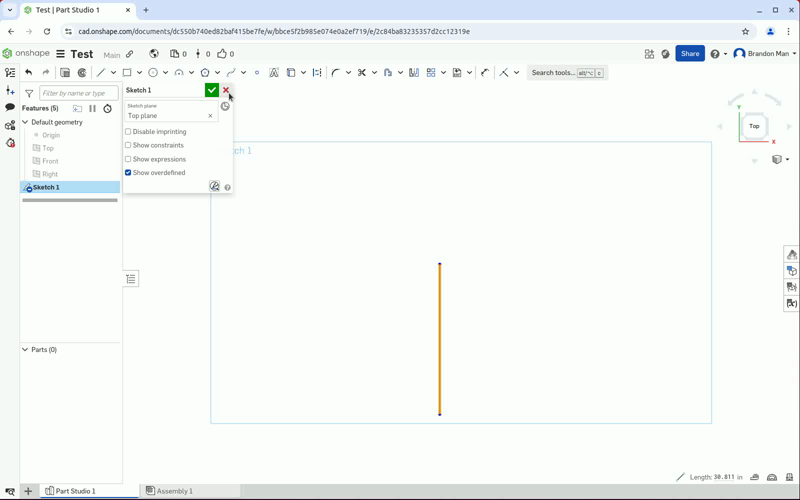
key(shift+h)
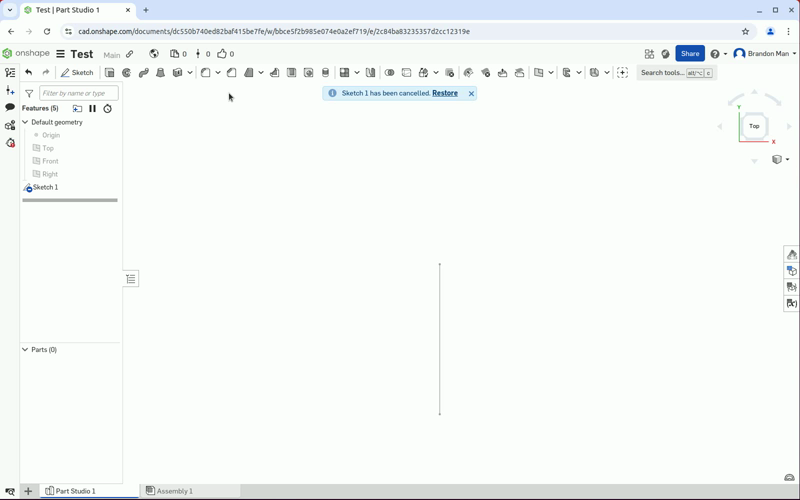
mouse_move(73, 352)
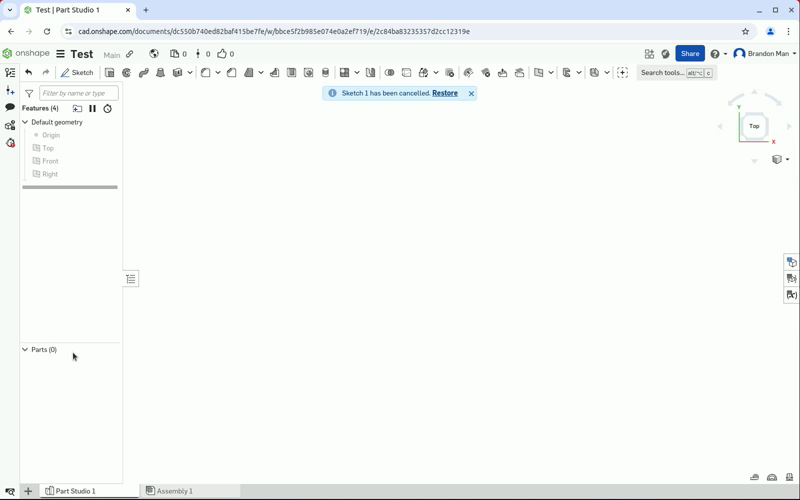
key(y)
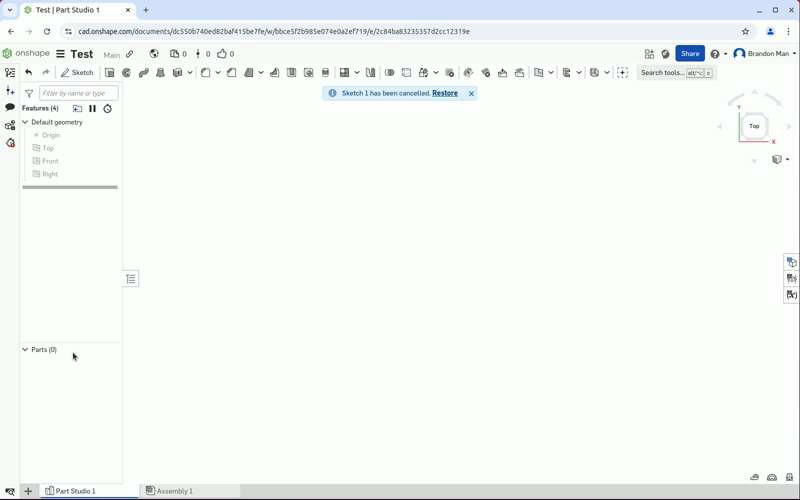
key(shift+p)
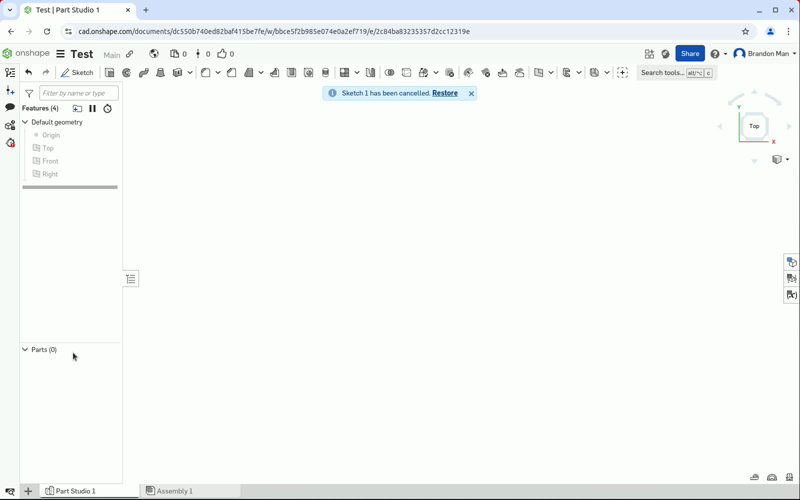
key(space)
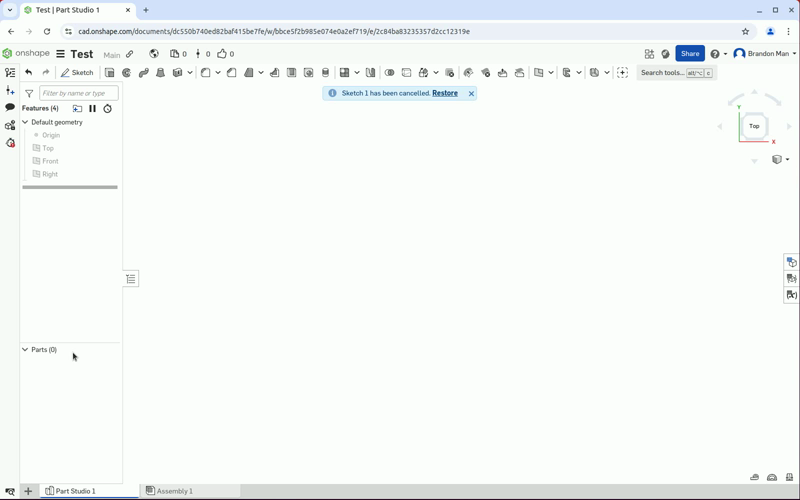
key_down(shift)
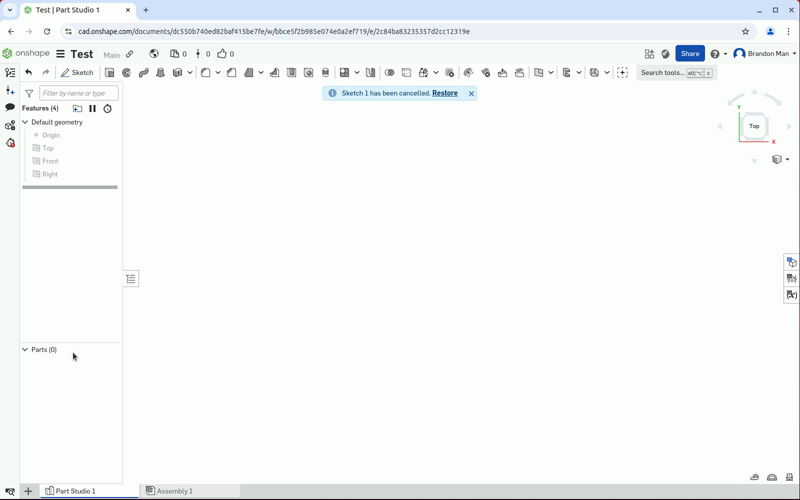
key(up)
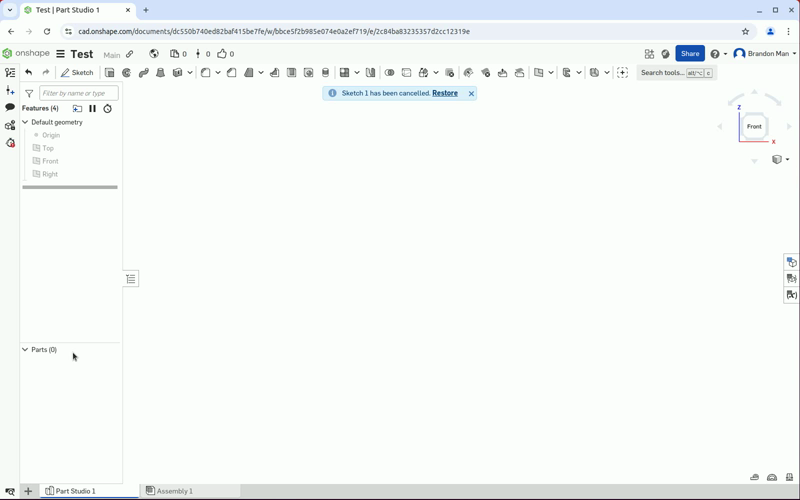
key_up(shift)
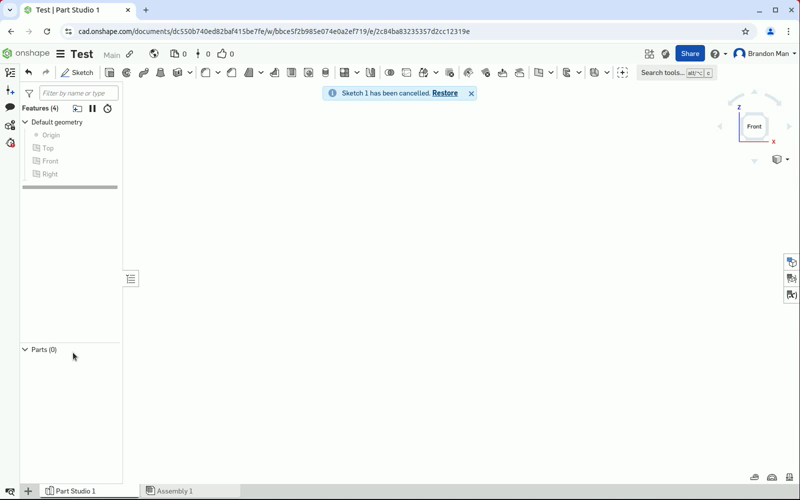
key(space)
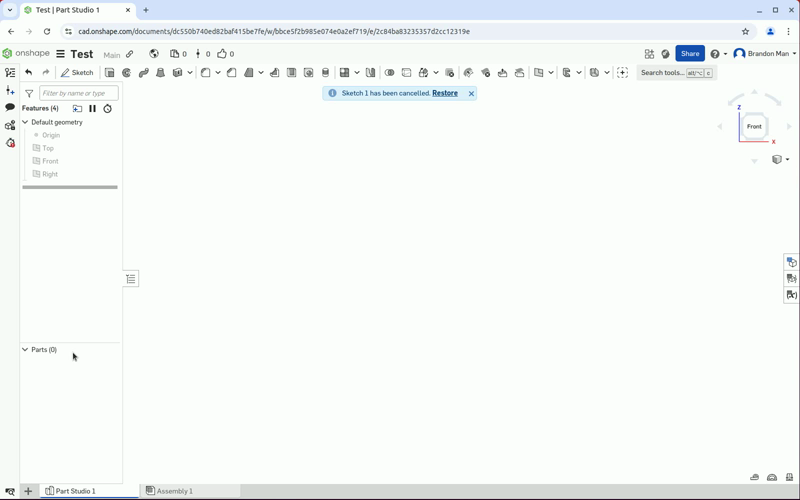
key_down(shift)
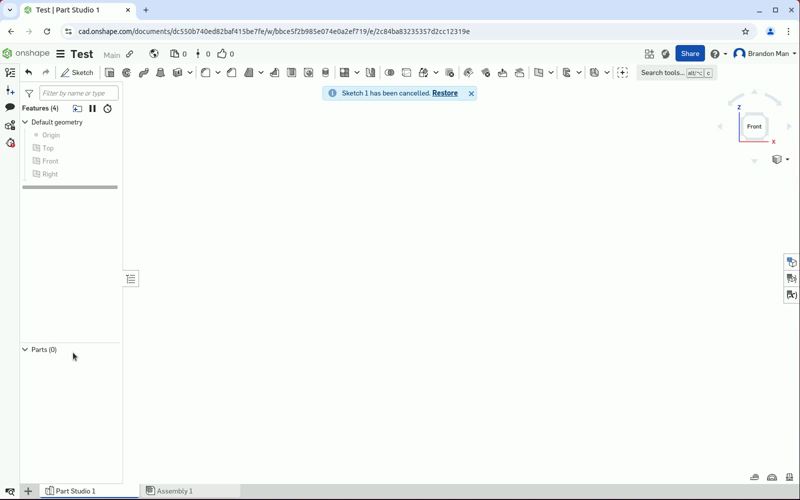
key(left)
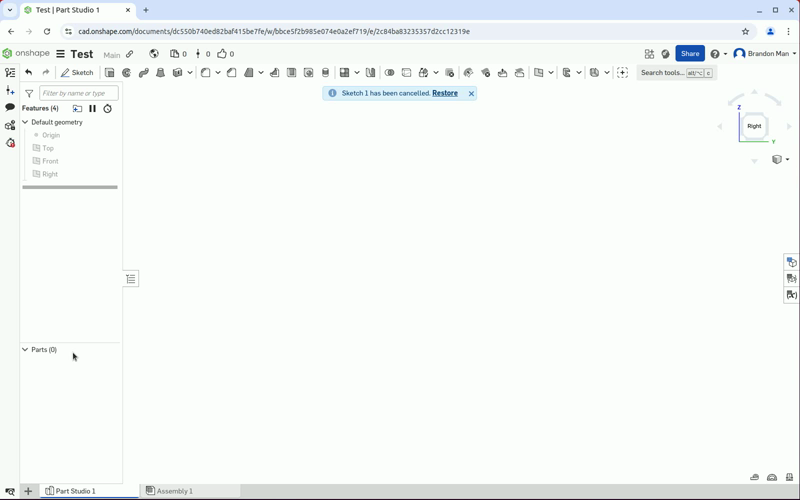
key_up(shift)
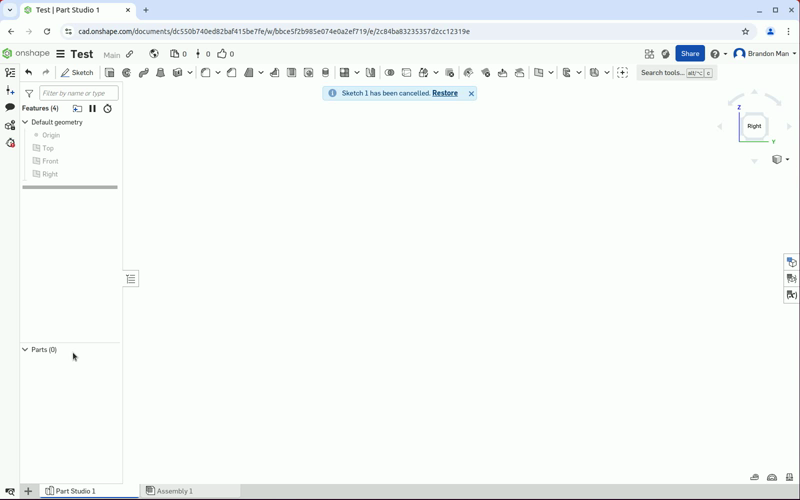
mouse_move(73, 352)
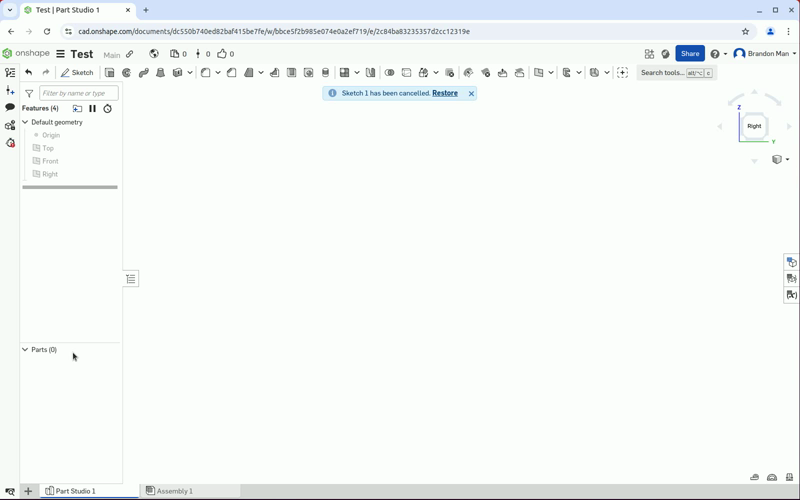
key(shift+y)
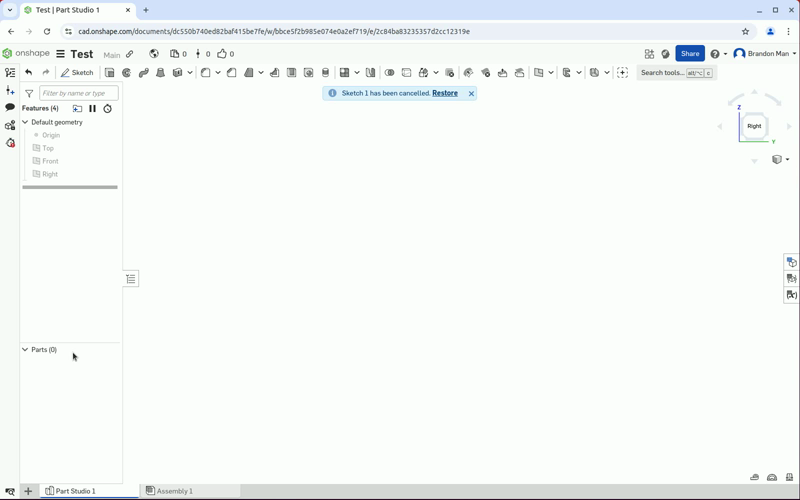
key(shift+s)
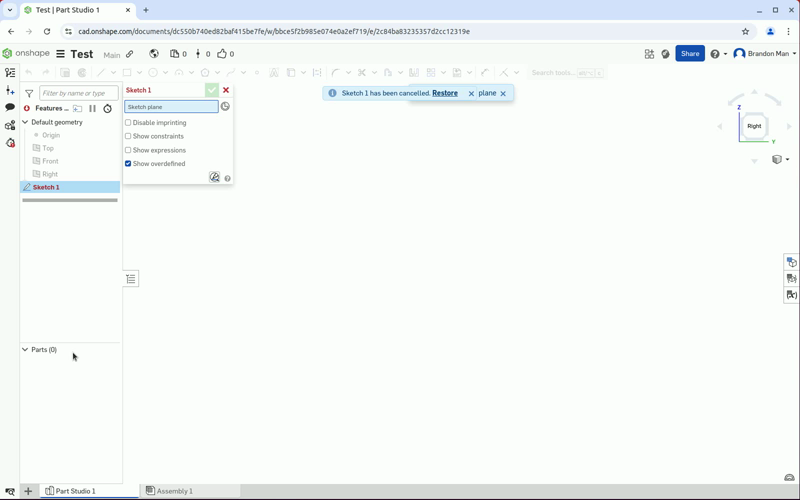
mouse_move(73, 176)
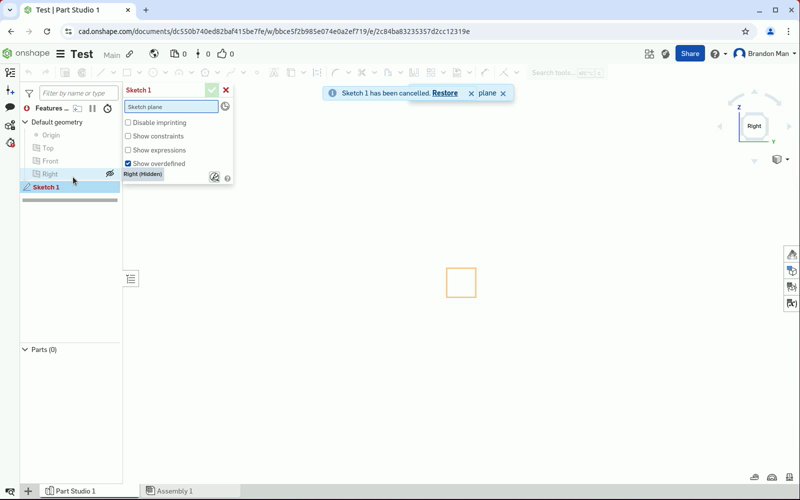
click(73, 176)
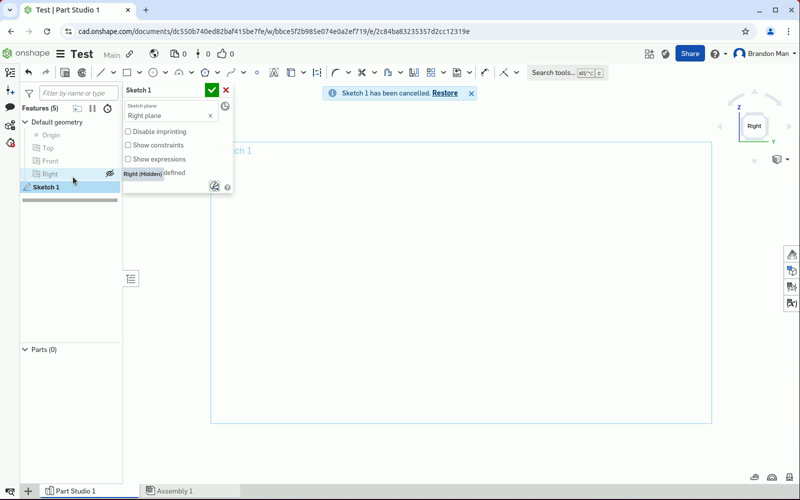
mouse_move(73, 352)
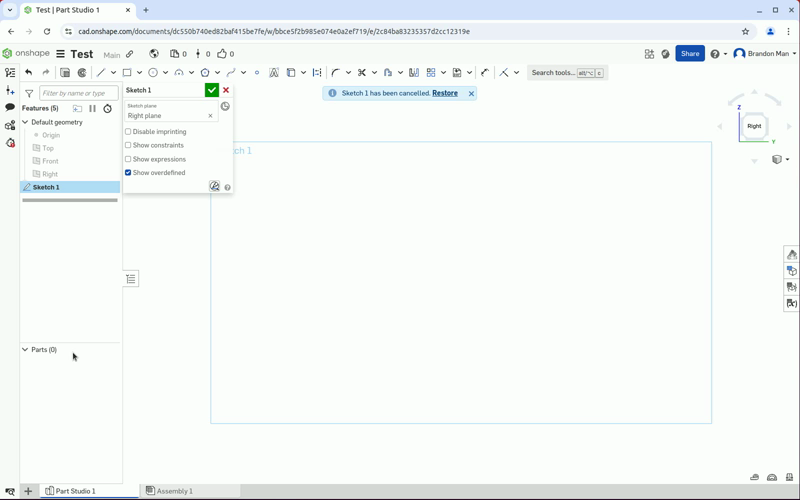
key(y)
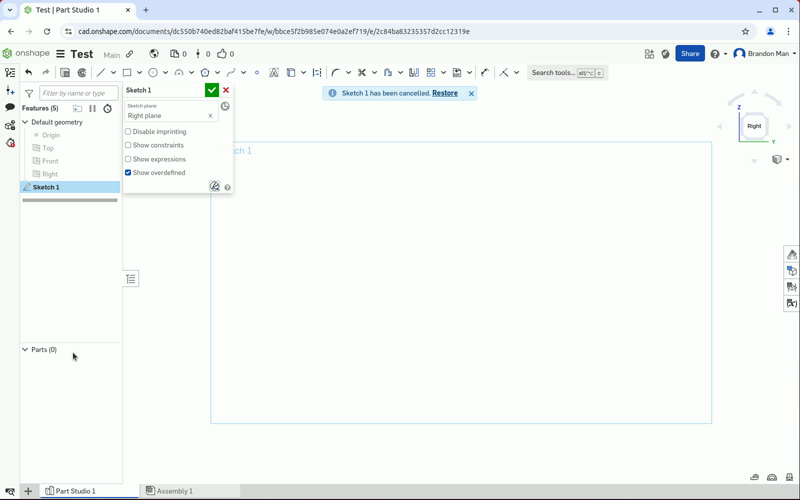
key(l)
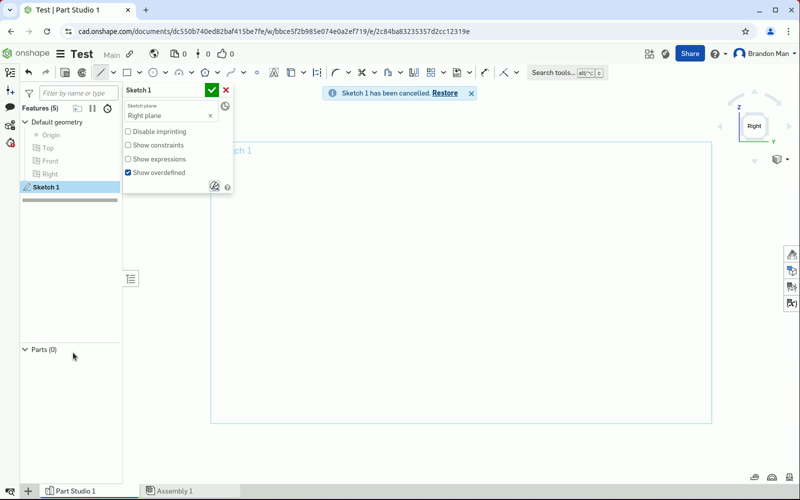
key_down(shift)
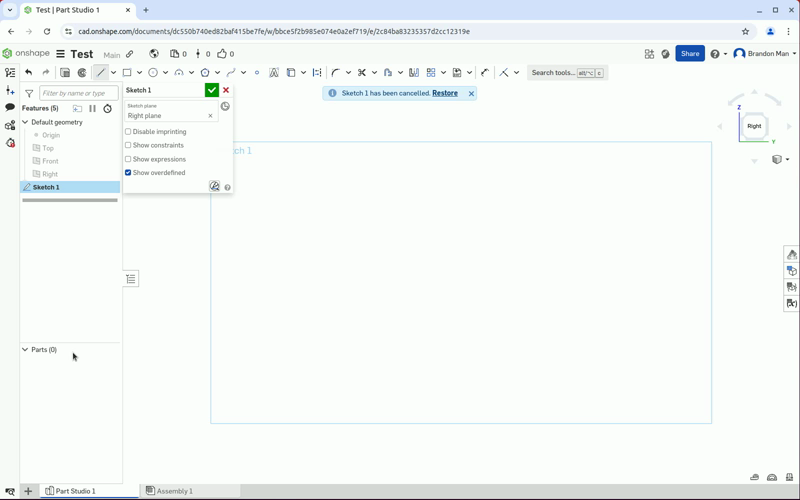
mouse_move(460, 282)
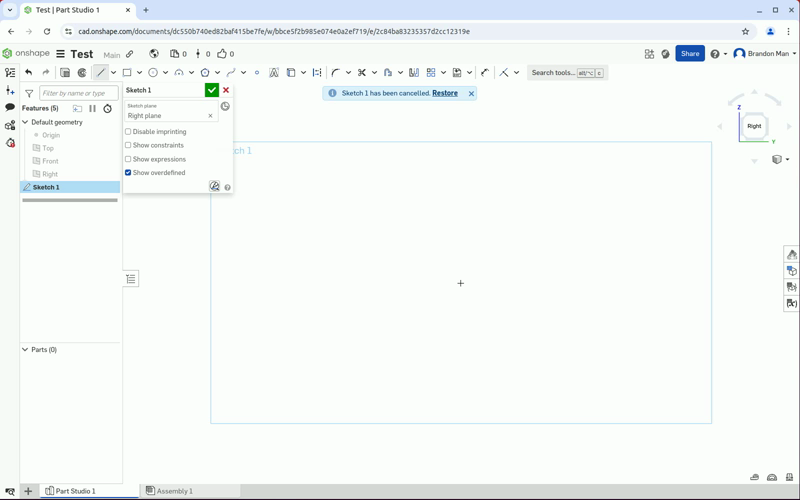
click(460, 282)
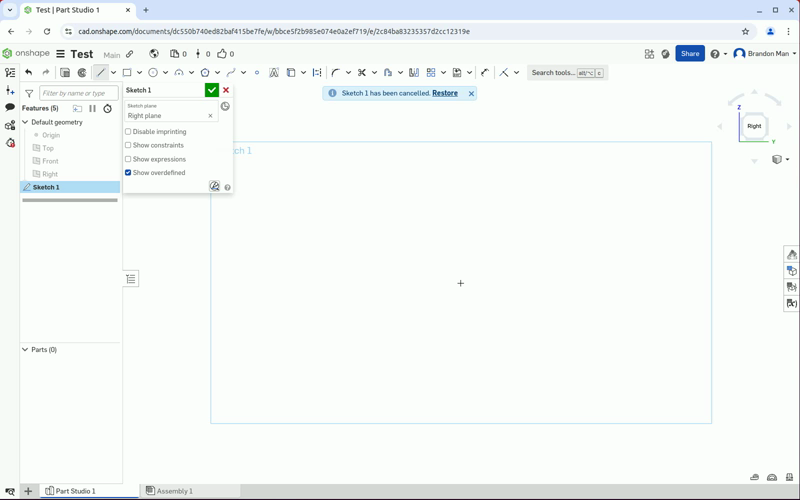
key_up(shift)
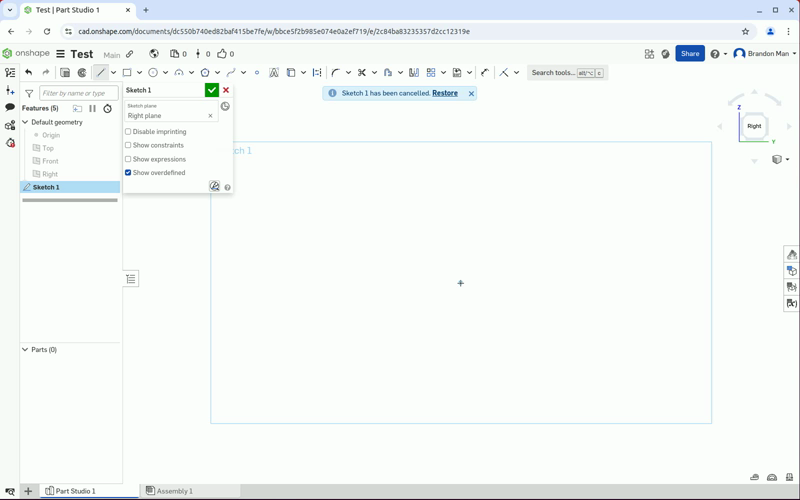
key_down(shift)
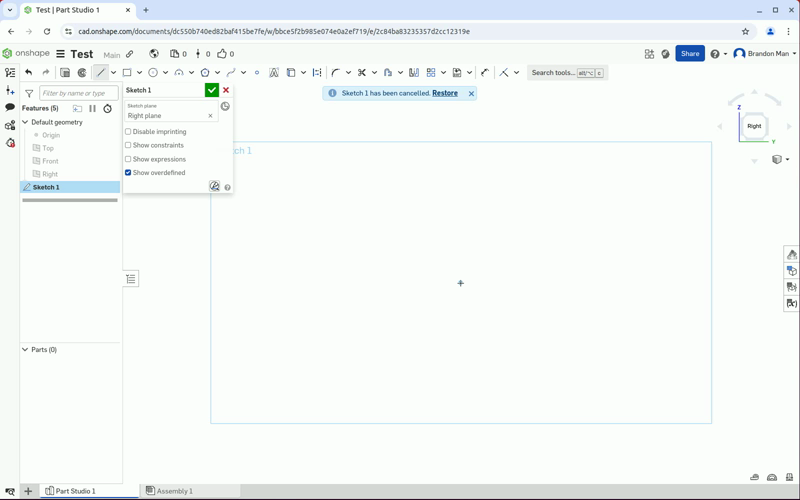
mouse_move(490, 282)
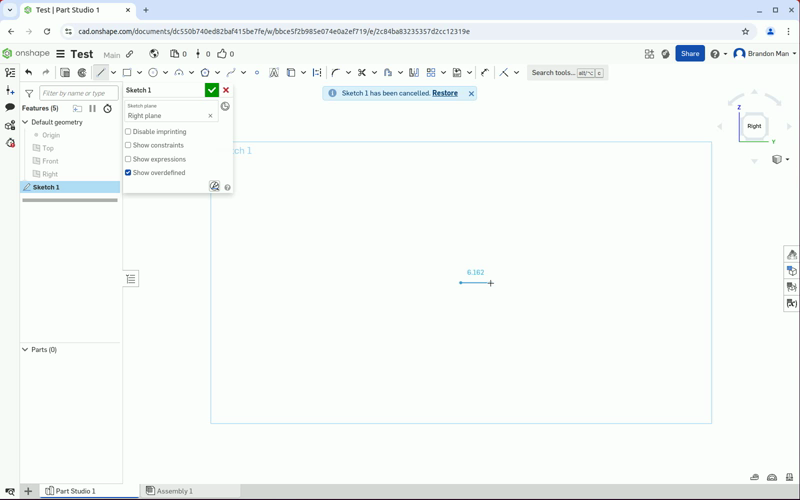
mouse_move(473, 282)
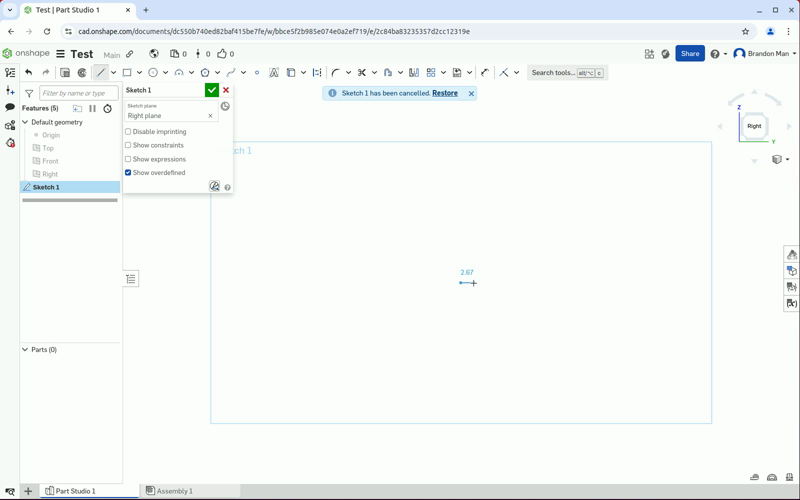
click(473, 282)
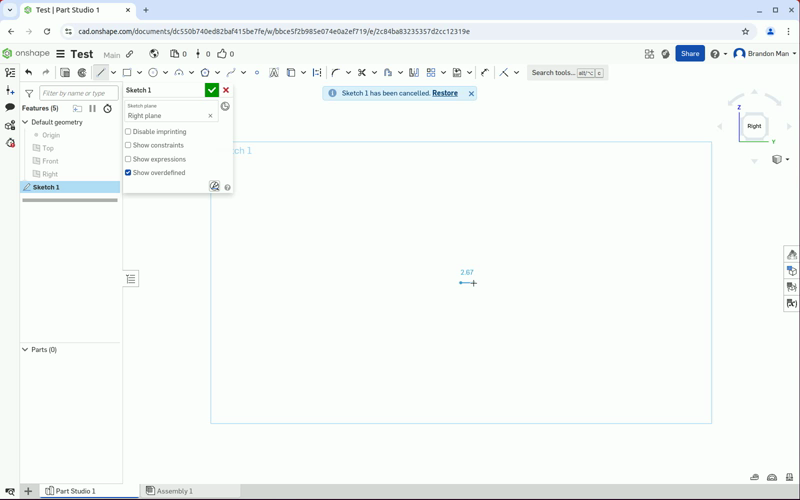
key_up(shift)
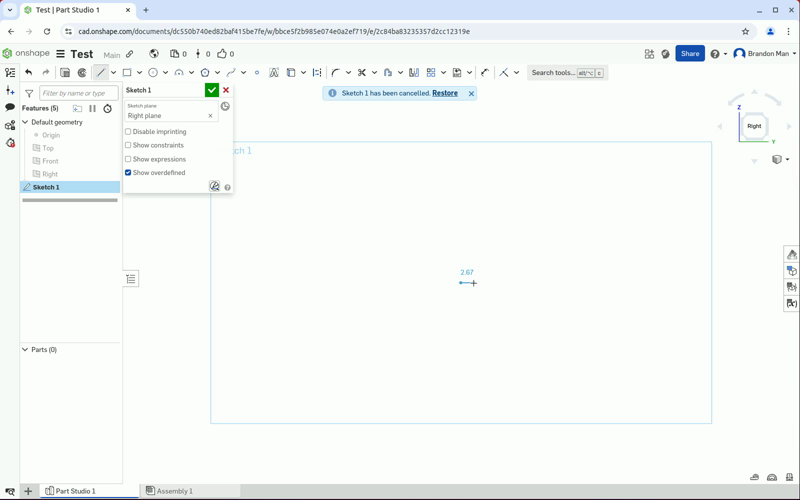
key_down(shift)
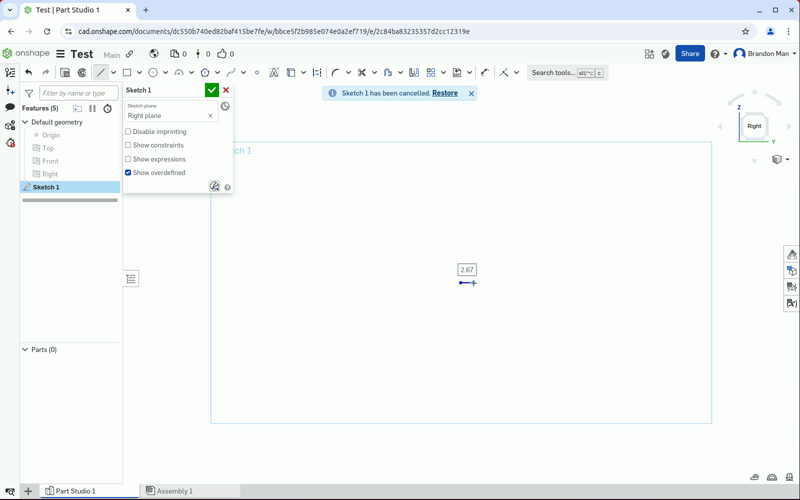
mouse_move(503, 282)
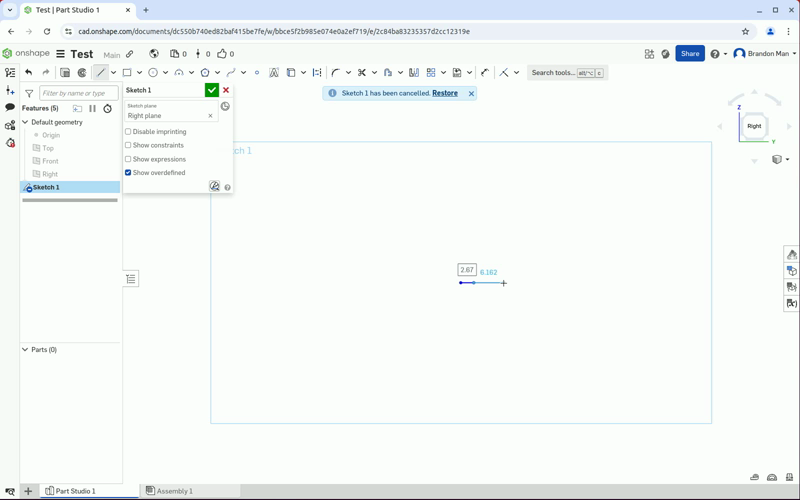
mouse_move(473, 273)
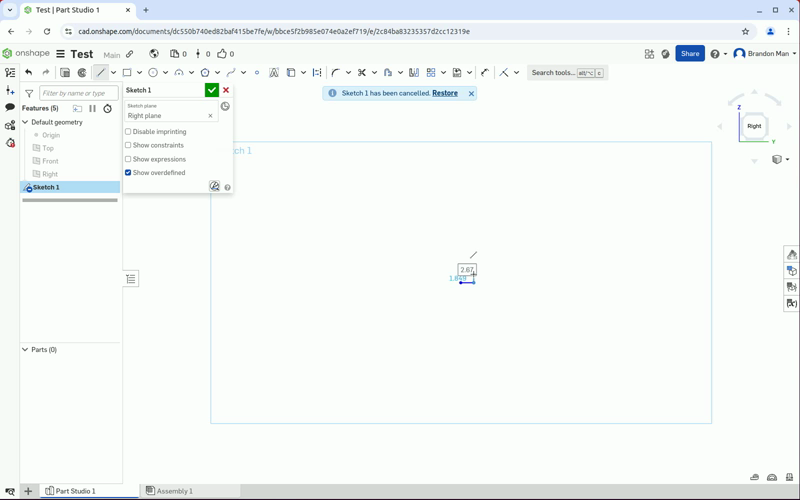
click(473, 273)
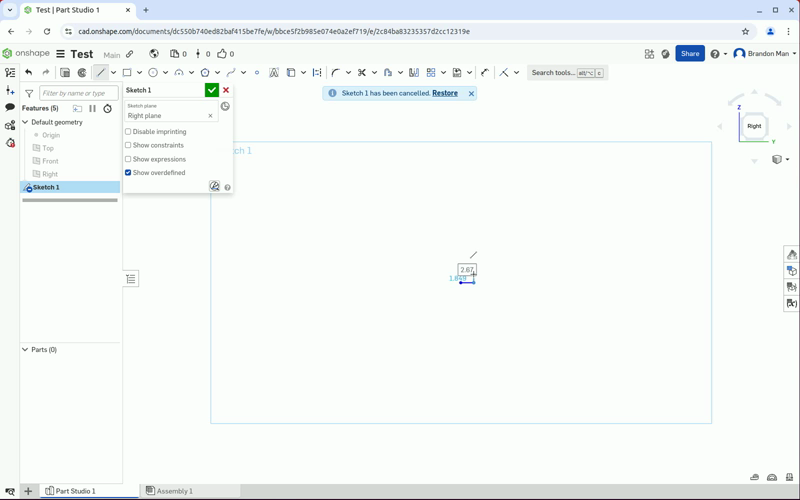
key_up(shift)
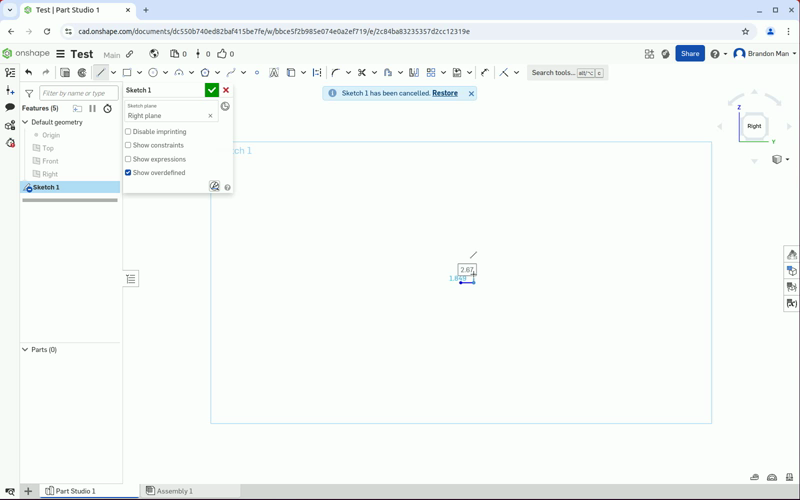
key_down(shift)
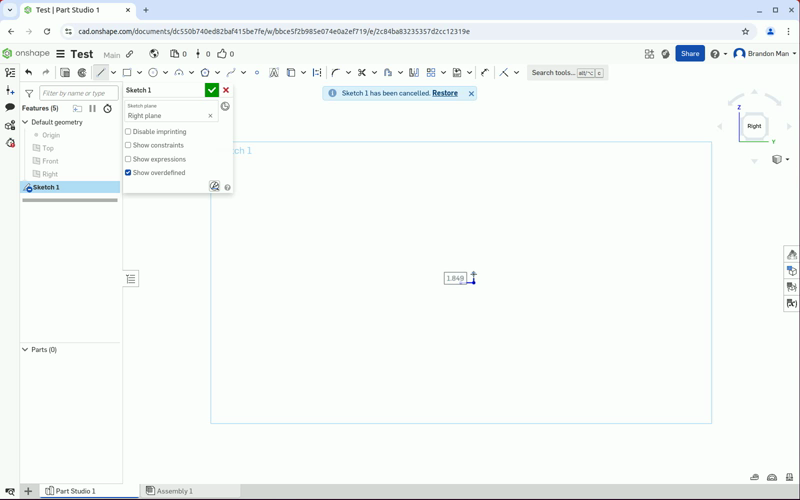
mouse_move(503, 273)
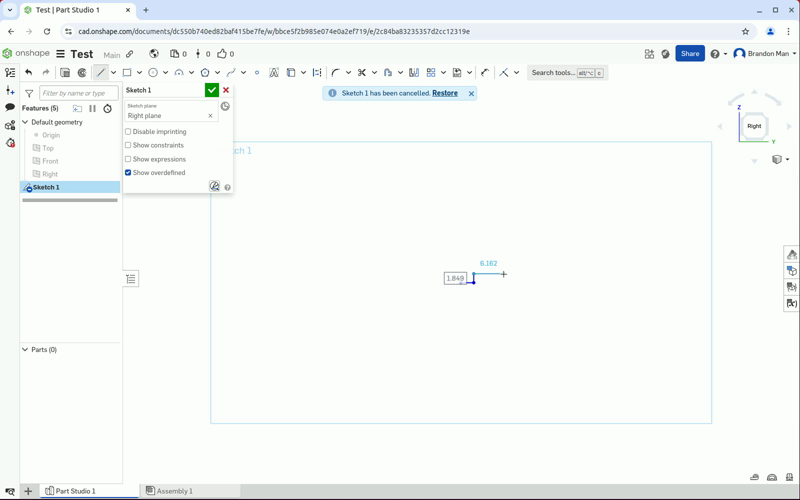
mouse_move(509, 273)
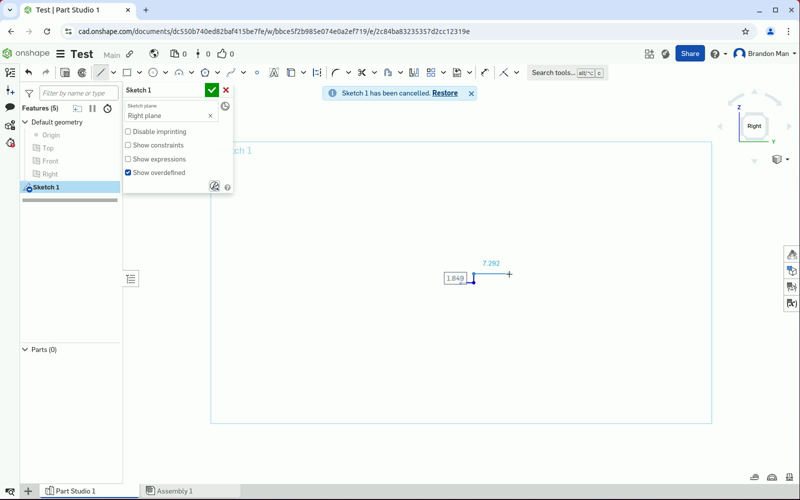
click(509, 273)
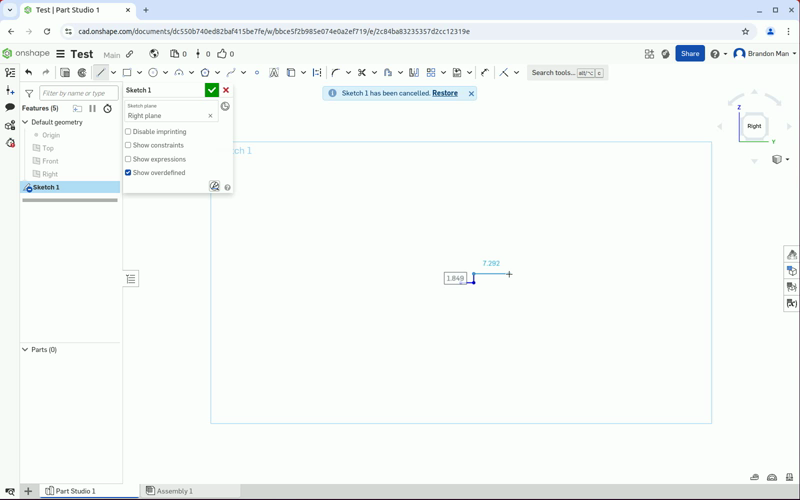
key_up(shift)
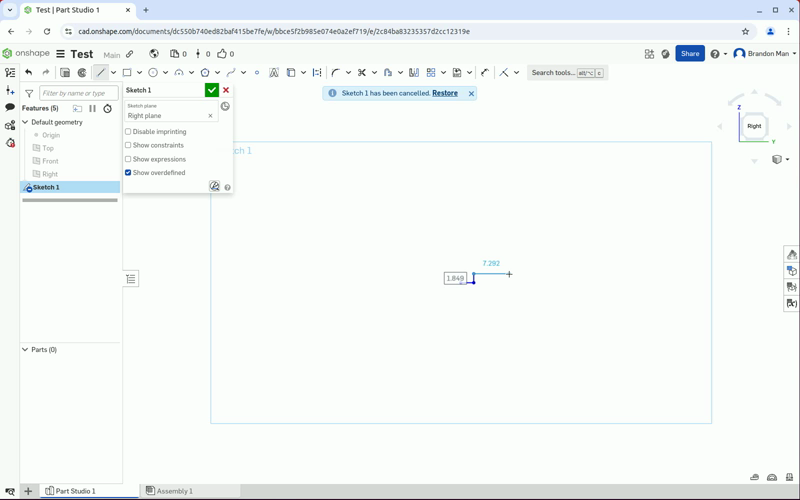
key_down(shift)
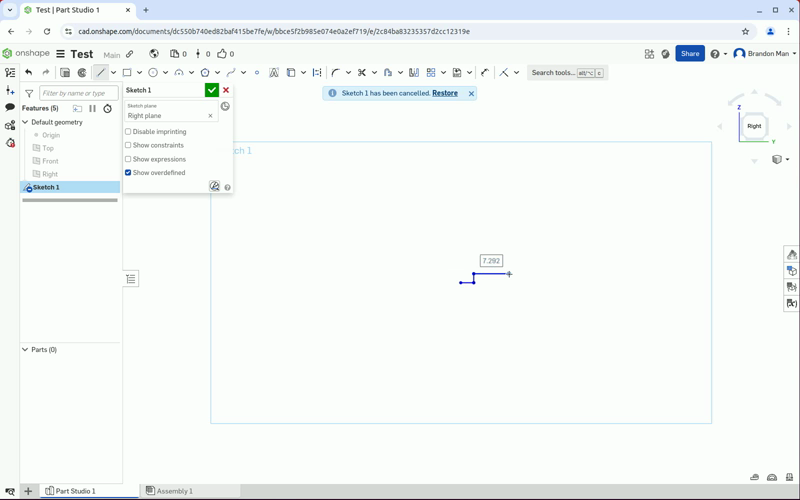
mouse_move(539, 273)
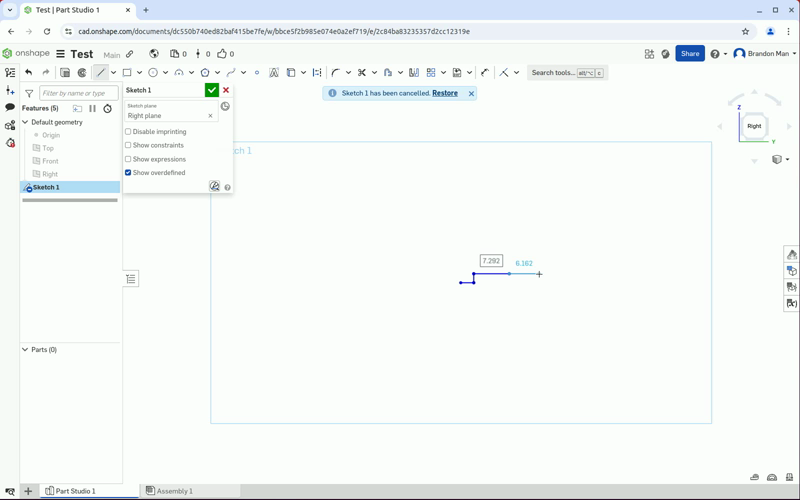
mouse_move(509, 282)
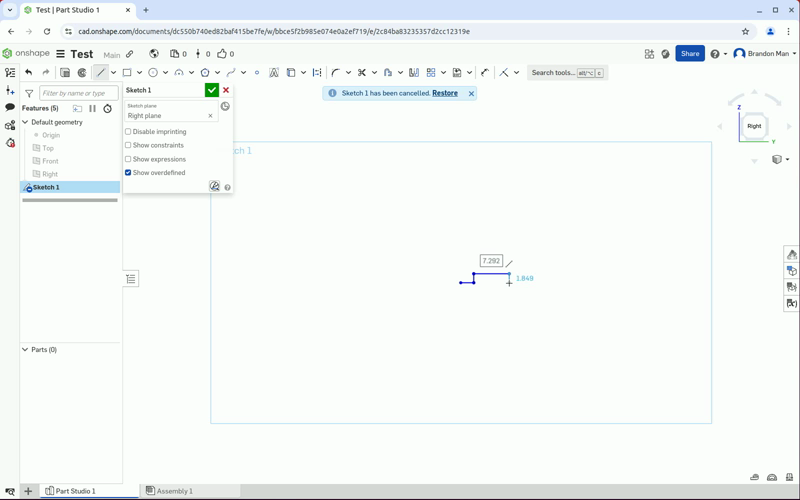
click(509, 282)
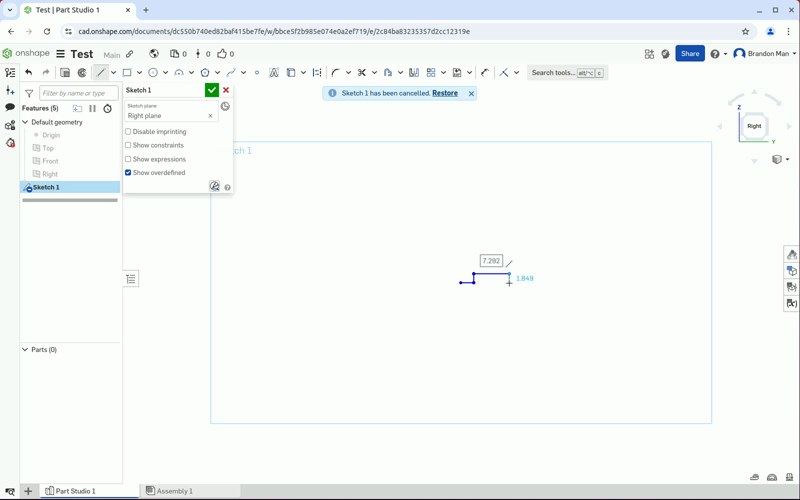
key_up(shift)
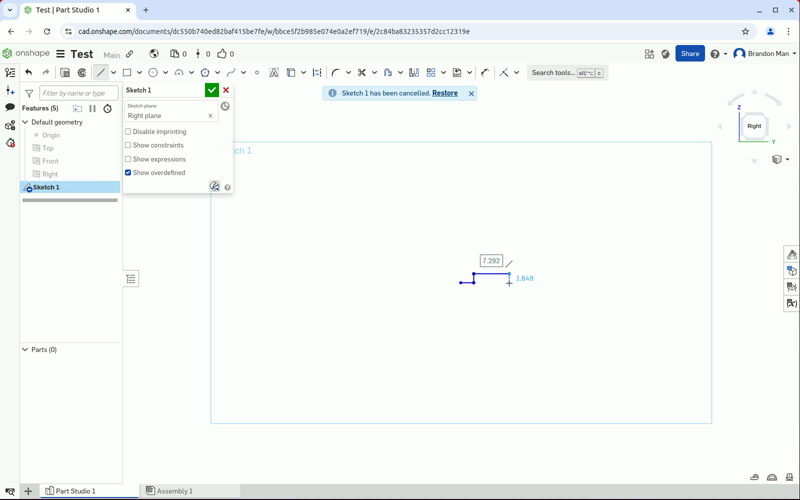
key_down(shift)
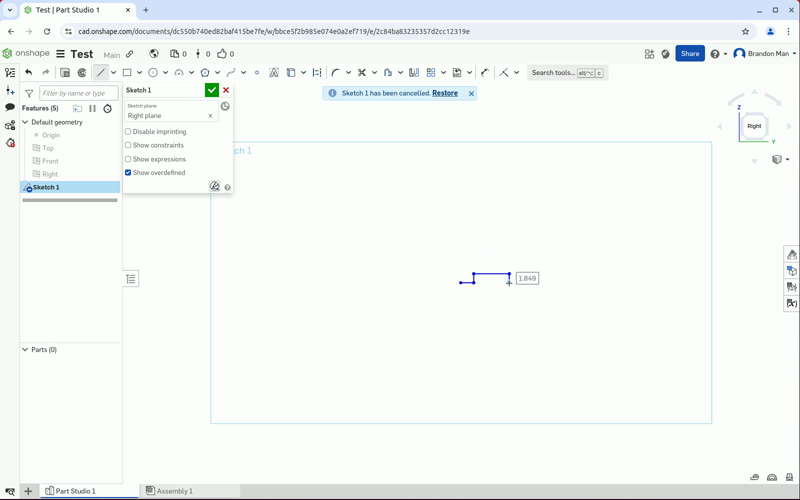
mouse_move(539, 282)
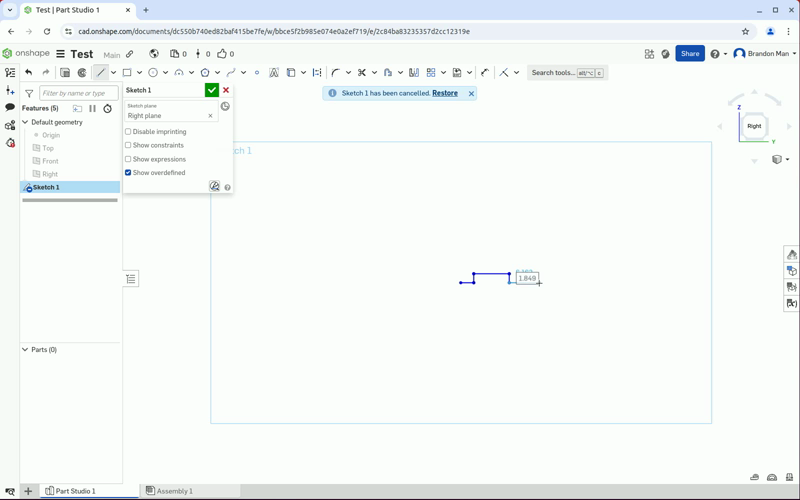
mouse_move(522, 282)
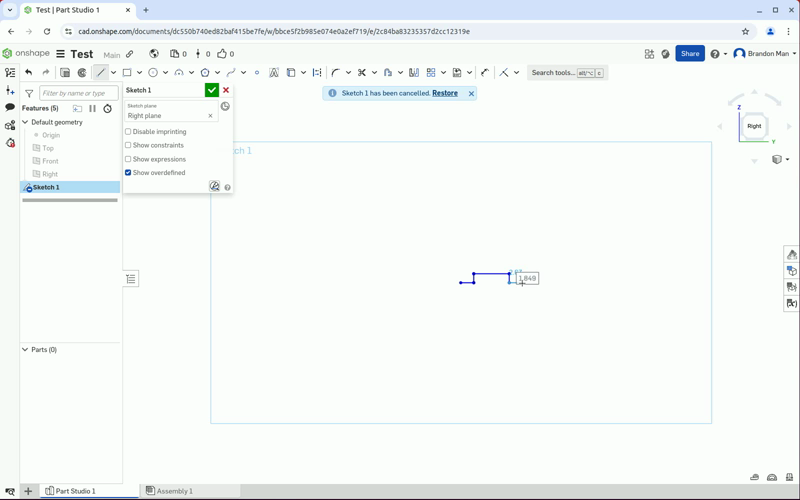
click(522, 282)
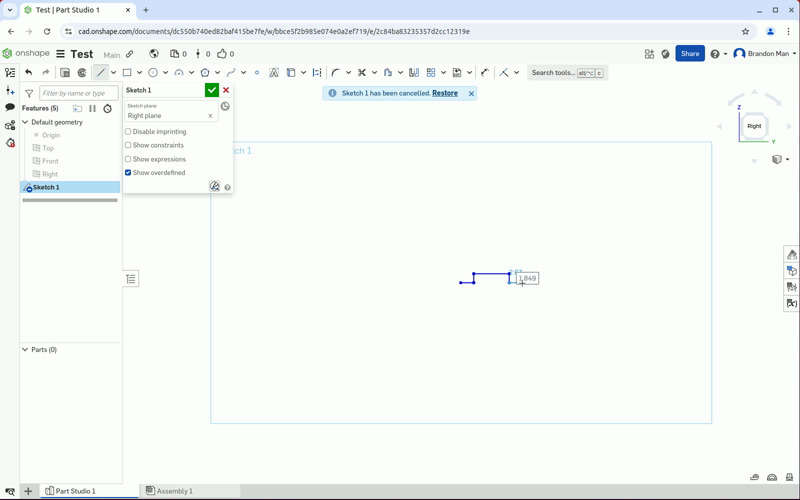
key_up(shift)
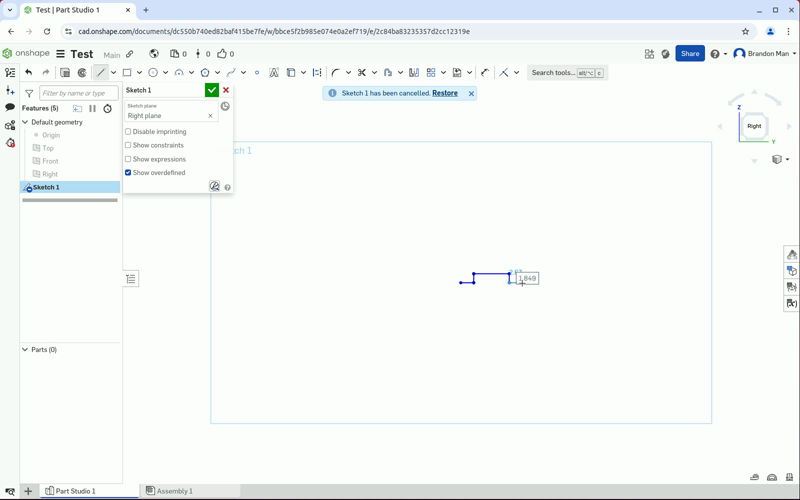
key_down(shift)
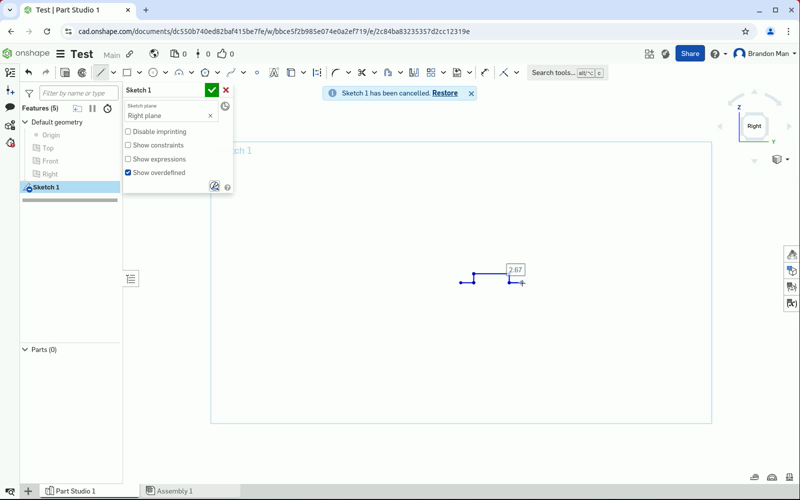
mouse_move(552, 282)
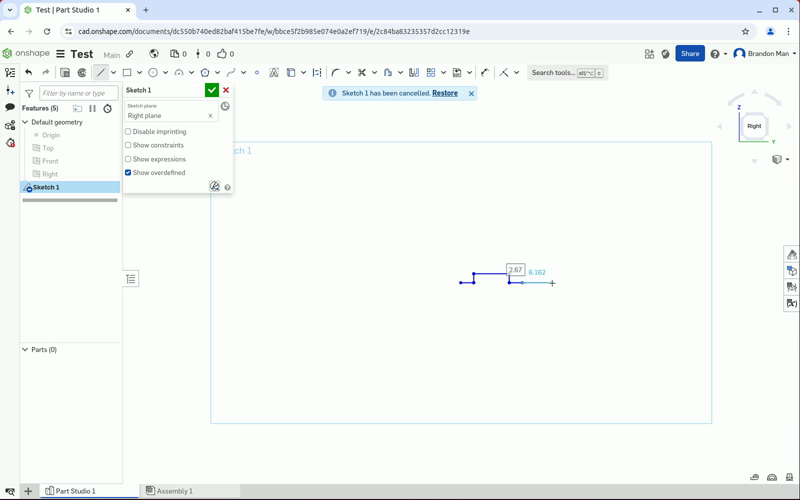
mouse_move(522, 261)
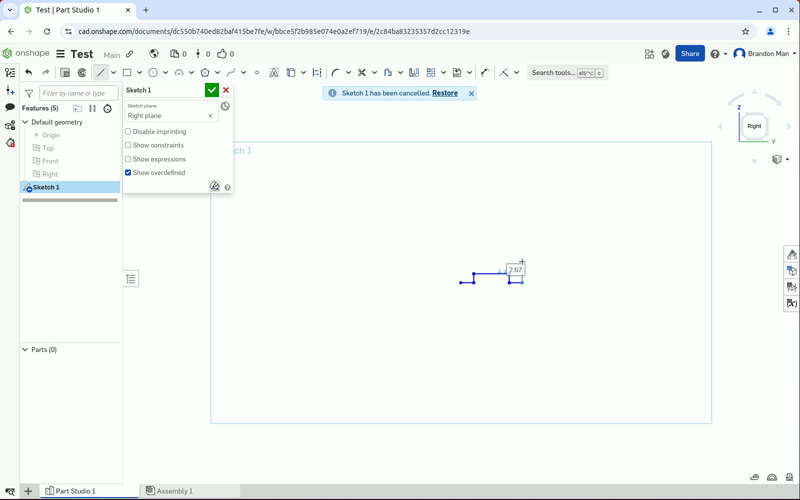
click(522, 261)
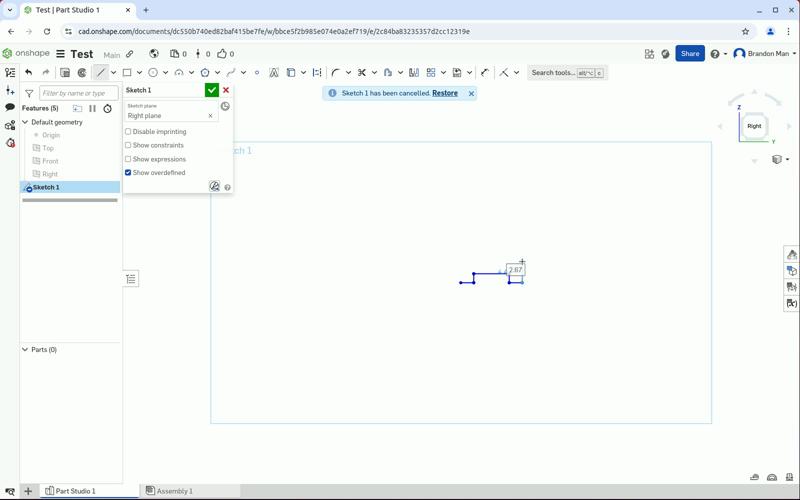
key_up(shift)
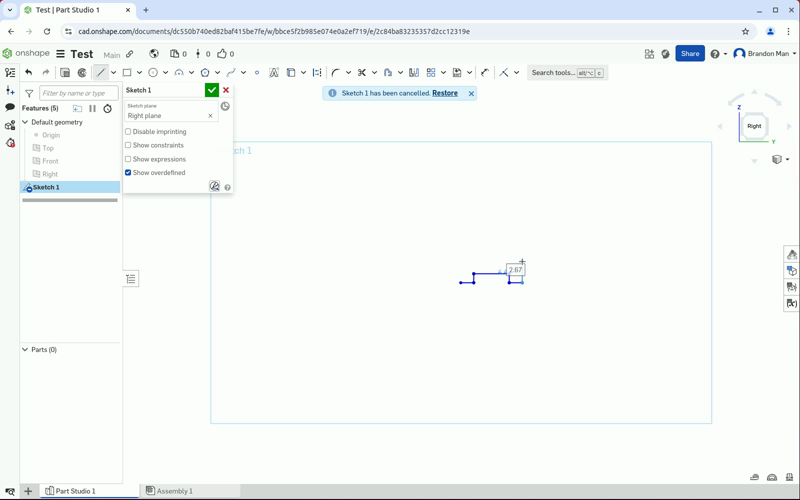
key_down(shift)
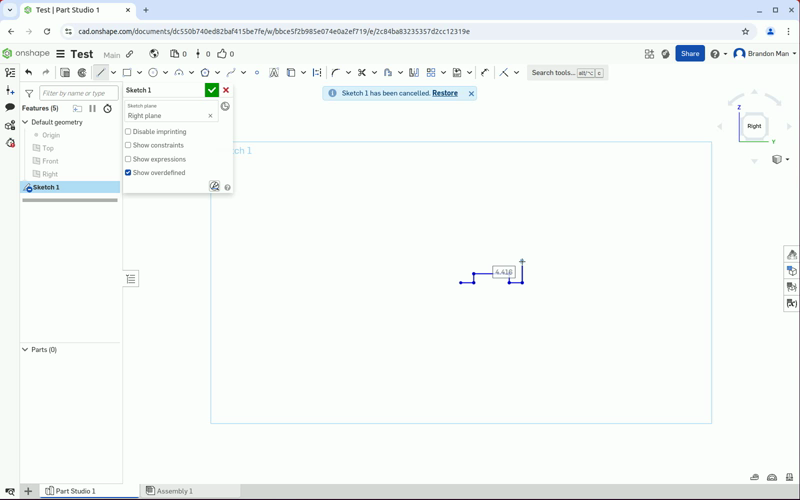
mouse_move(552, 261)
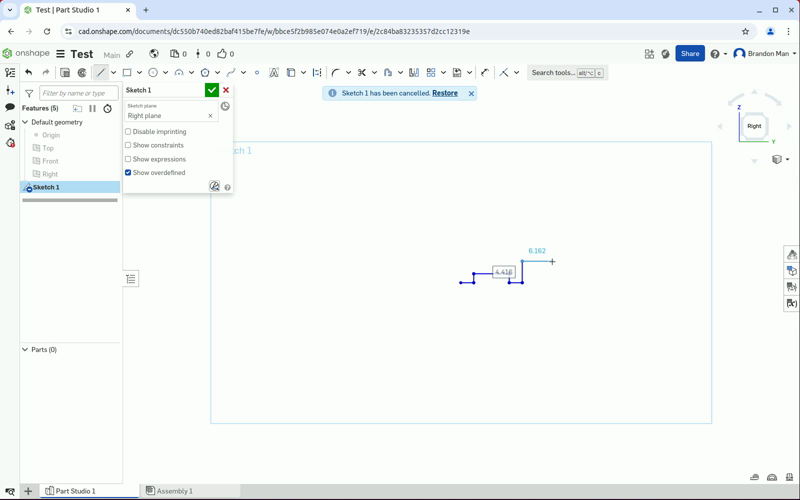
mouse_move(509, 261)
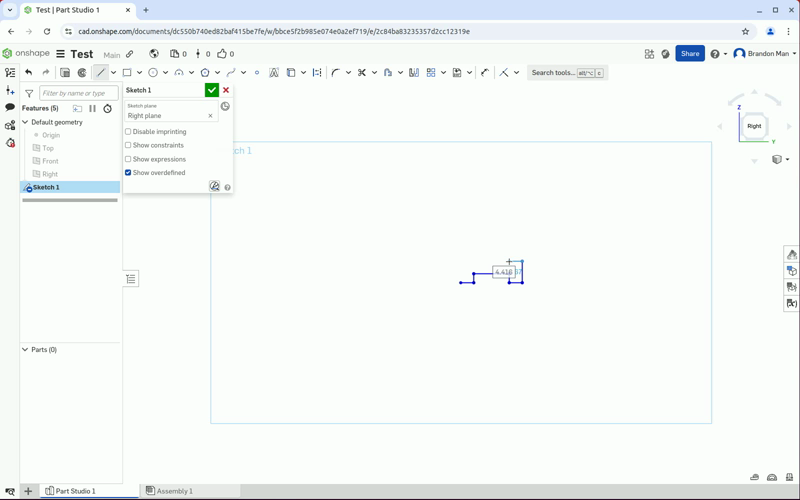
click(509, 261)
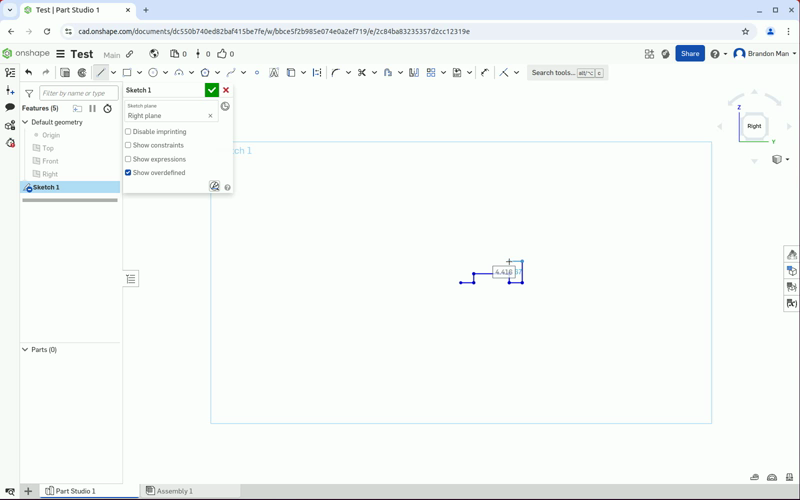
key_up(shift)
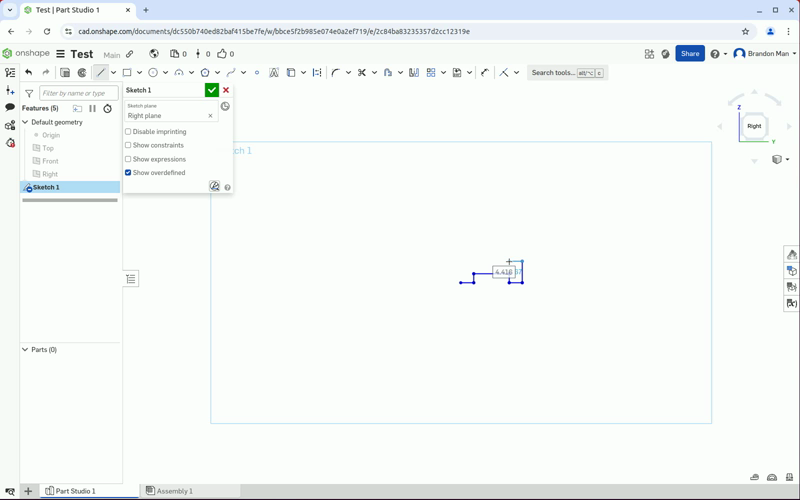
key_down(shift)
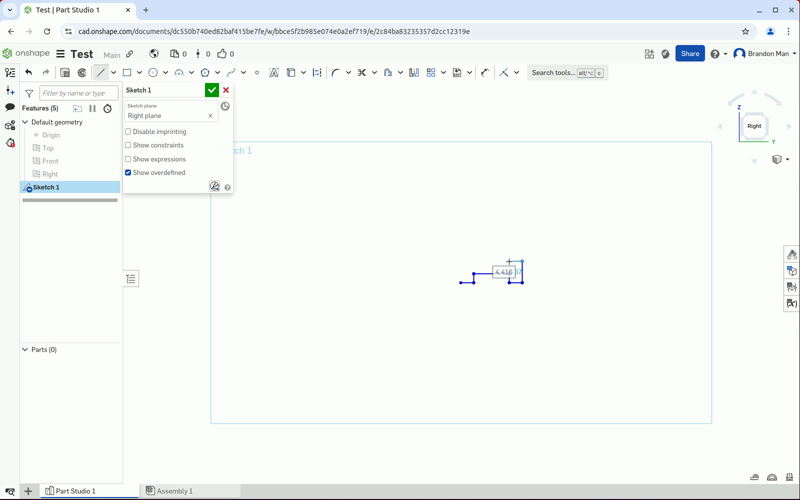
mouse_move(539, 261)
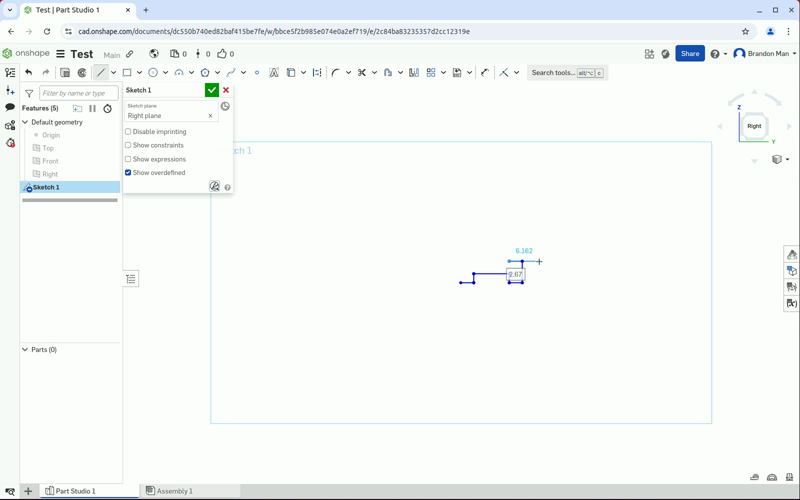
mouse_move(509, 251)
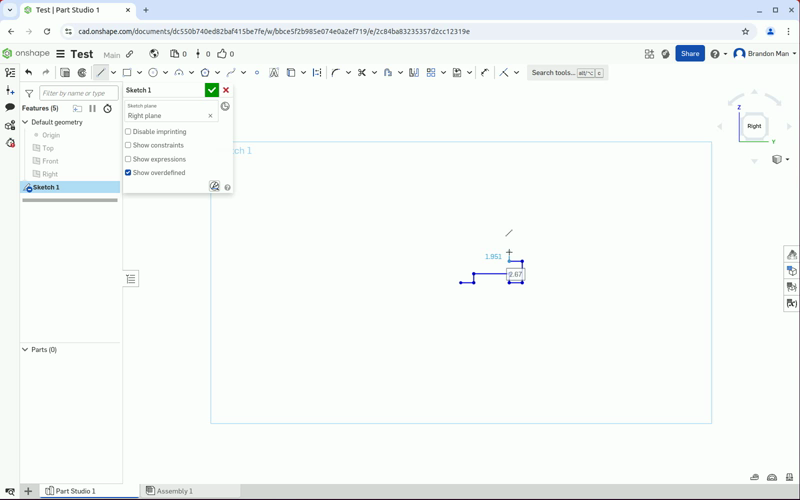
click(509, 251)
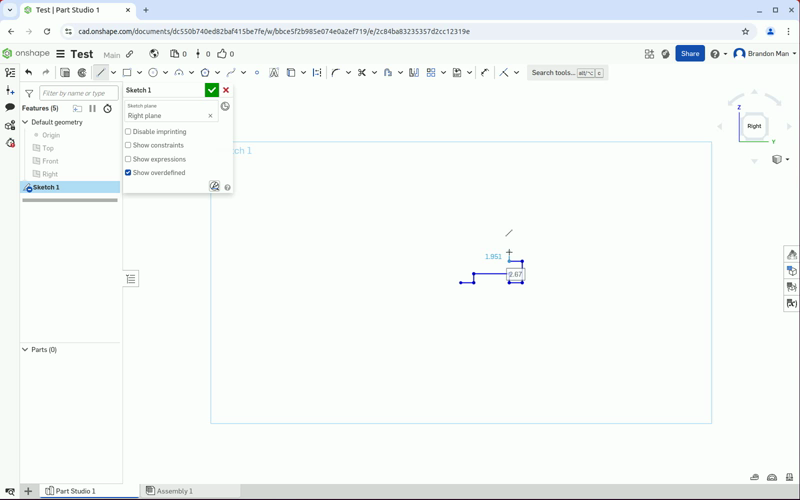
key_up(shift)
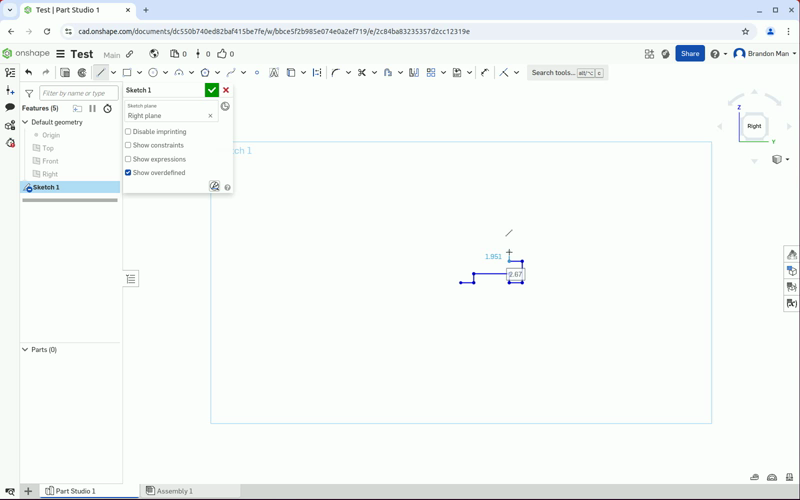
key_down(shift)
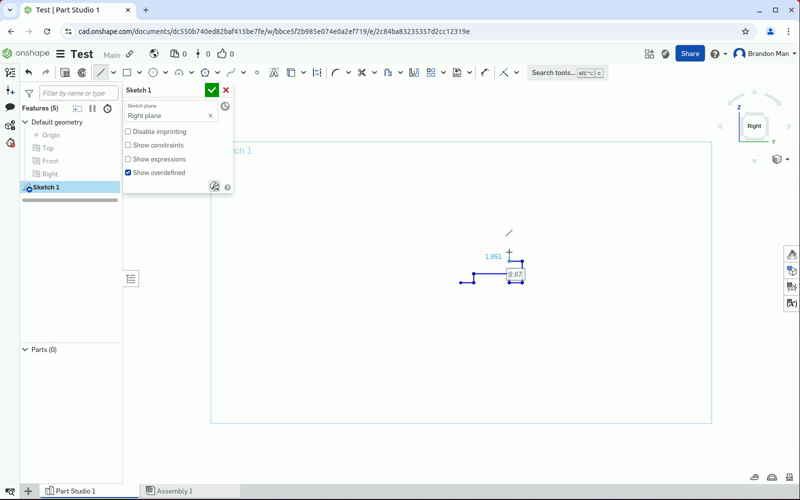
mouse_move(539, 251)
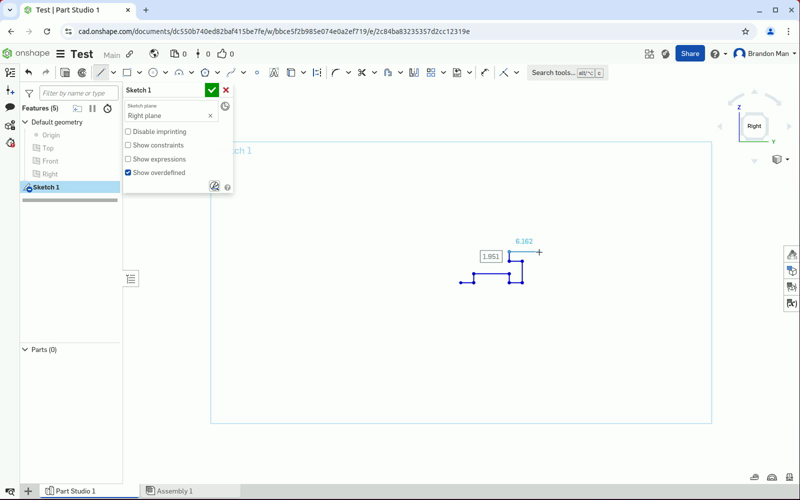
mouse_move(473, 251)
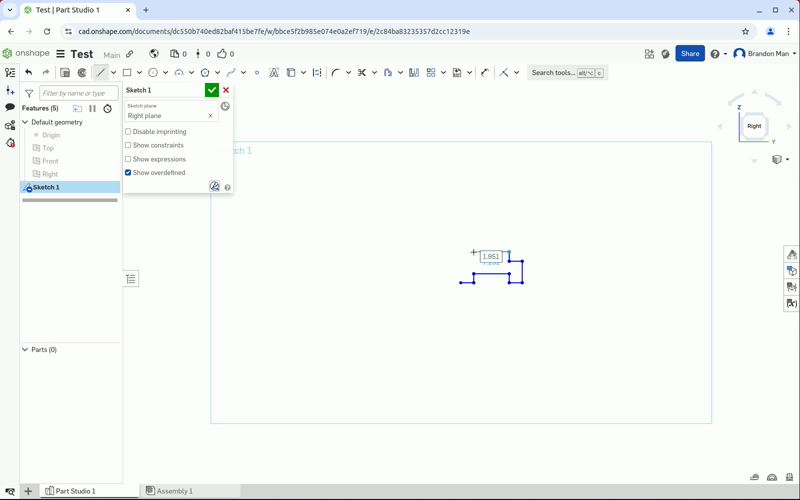
click(473, 251)
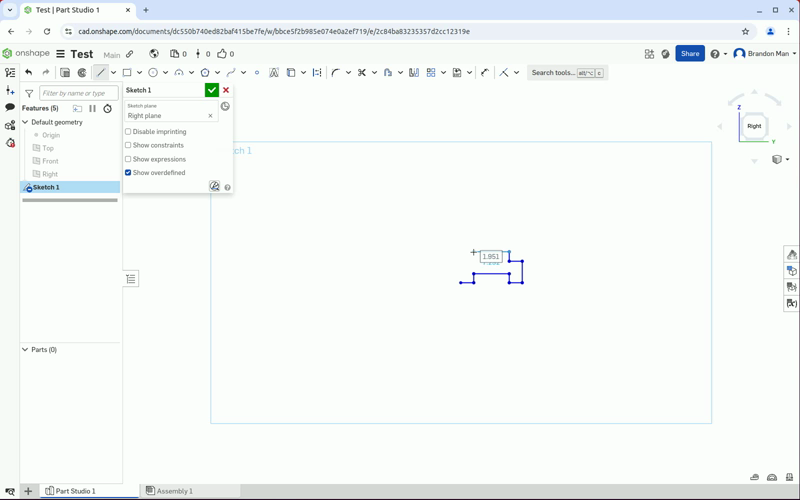
key_up(shift)
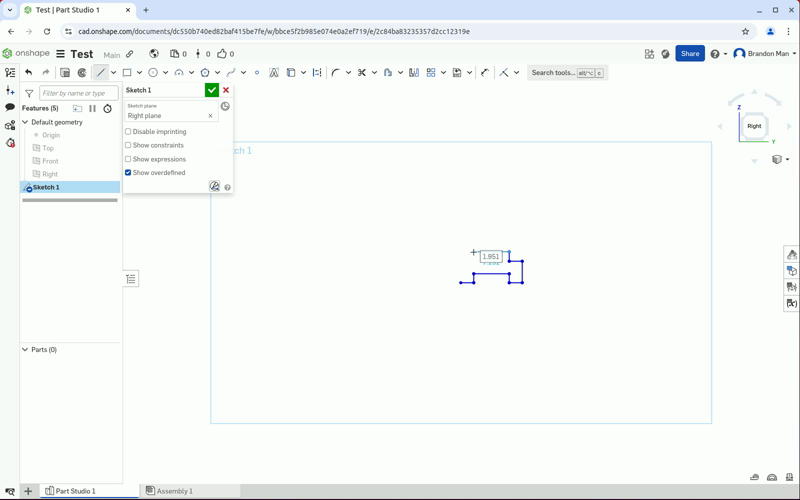
key_down(shift)
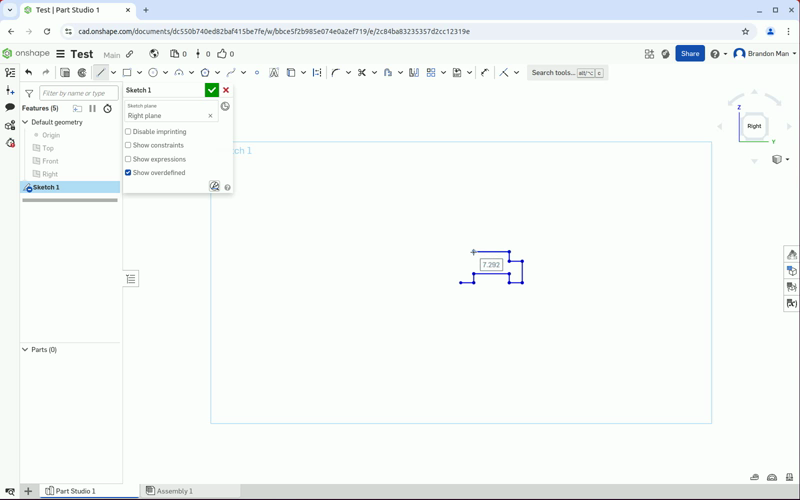
mouse_move(503, 251)
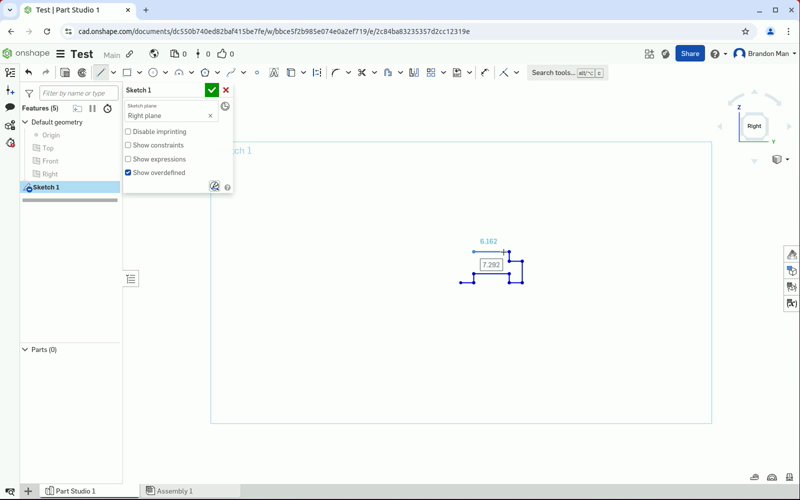
mouse_move(473, 261)
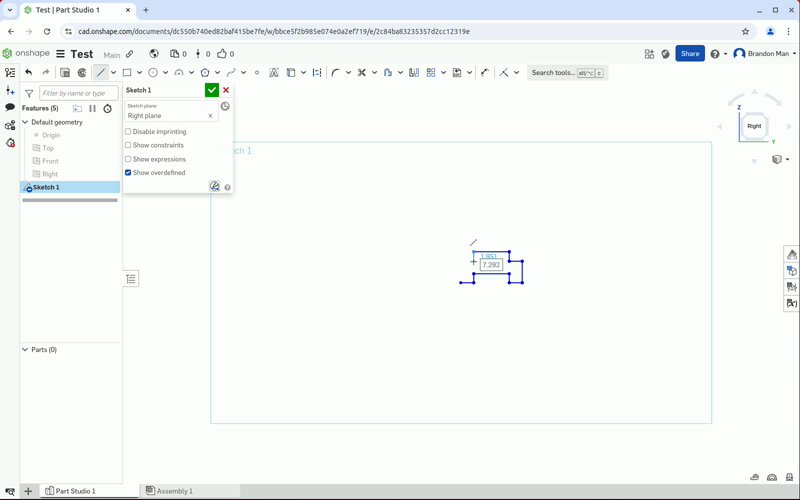
click(473, 261)
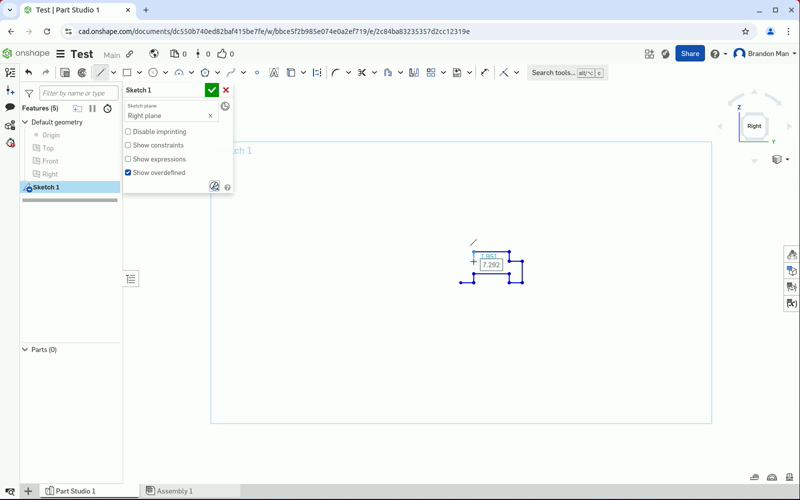
key_up(shift)
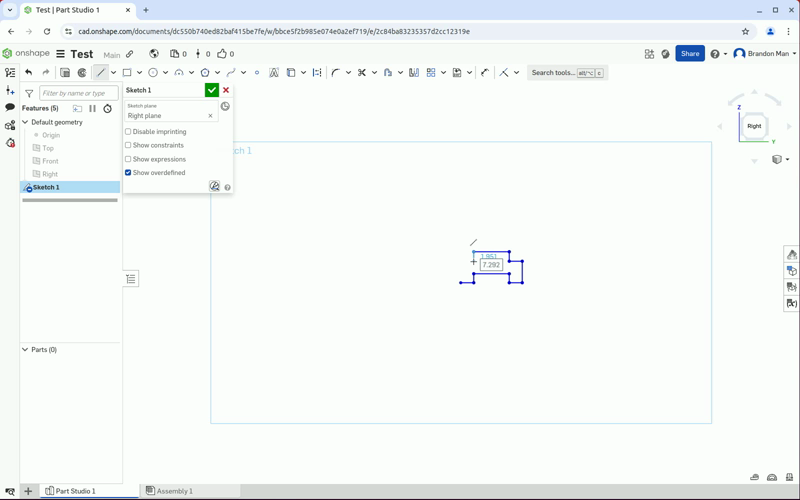
key_down(shift)
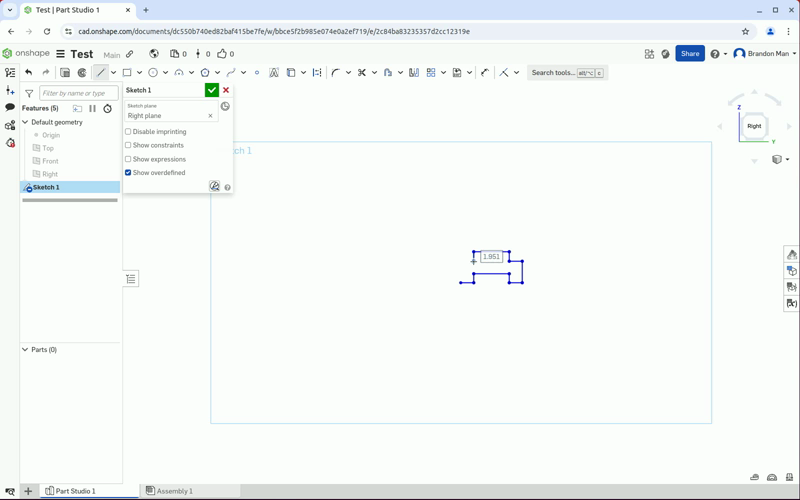
mouse_move(503, 261)
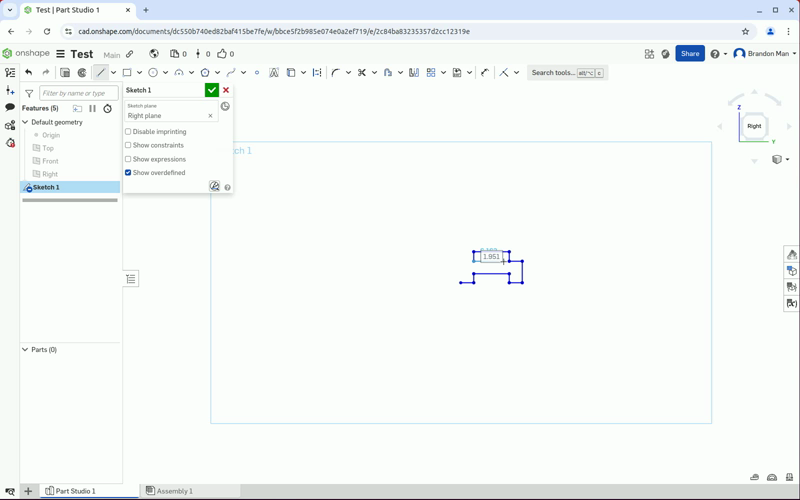
mouse_move(460, 261)
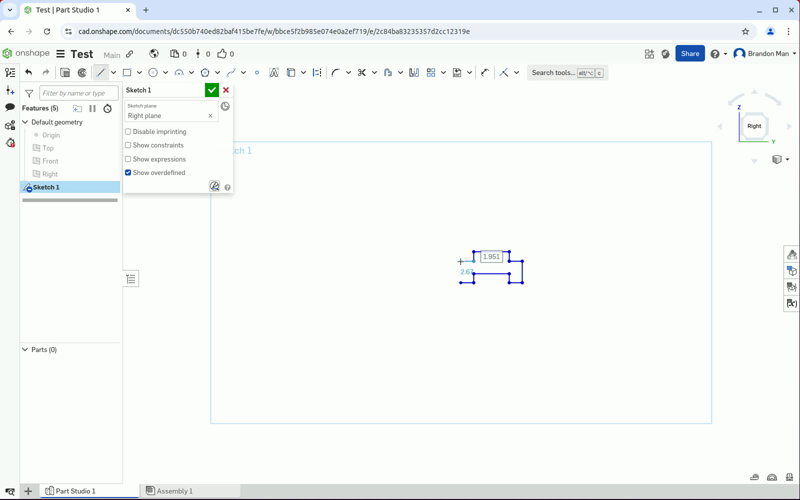
click(460, 261)
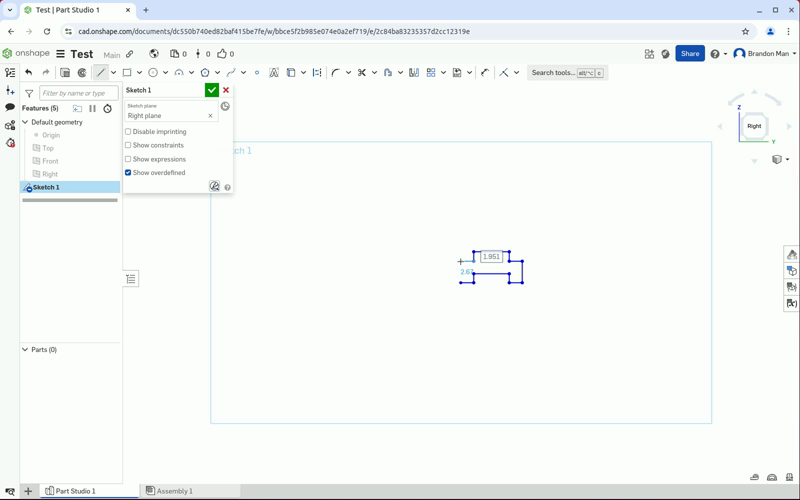
key_up(shift)
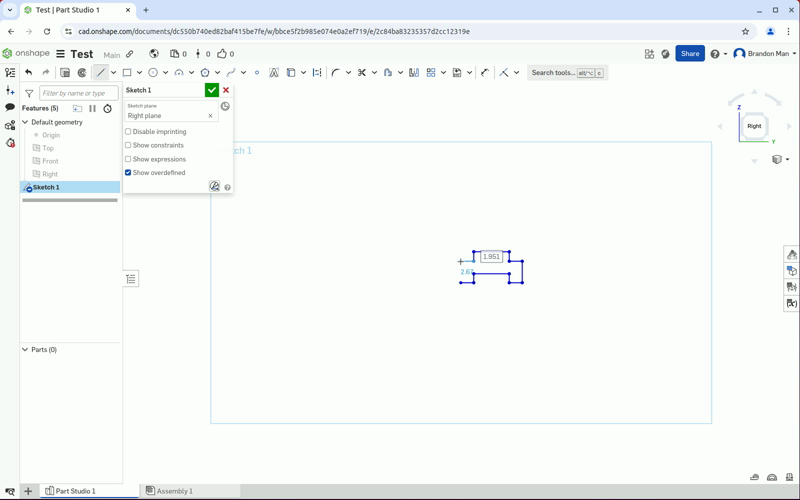
mouse_move(490, 261)
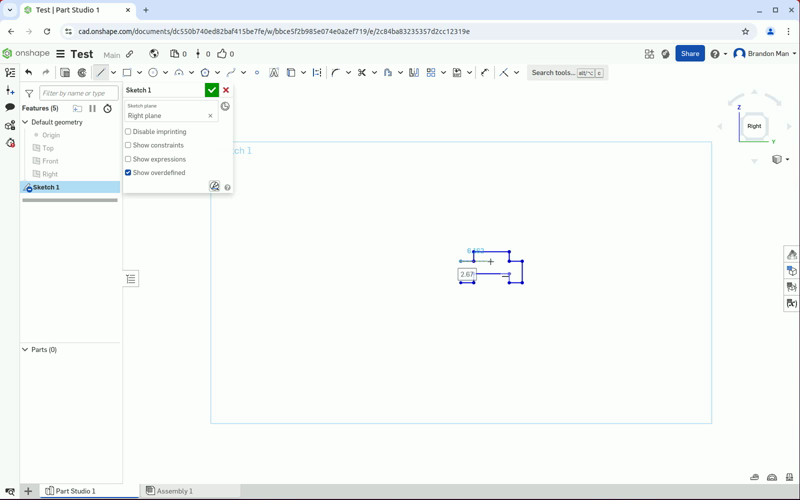
key_down(shift)
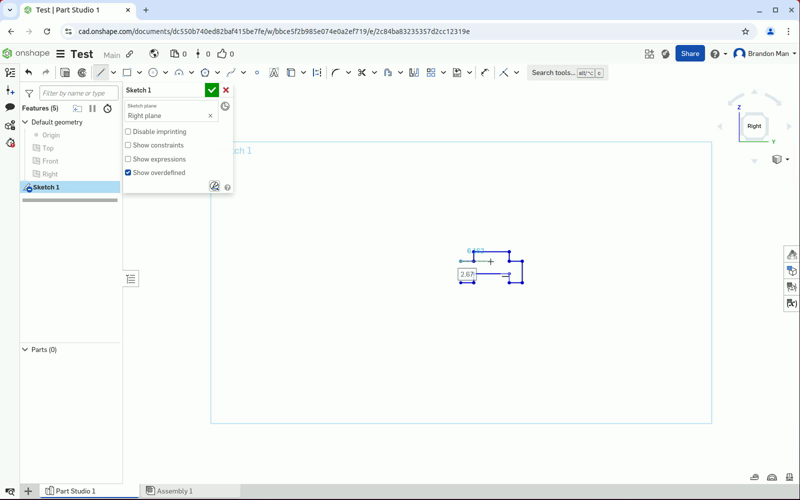
mouse_move(460, 282)
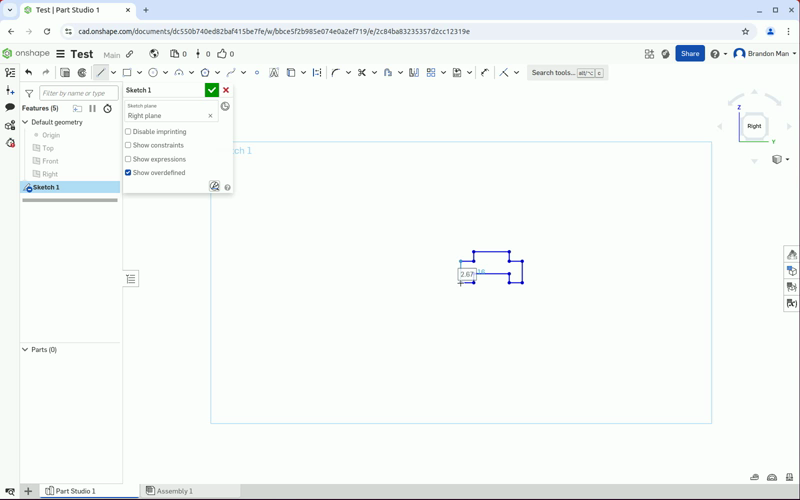
key_up(shift)
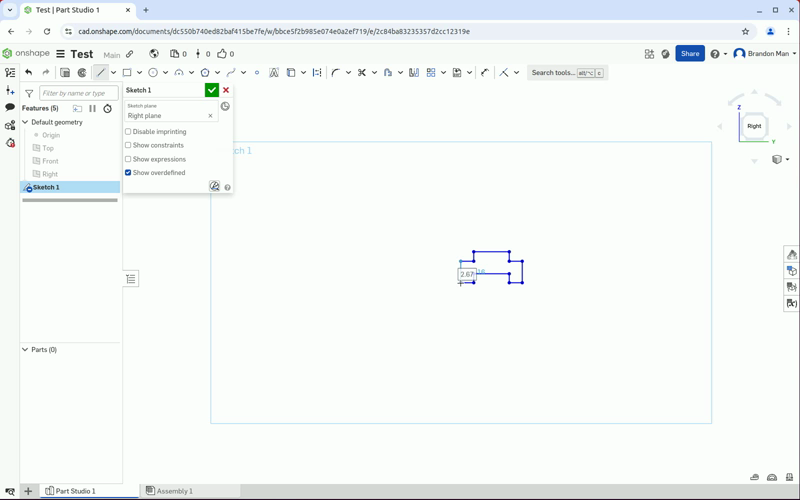
click(460, 282)
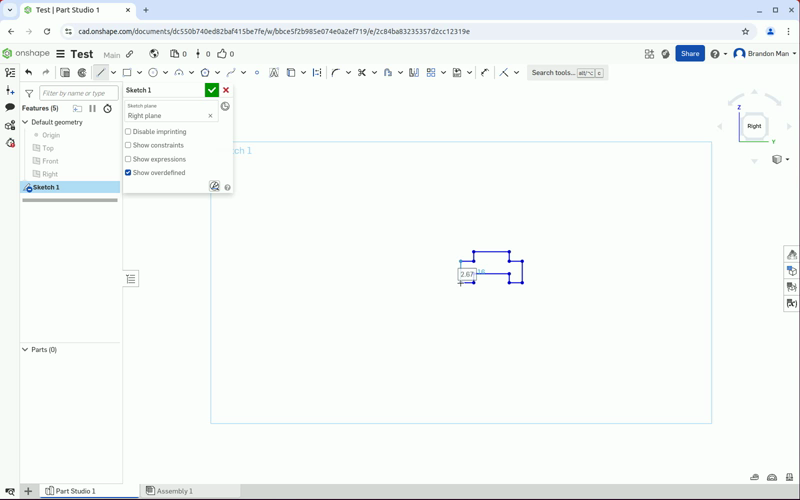
key(esc)
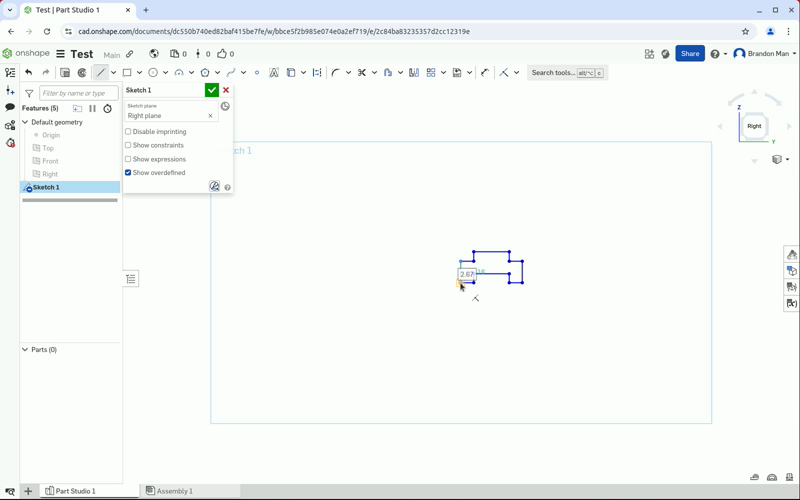
mouse_move(477, 272)
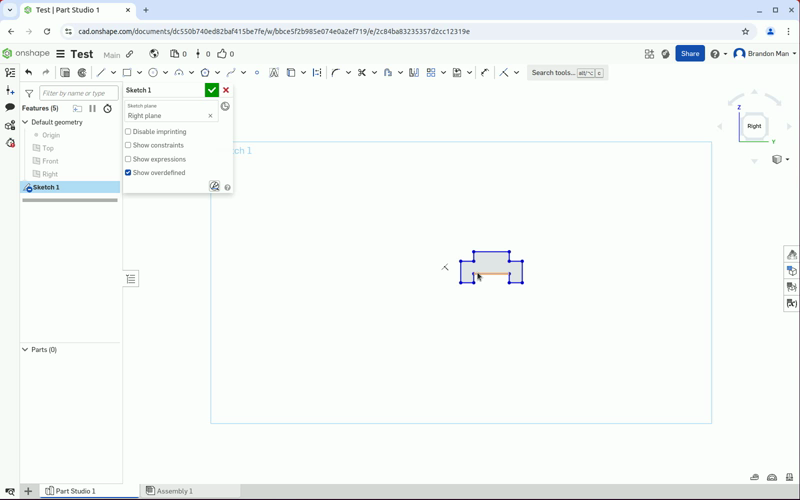
scroll(6)
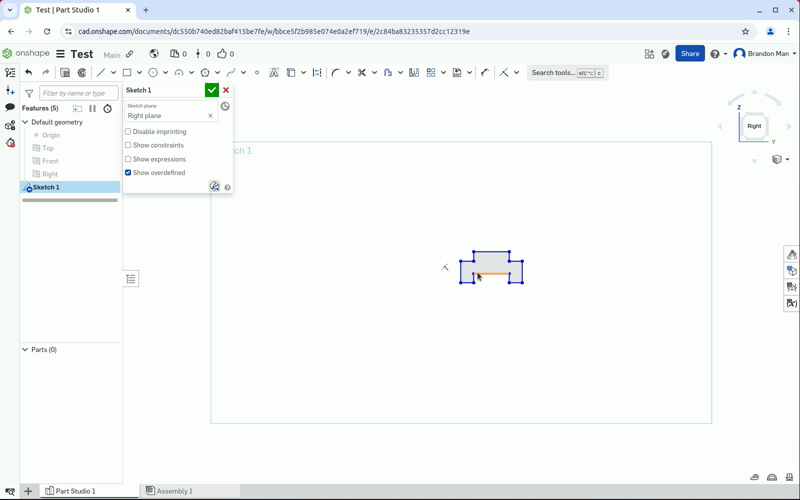
scroll(6)
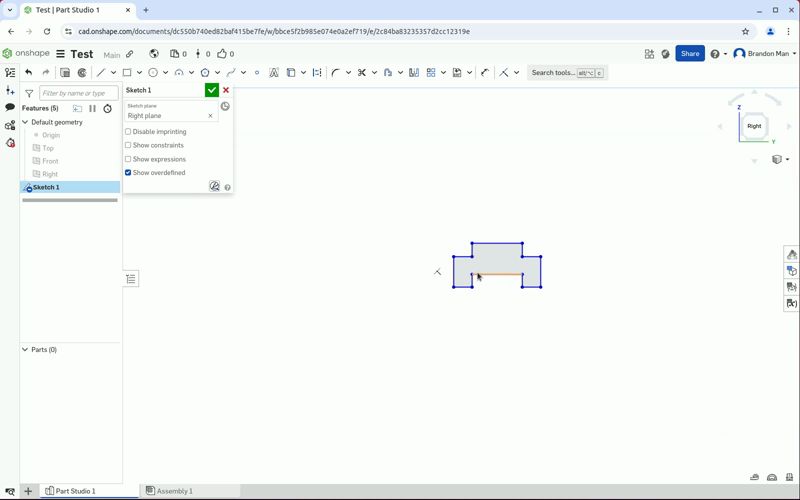
scroll(6)
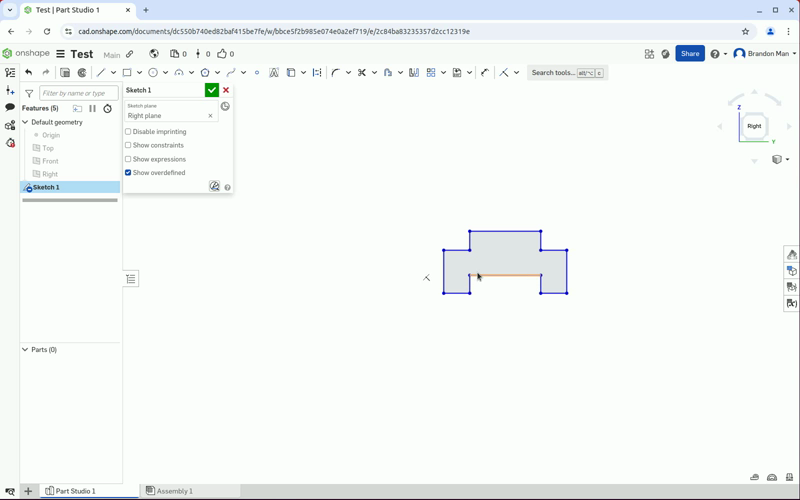
scroll(6)
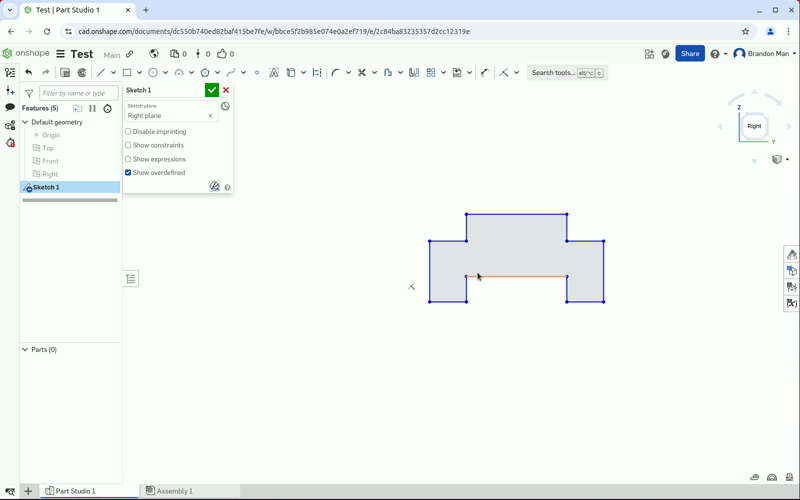
scroll(6)
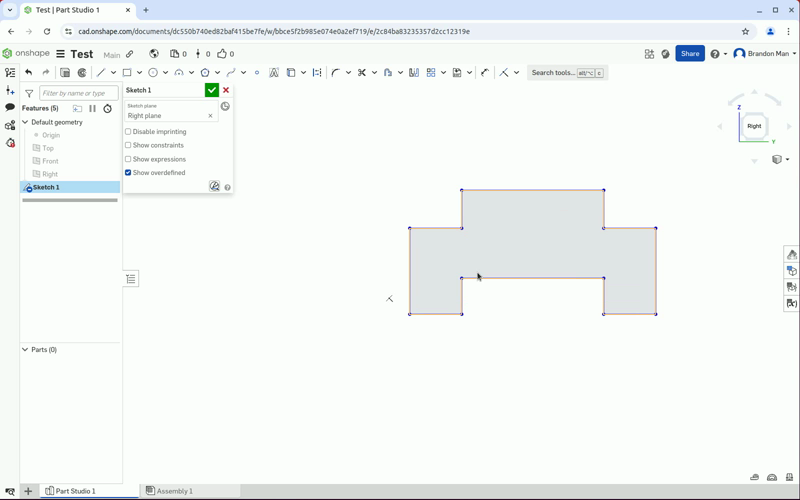
scroll(6)
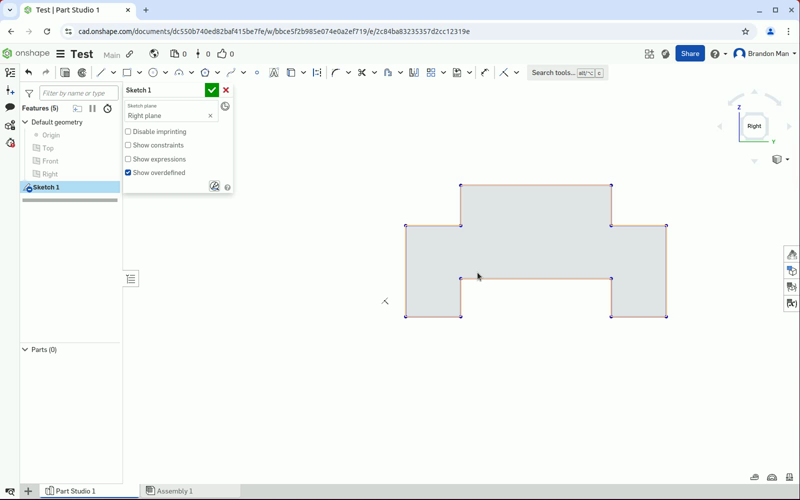
scroll(6)
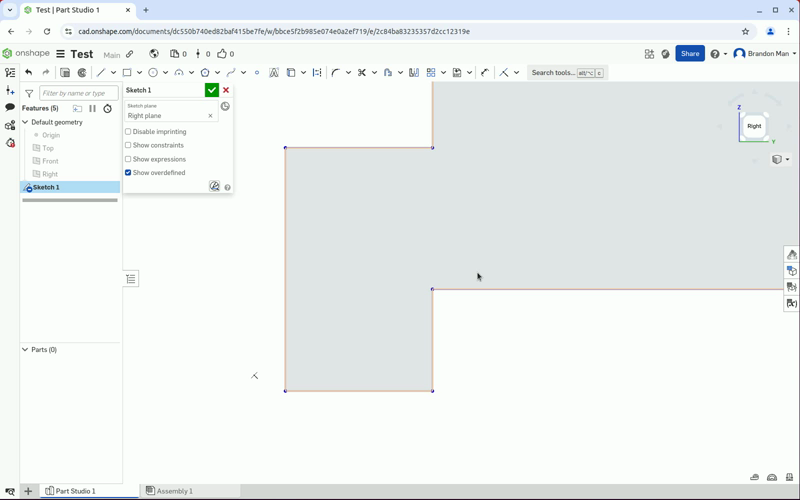
click(477, 272)
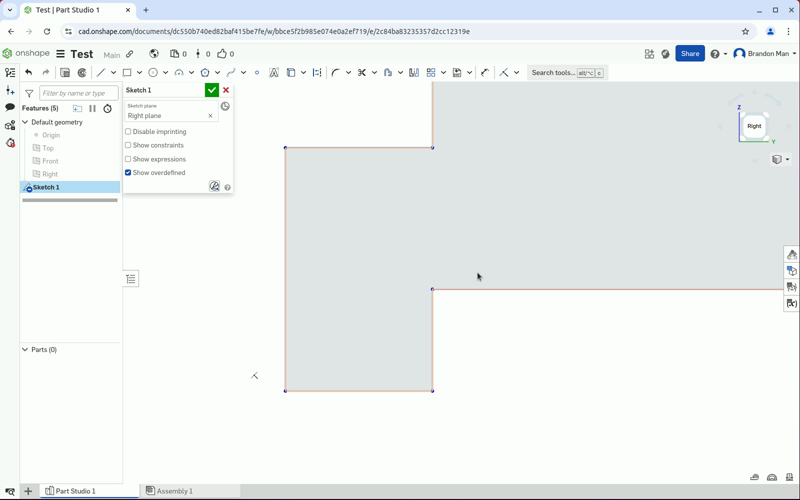
scroll(-6)
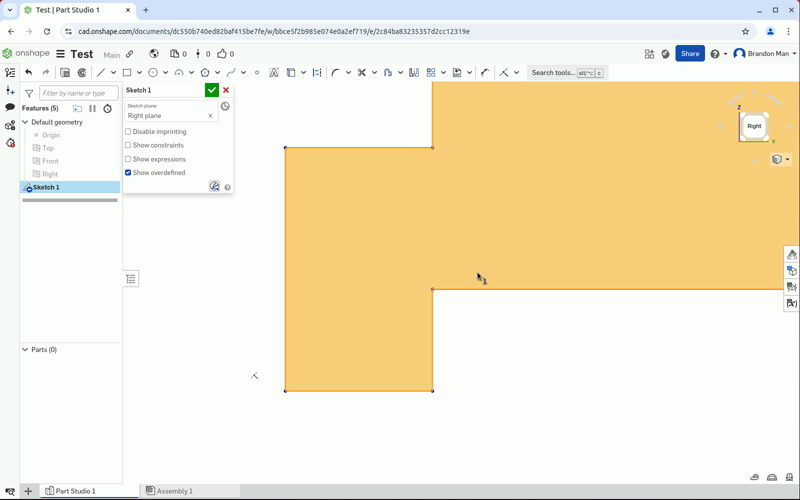
scroll(-6)
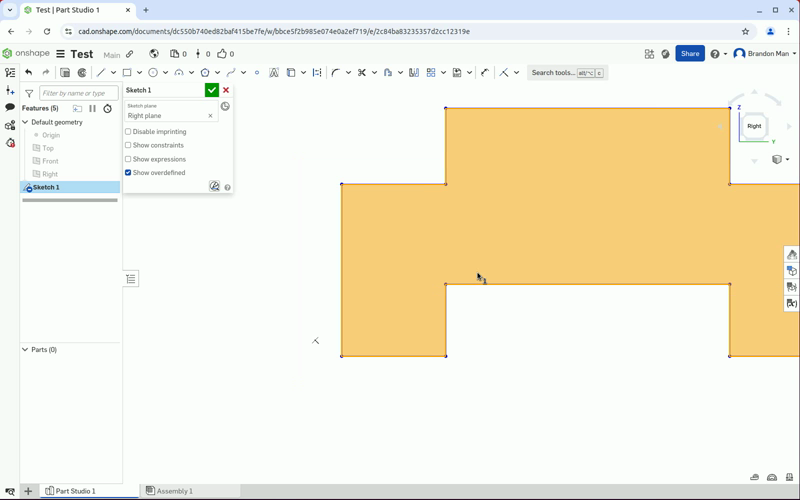
scroll(-6)
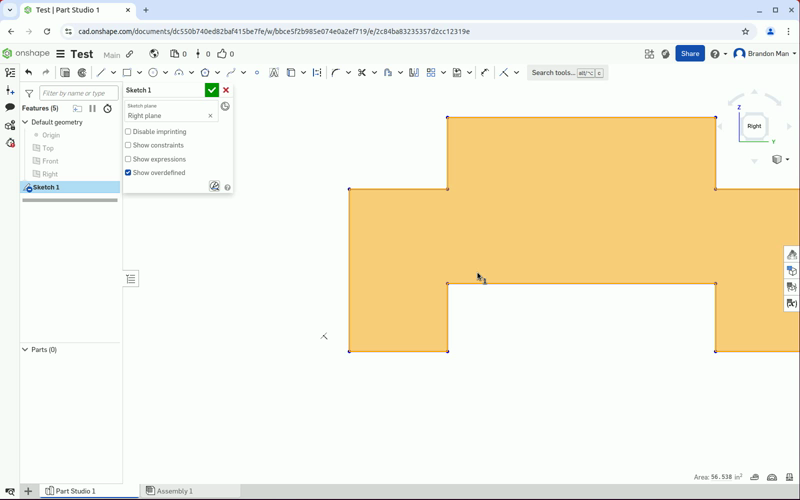
scroll(-6)
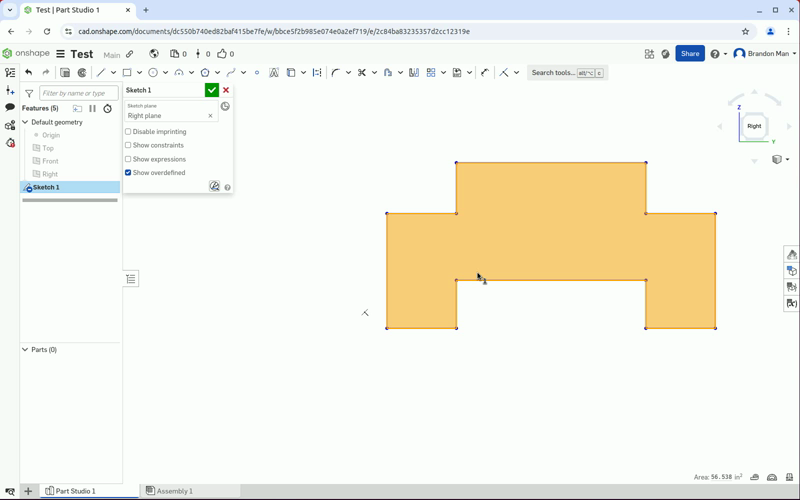
scroll(-6)
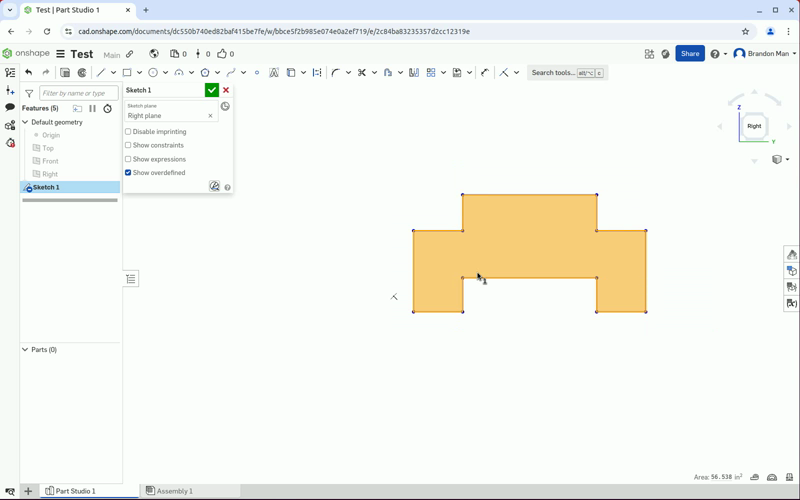
scroll(-6)
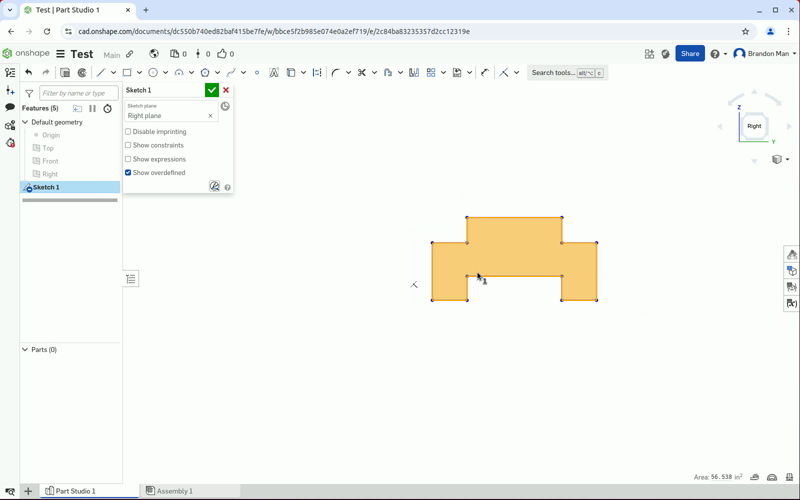
scroll(-6)
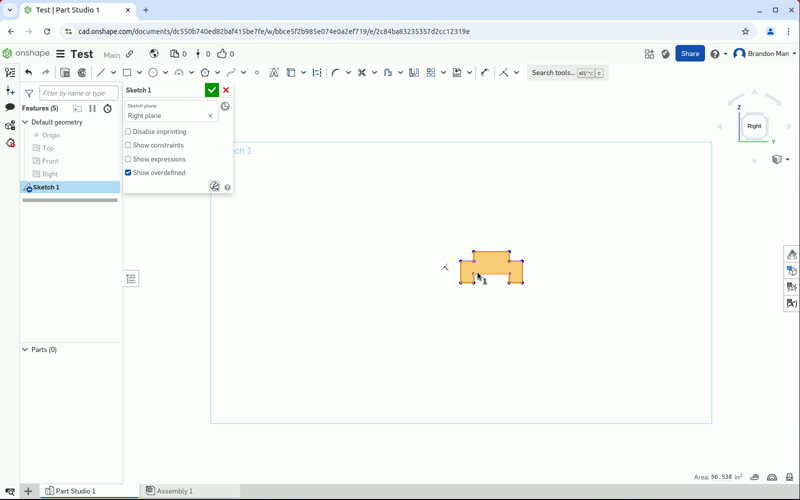
mouse_move(73, 352)
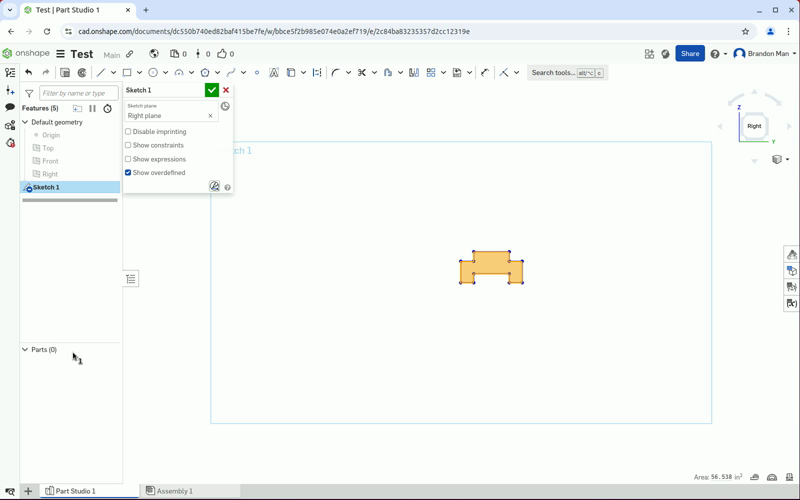
key(shift+y)
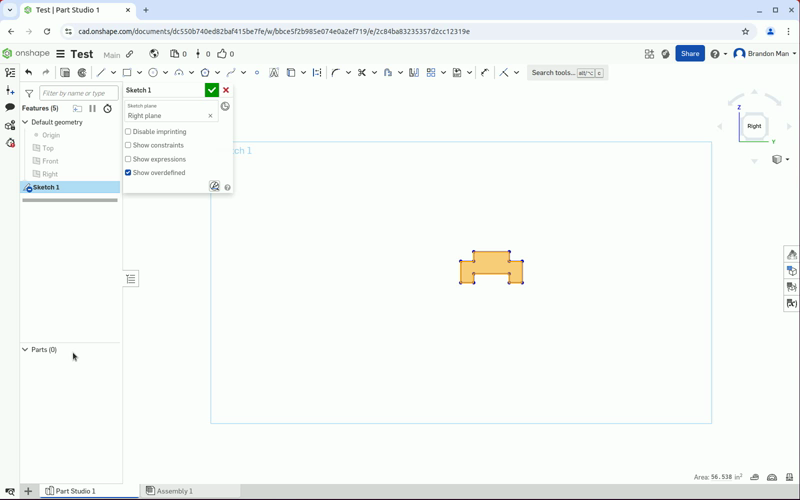
key(shift+e)
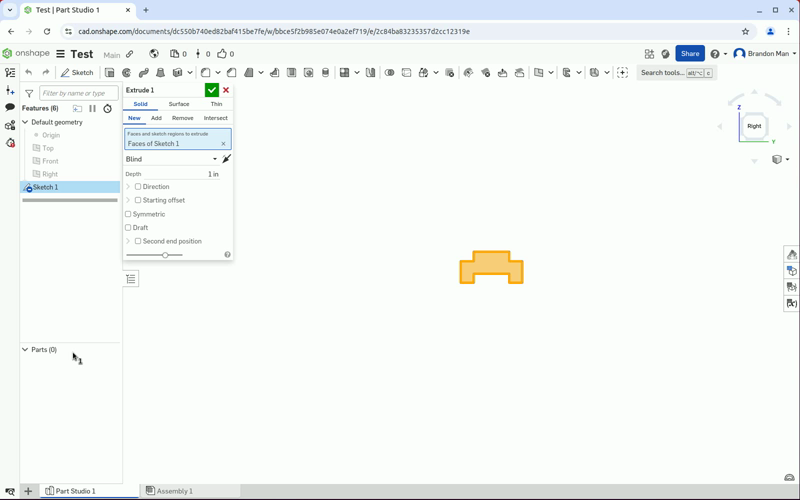
mouse_move(143, 106)
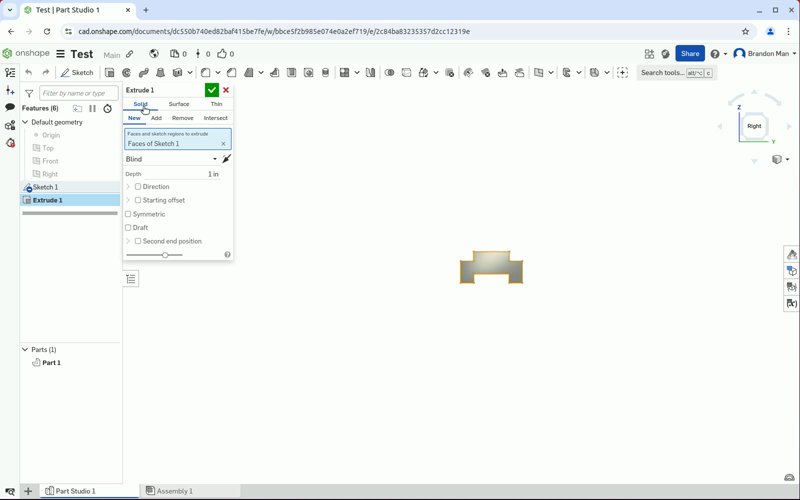
click(143, 106)
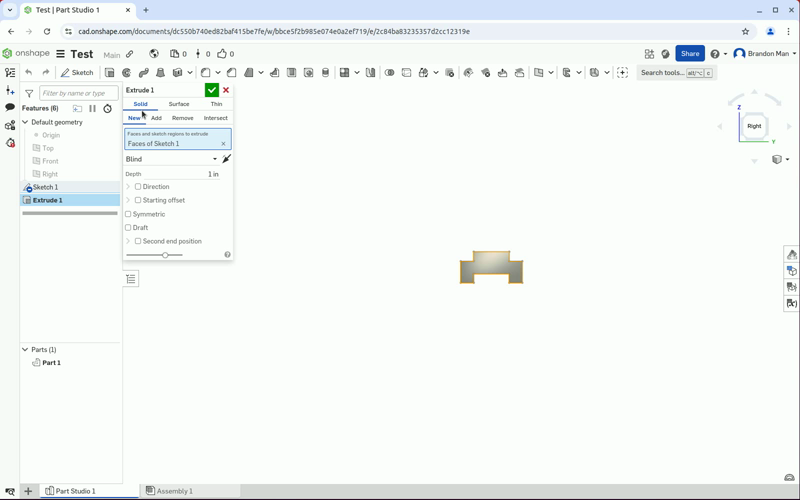
mouse_move(137, 120)
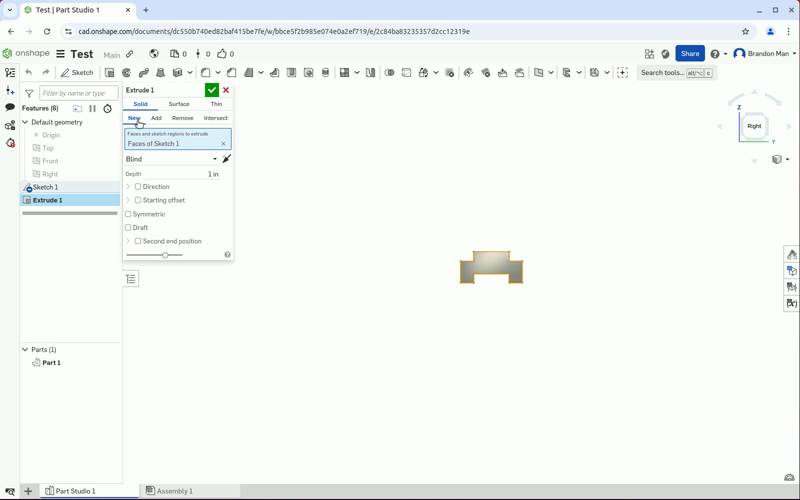
click(137, 120)
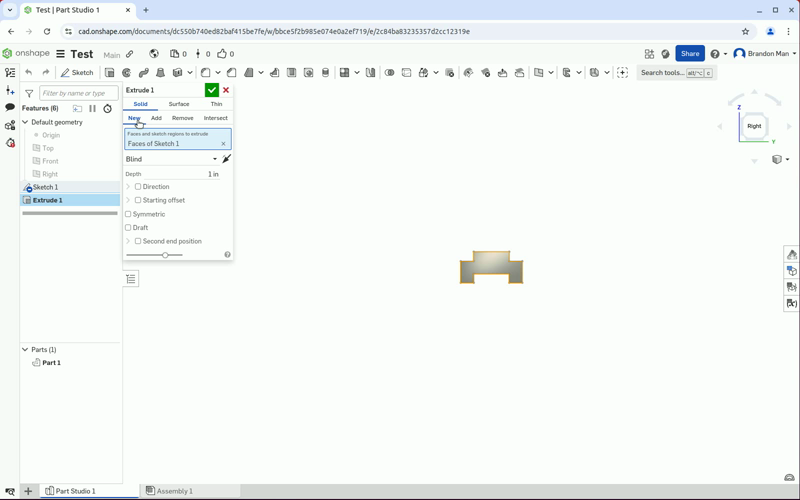
key(tab, 4)
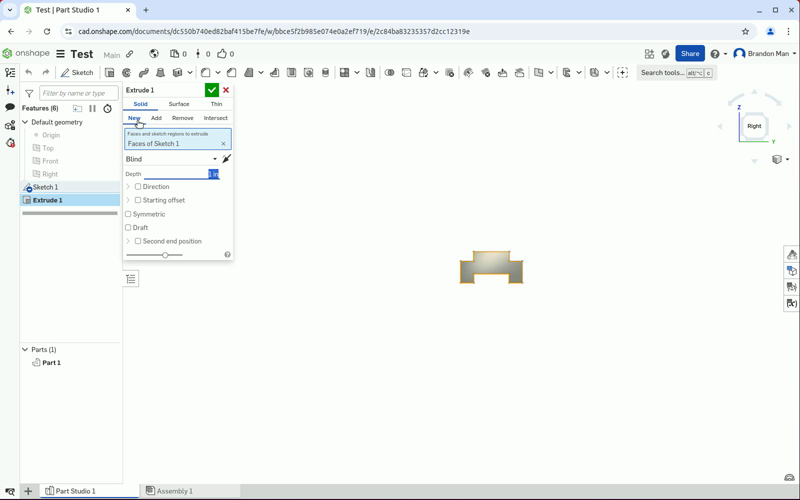
text(23.108)
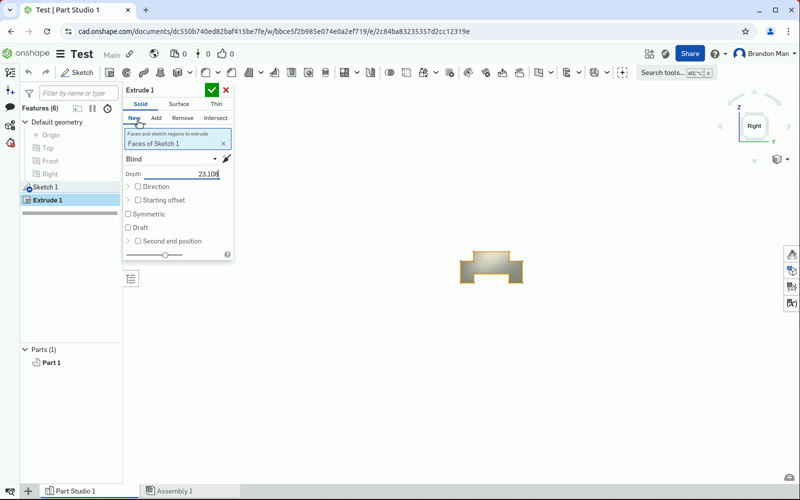
key(enter)
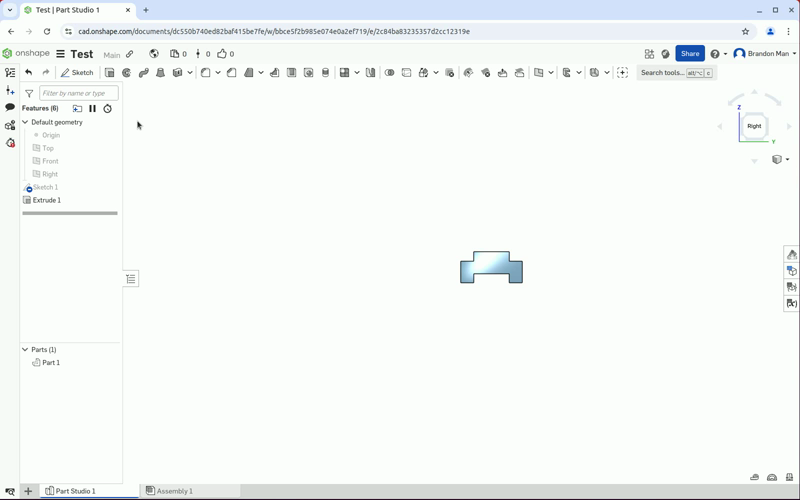
key(shift+h)
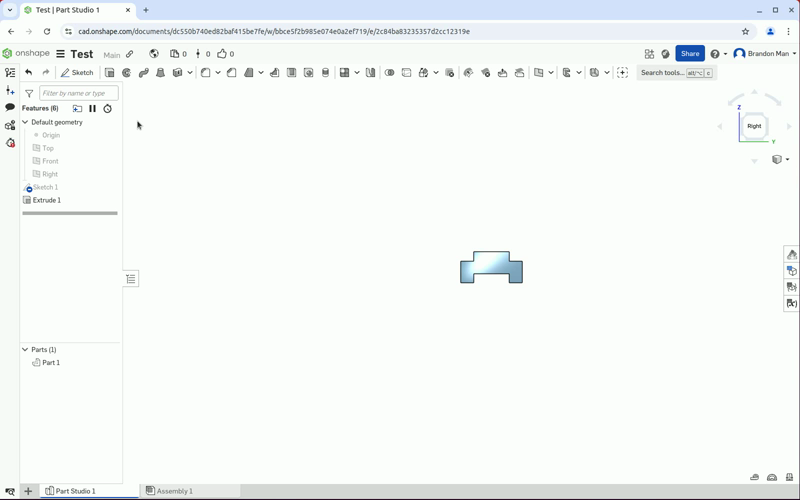
key(shift+h)
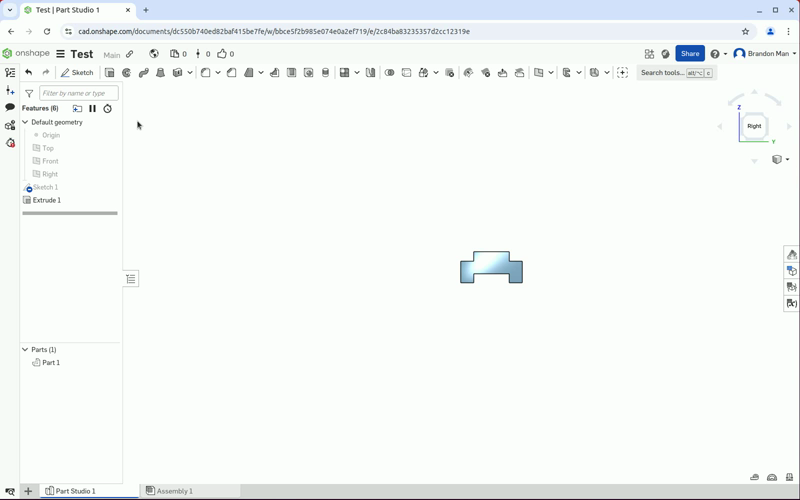
mouse_move(73, 189)
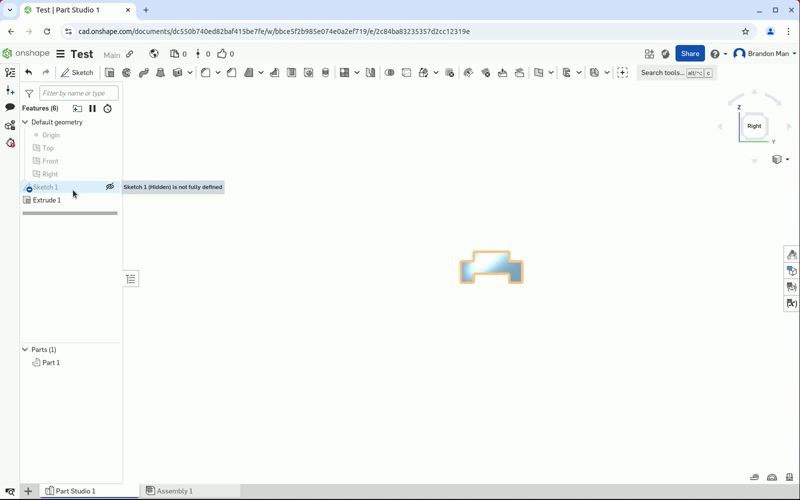
click(73, 189)
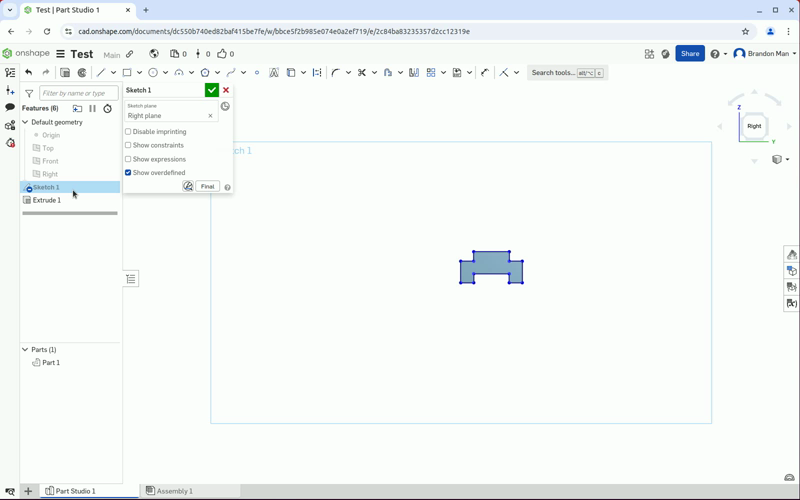
mouse_move(229, 92)
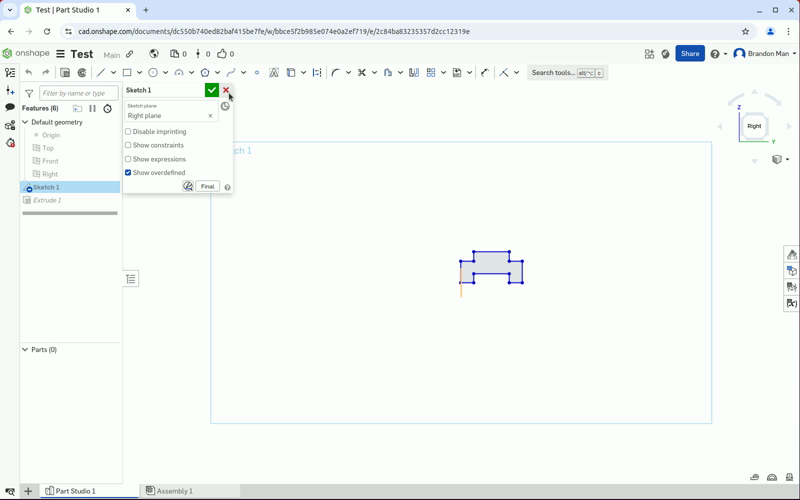
click(229, 92)
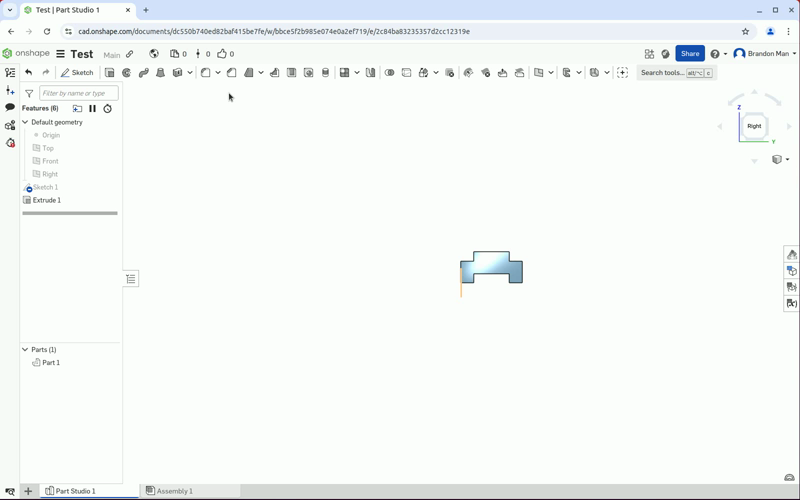
mouse_move(73, 352)
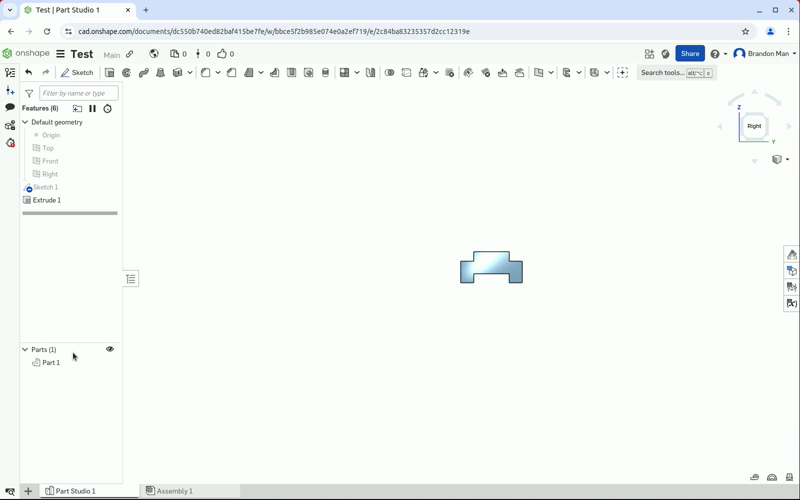
key(y)
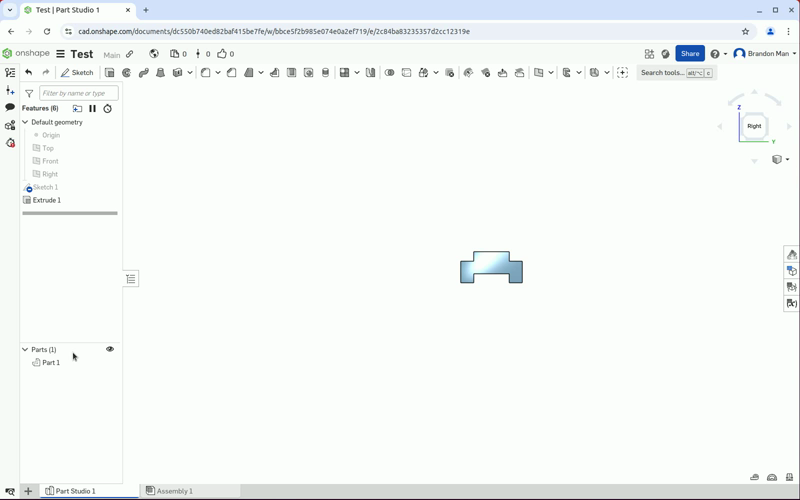
key(shift+p)
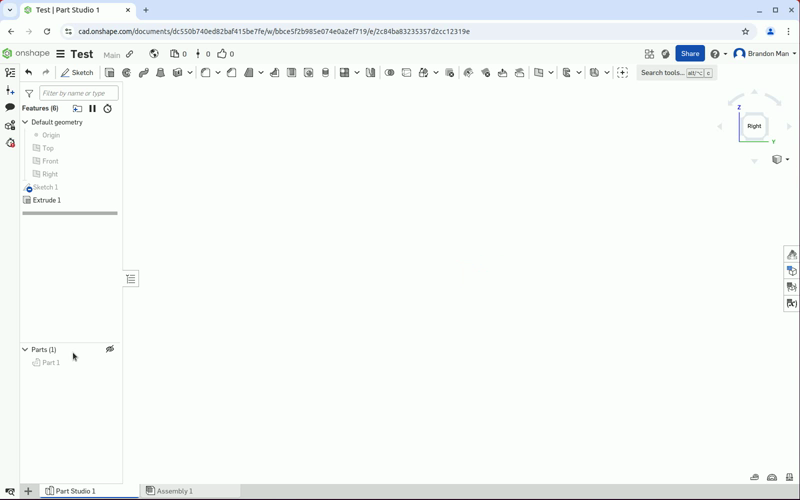
key(space)
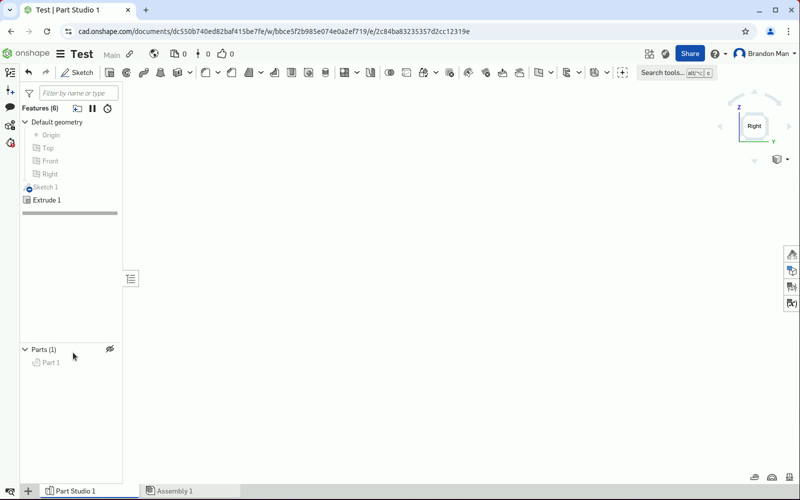
key_down(shift)
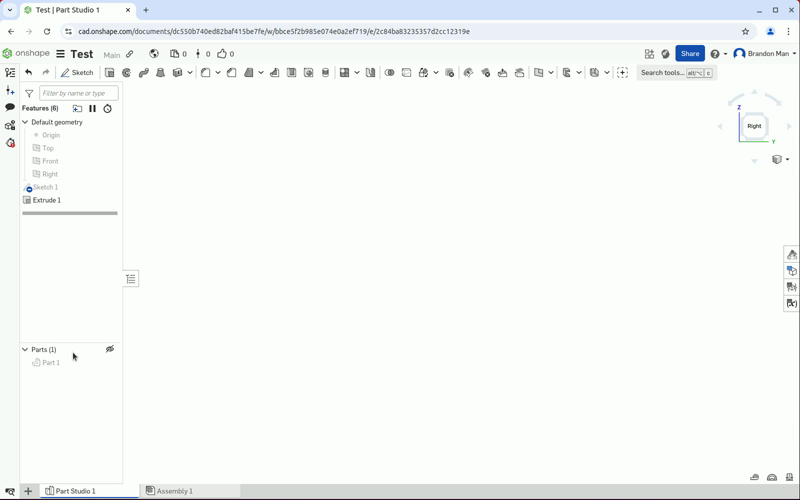
key(right)
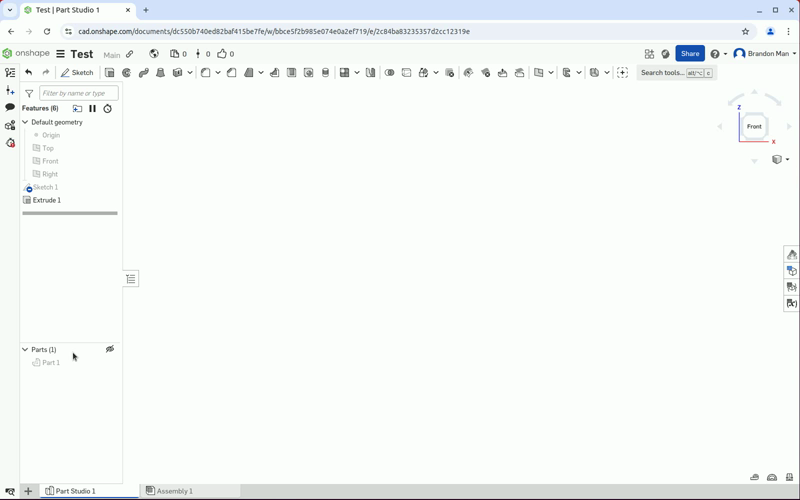
key_up(shift)
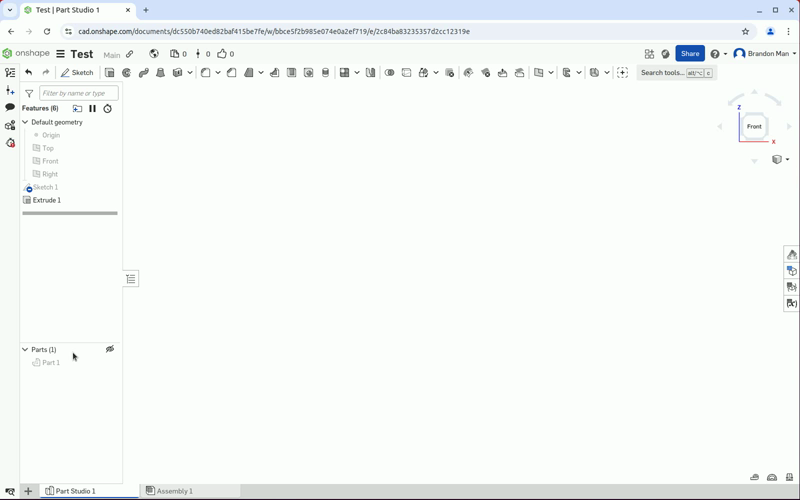
key(space)
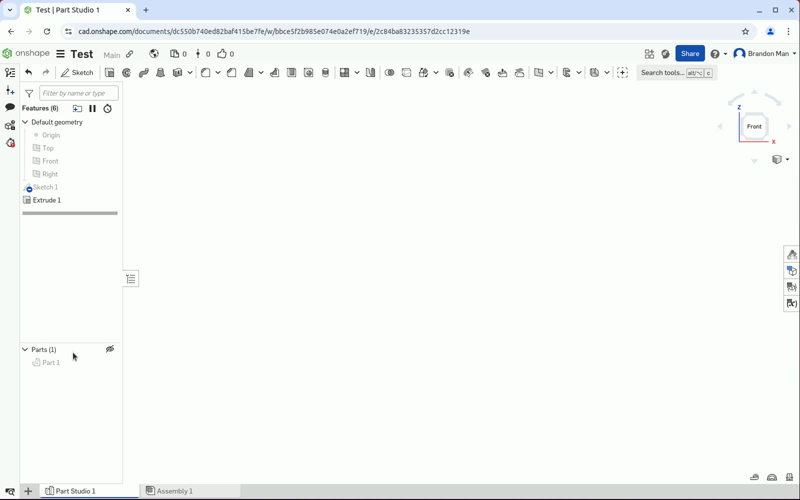
key_down(shift)
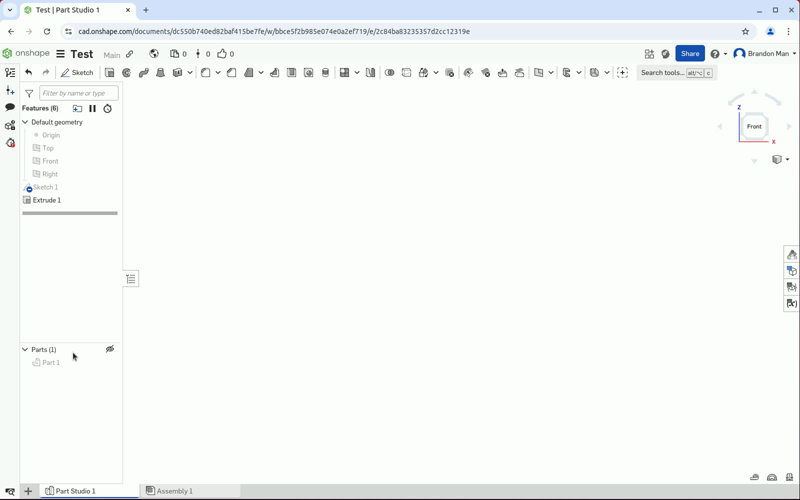
key(down)
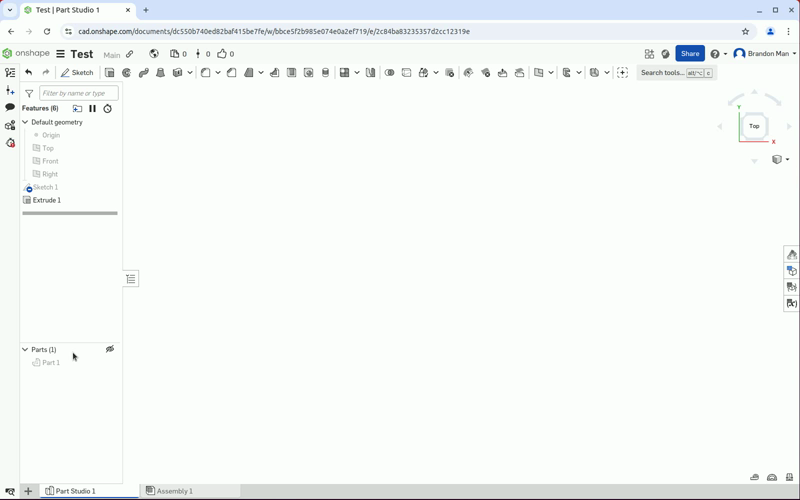
key_up(shift)
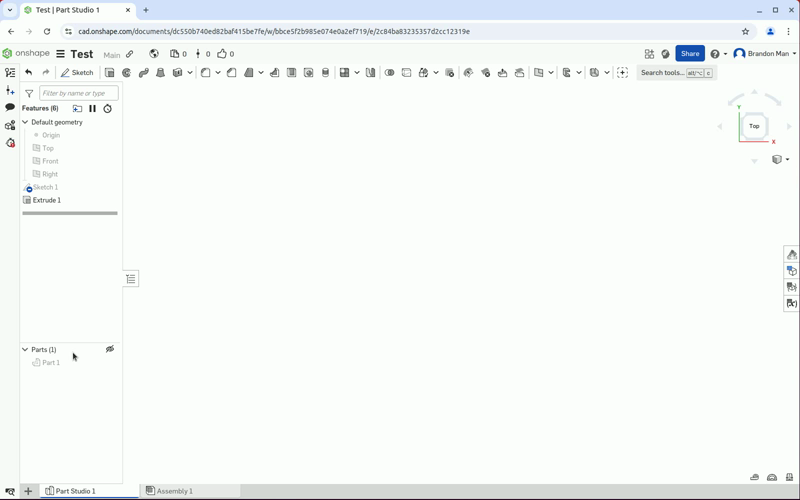
mouse_move(73, 352)
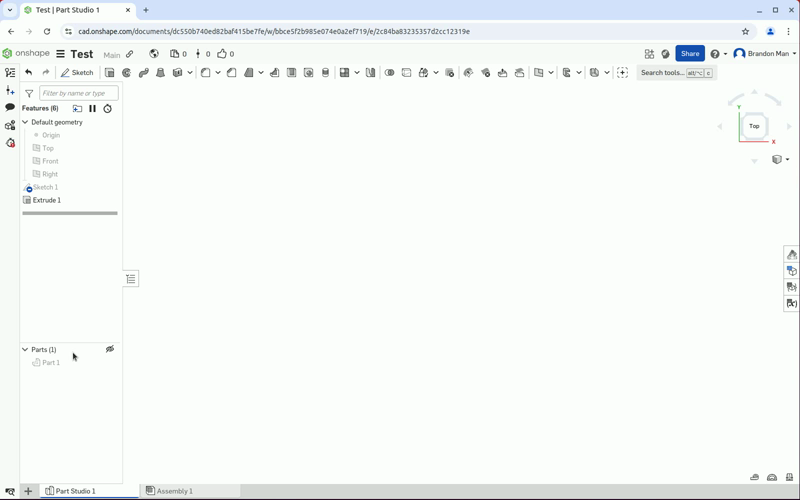
key(shift+y)
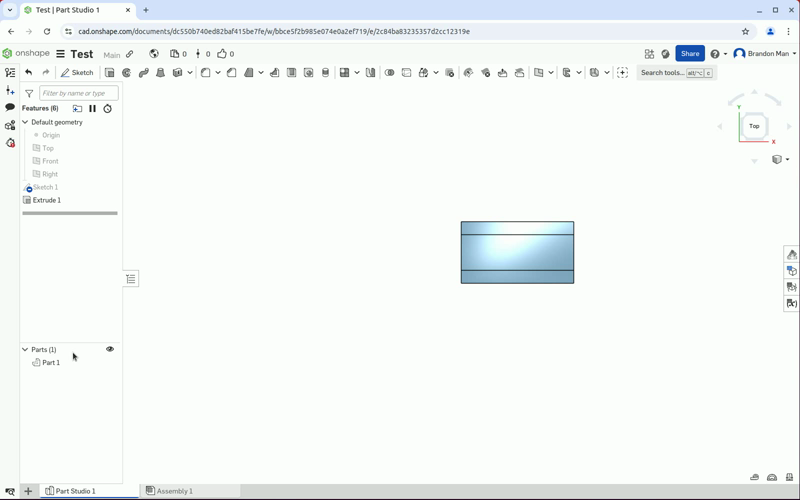
mouse_move(541, 75)
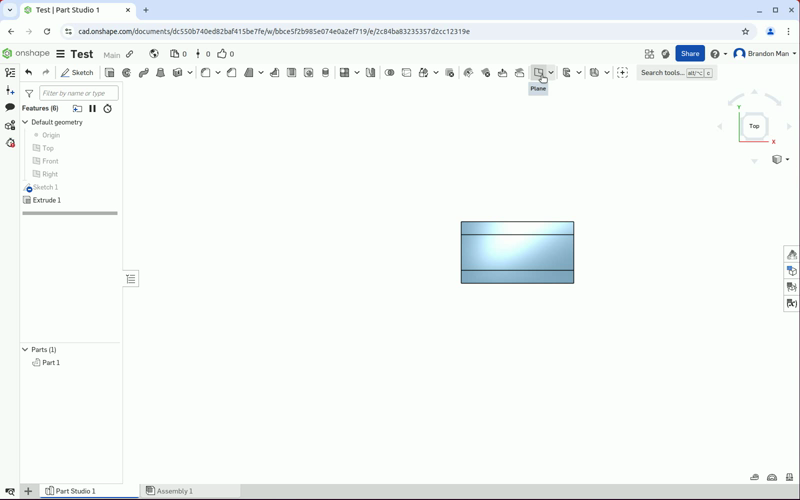
click(541, 75)
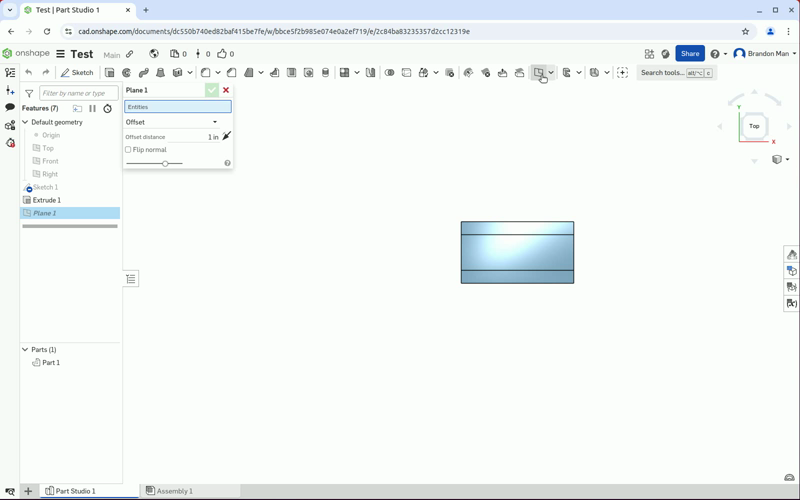
mouse_move(73, 150)
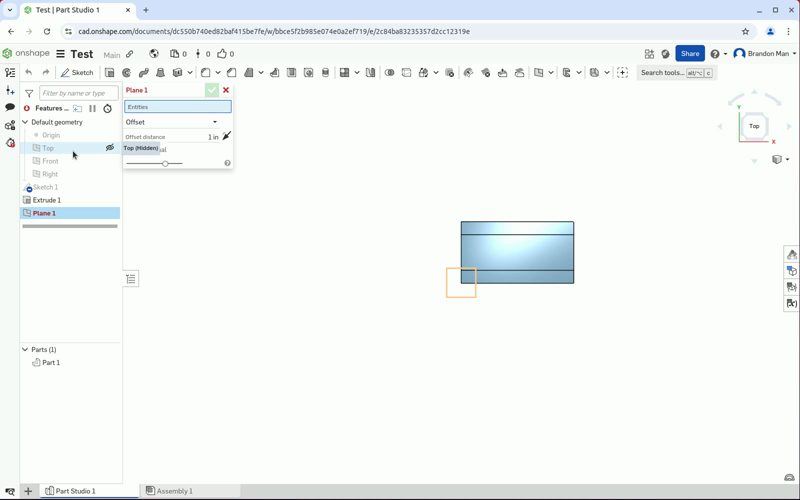
click(73, 150)
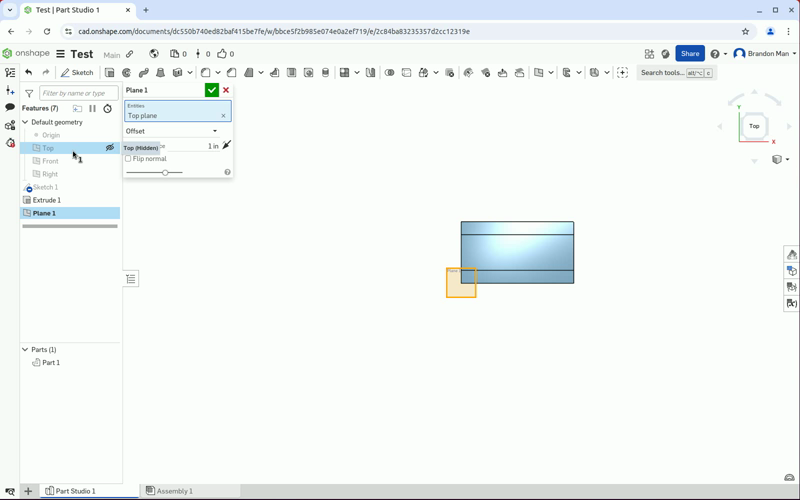
key(tab, 2)
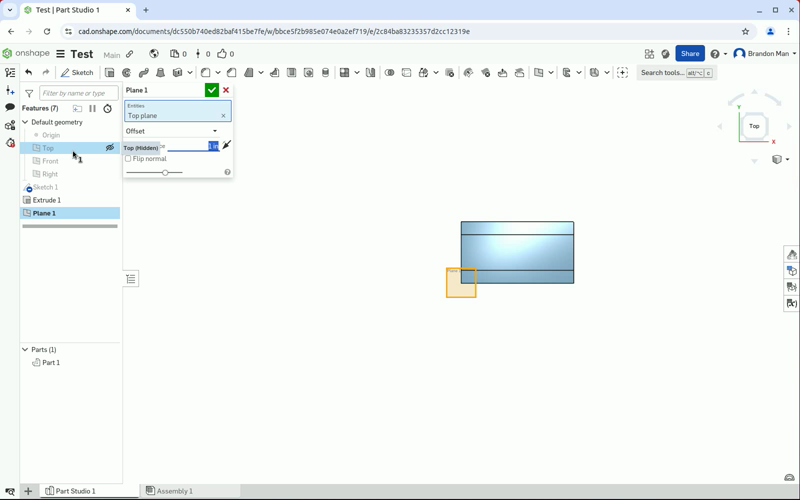
text(6.255)
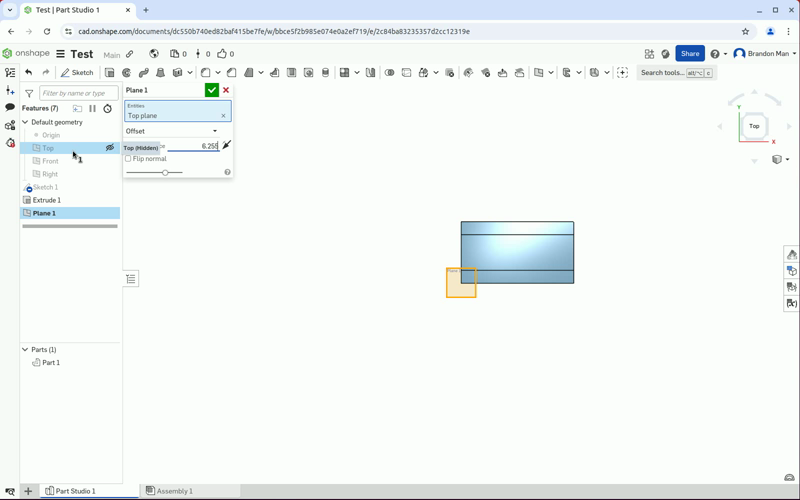
key(enter, 2)
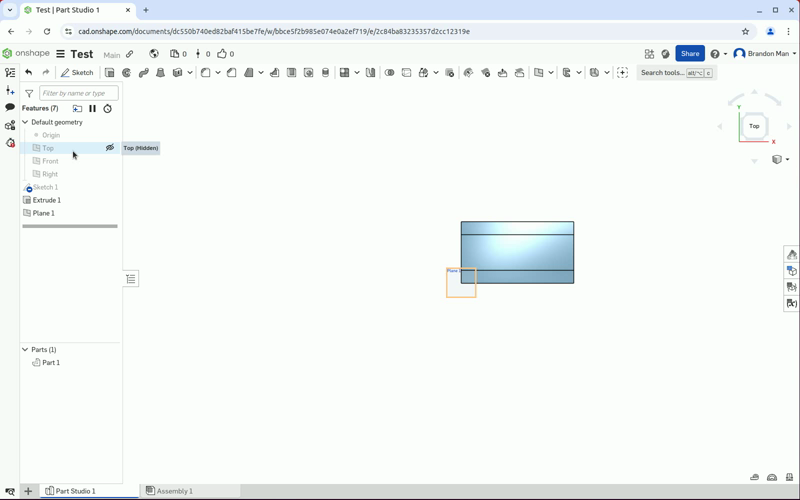
key(shift+s)
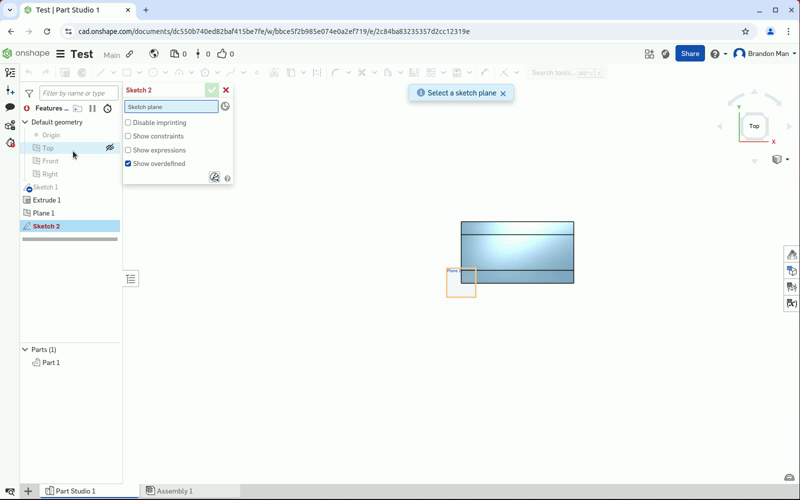
mouse_move(73, 215)
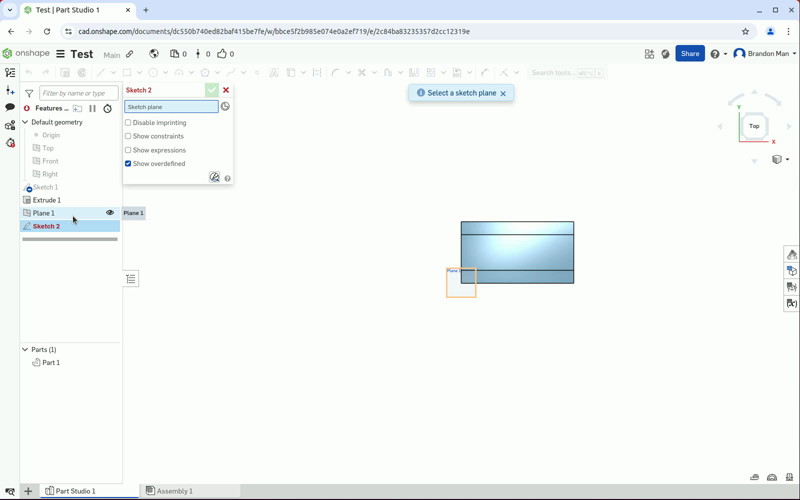
click(73, 215)
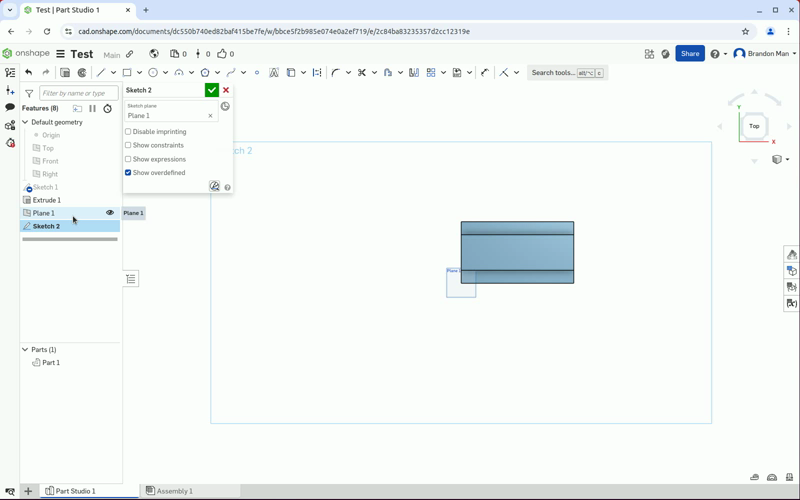
mouse_move(73, 352)
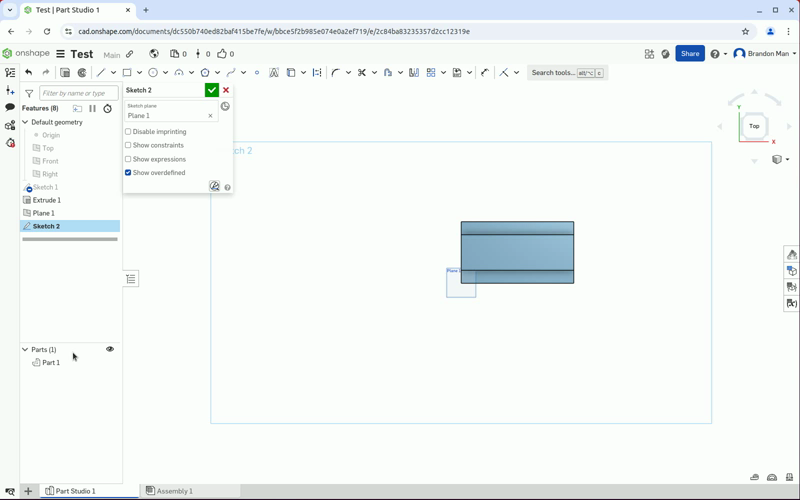
key(y)
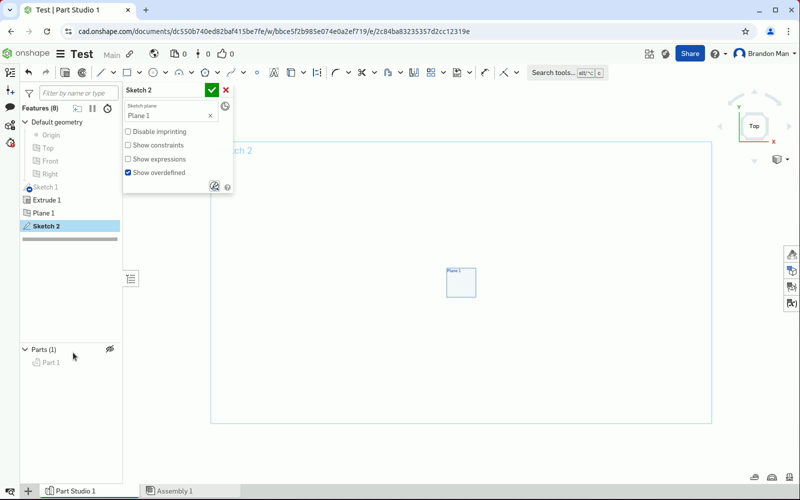
key(c)
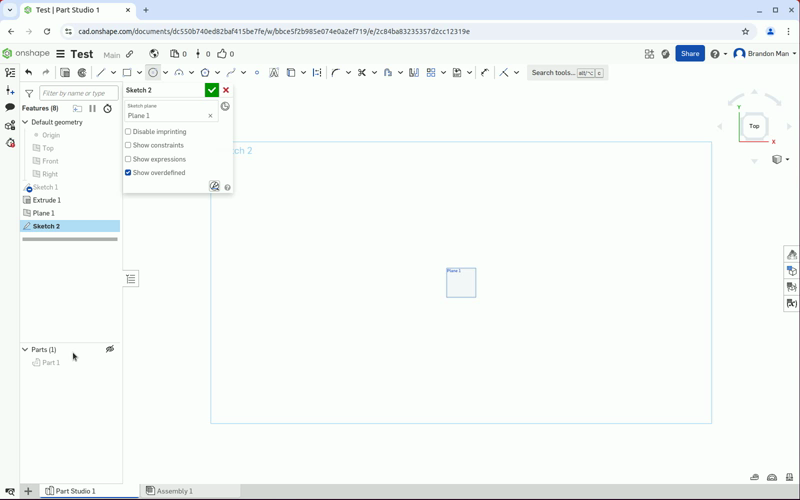
key_down(shift)
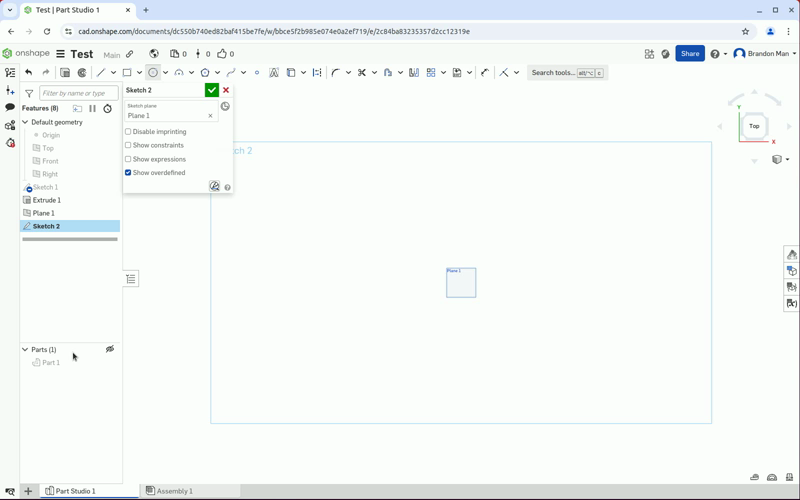
mouse_move(490, 252)
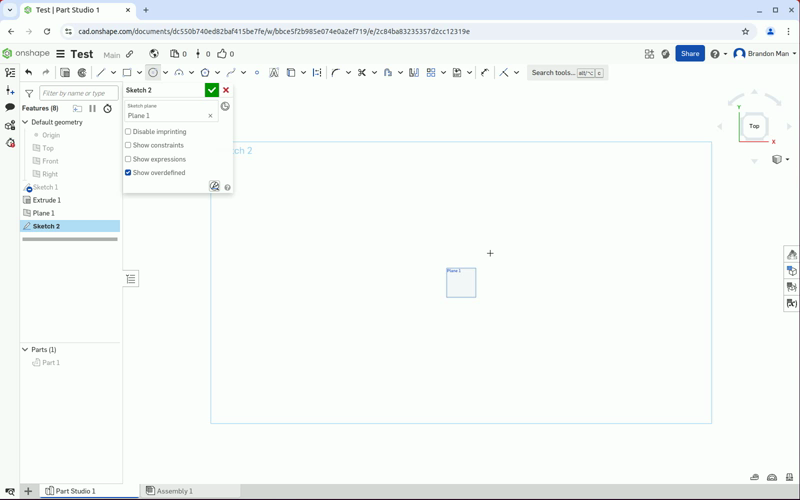
click(490, 252)
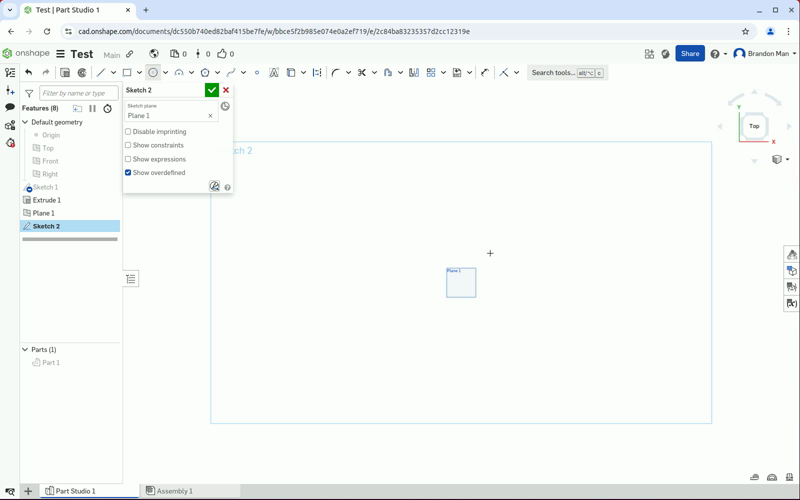
key_up(shift)
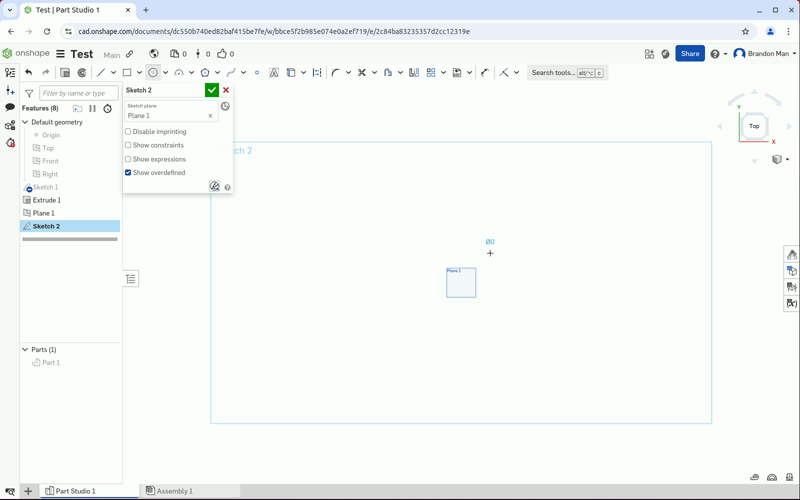
mouse_move(499, 252)
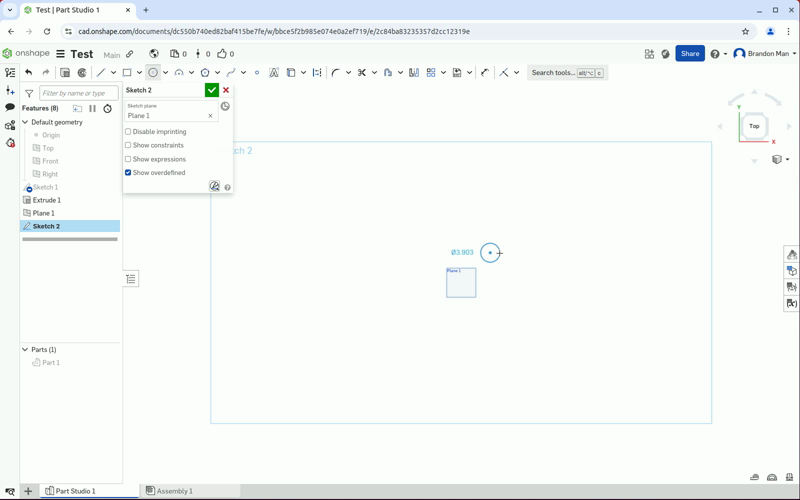
click(499, 252)
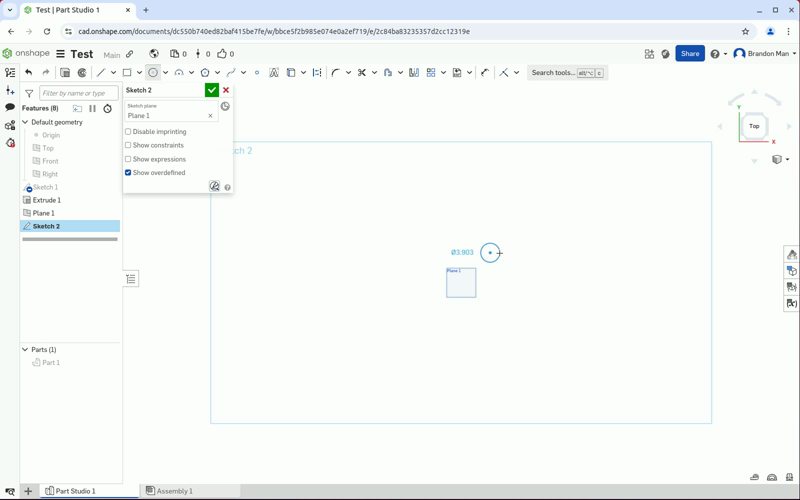
key(esc)
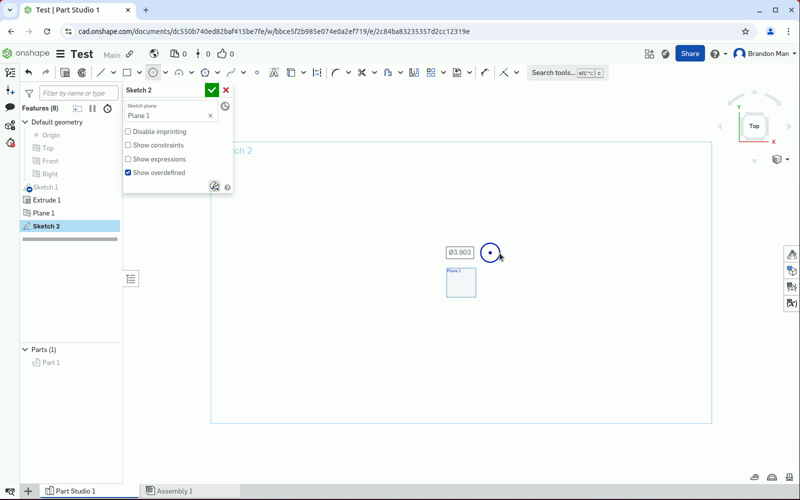
mouse_move(496, 249)
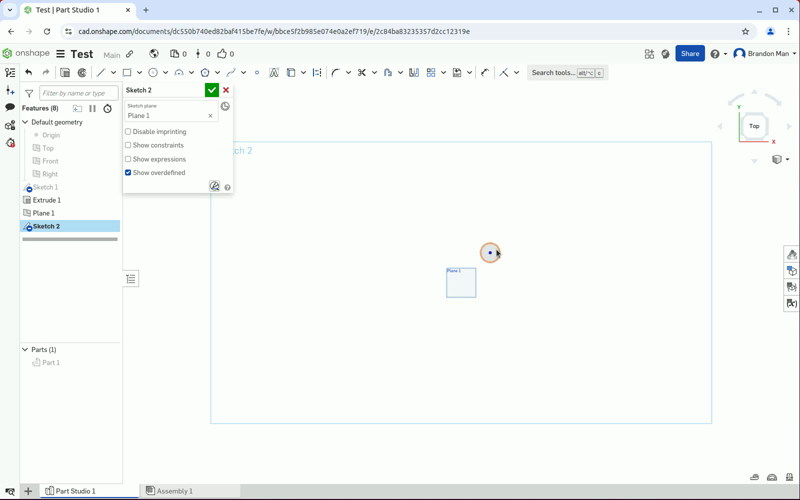
scroll(6)
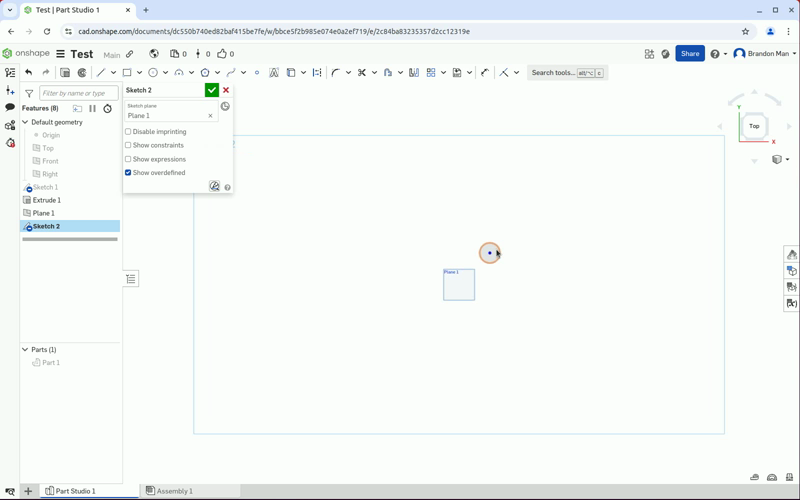
scroll(6)
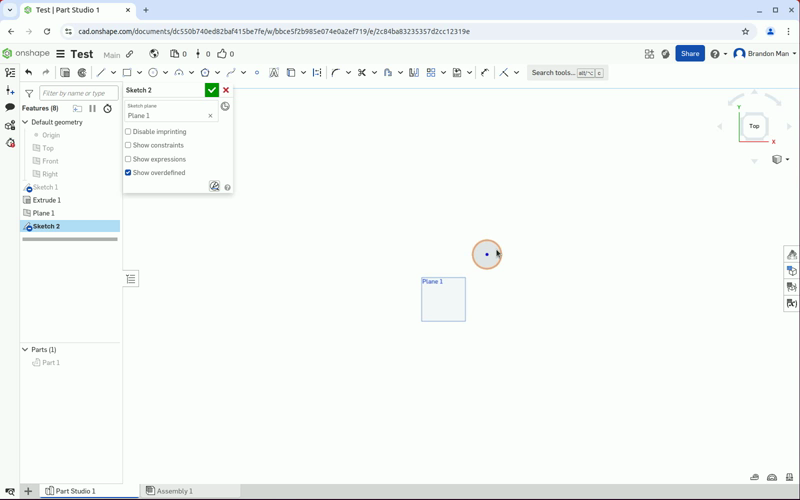
scroll(6)
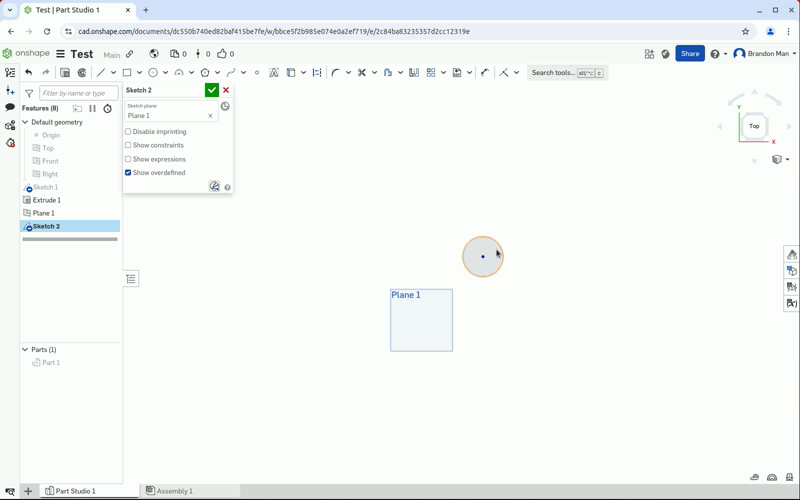
scroll(6)
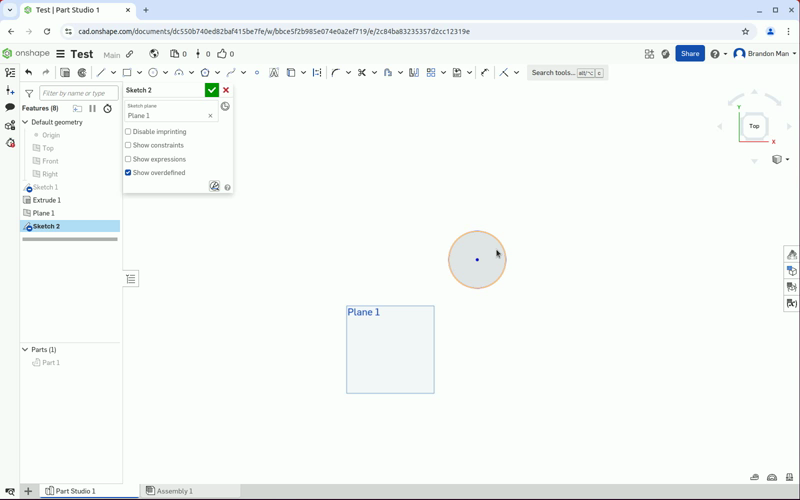
scroll(6)
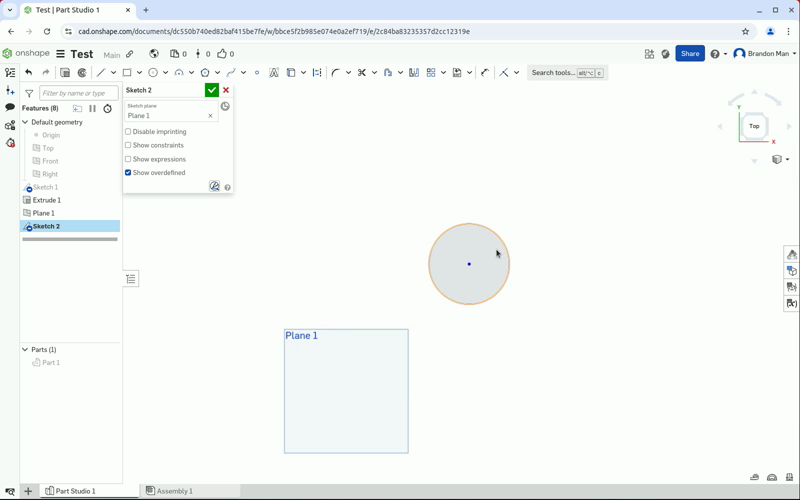
scroll(6)
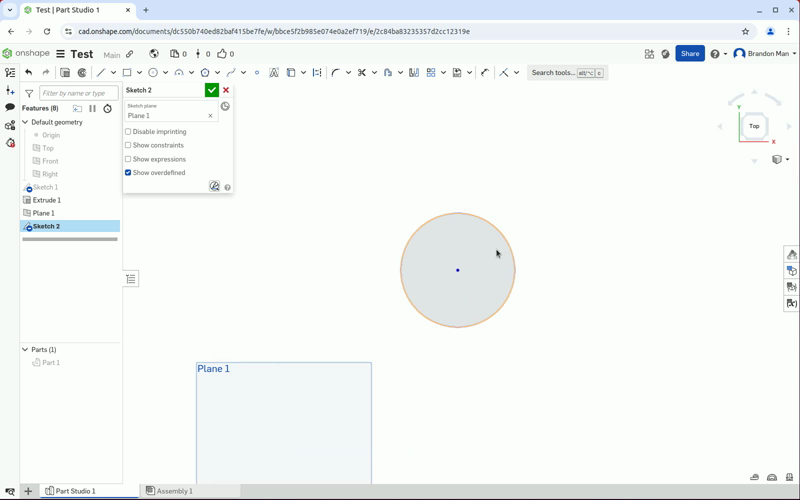
scroll(6)
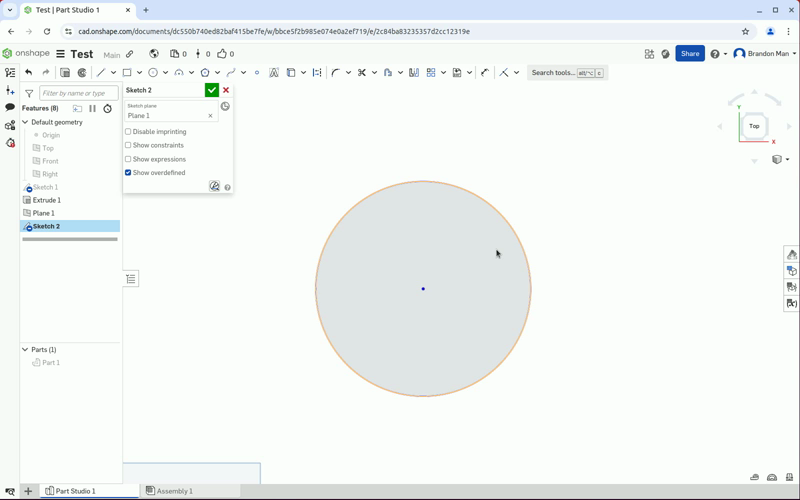
click(496, 249)
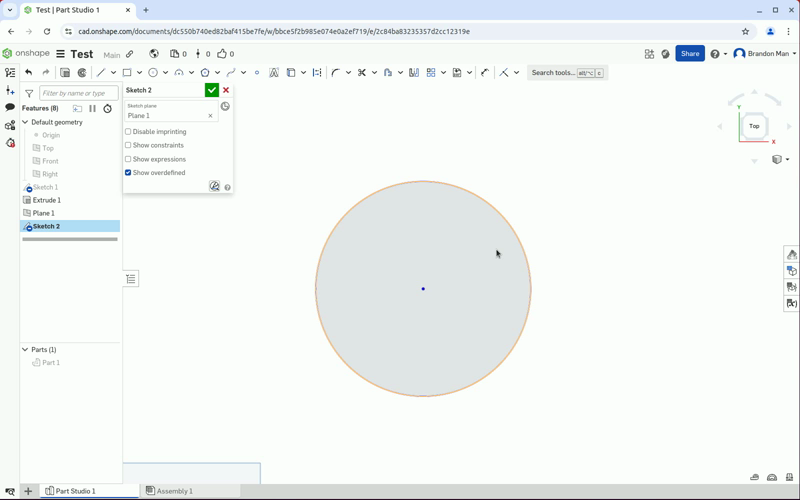
scroll(-6)
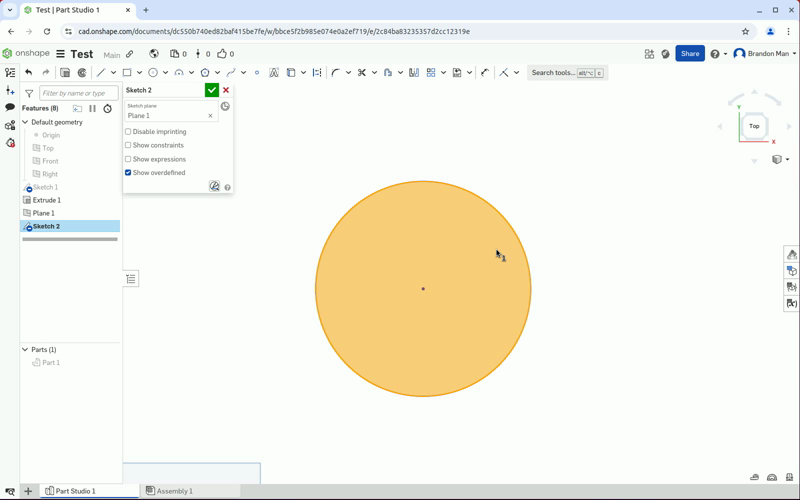
scroll(-6)
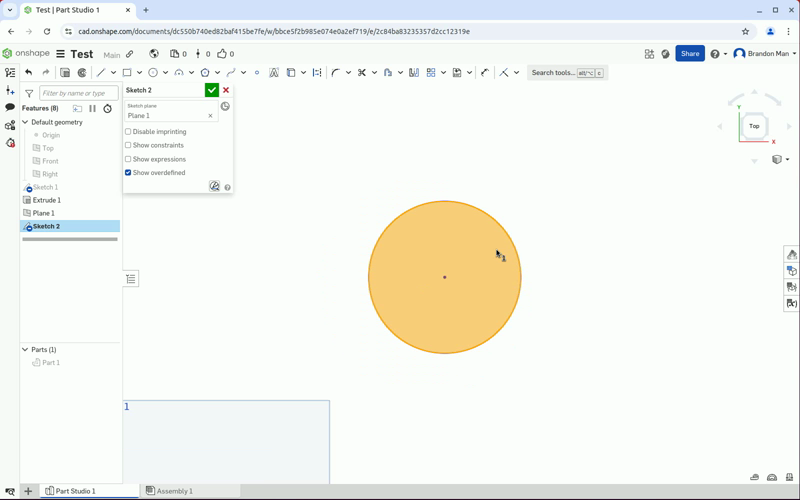
scroll(-6)
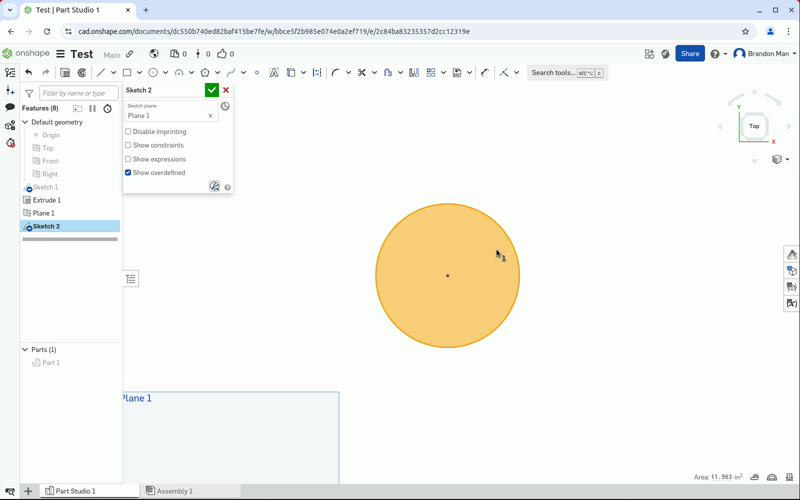
scroll(-6)
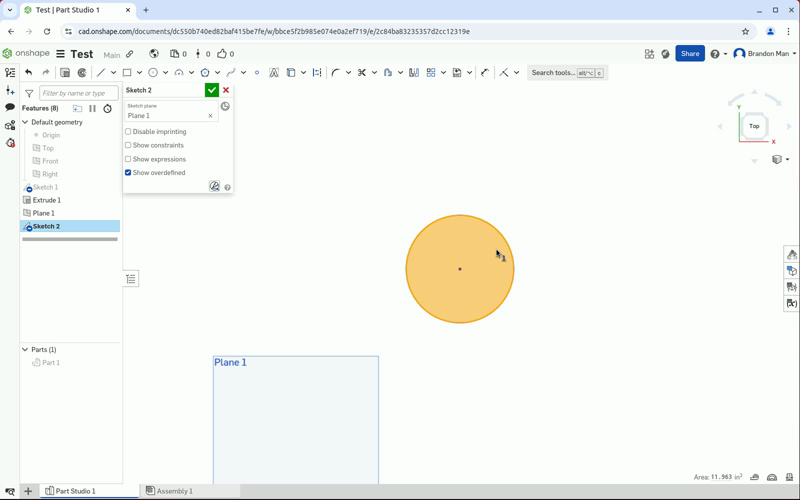
scroll(-6)
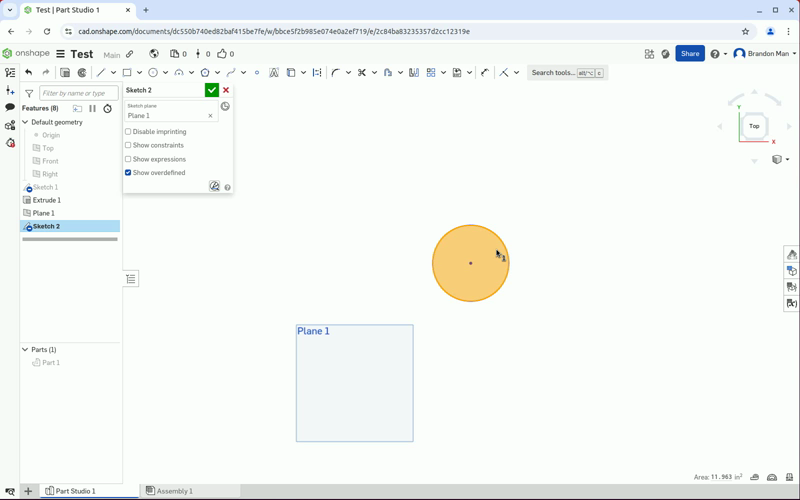
scroll(-6)
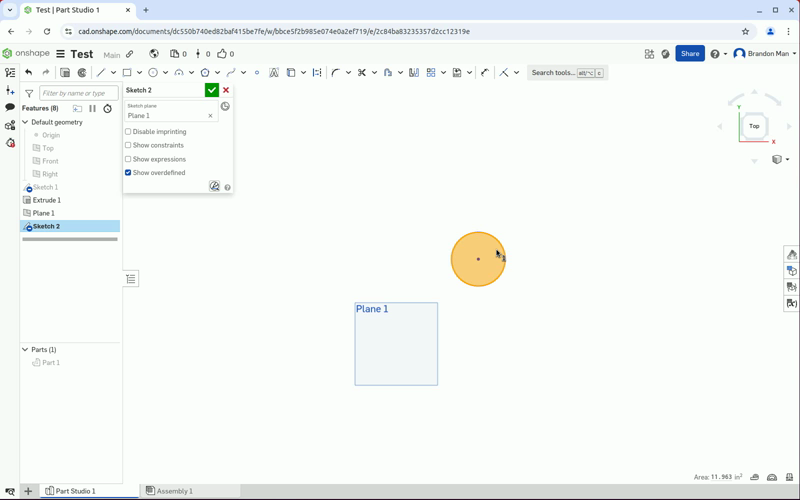
scroll(-6)
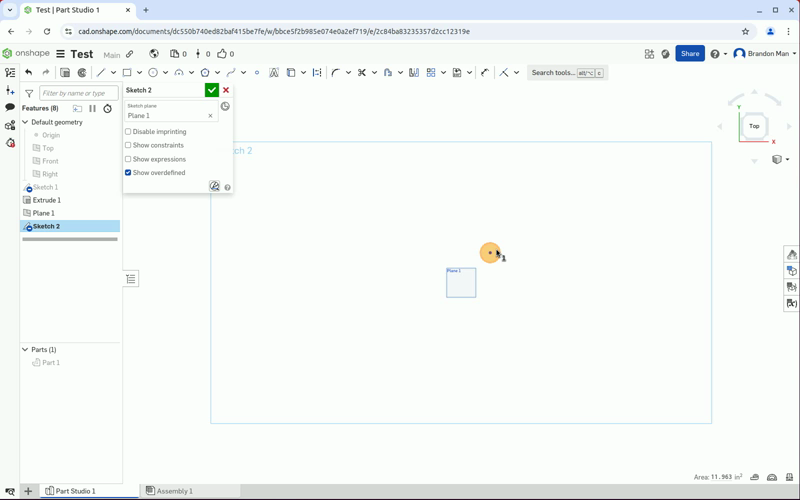
mouse_move(73, 352)
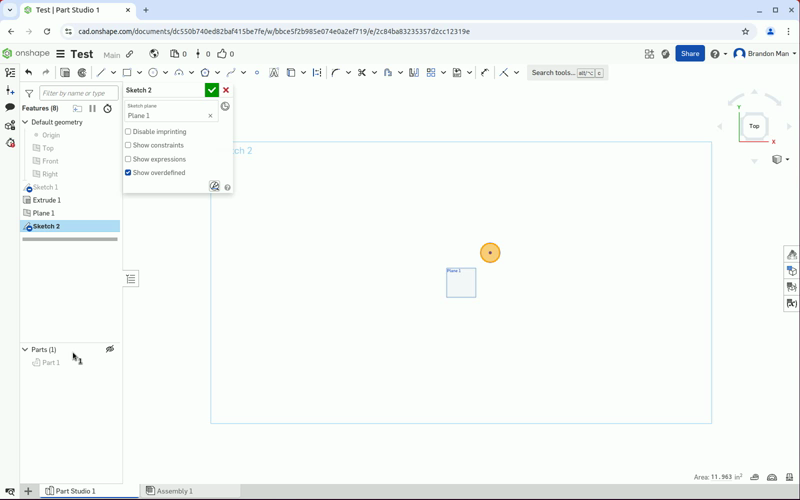
key(shift+y)
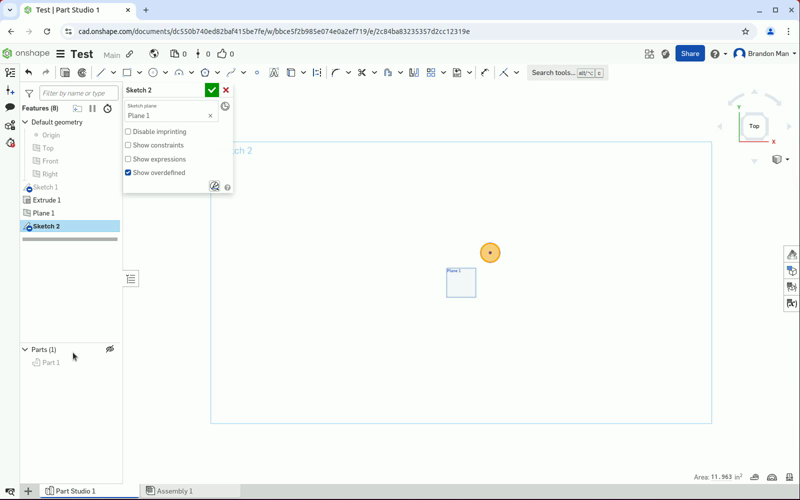
key(shift+e)
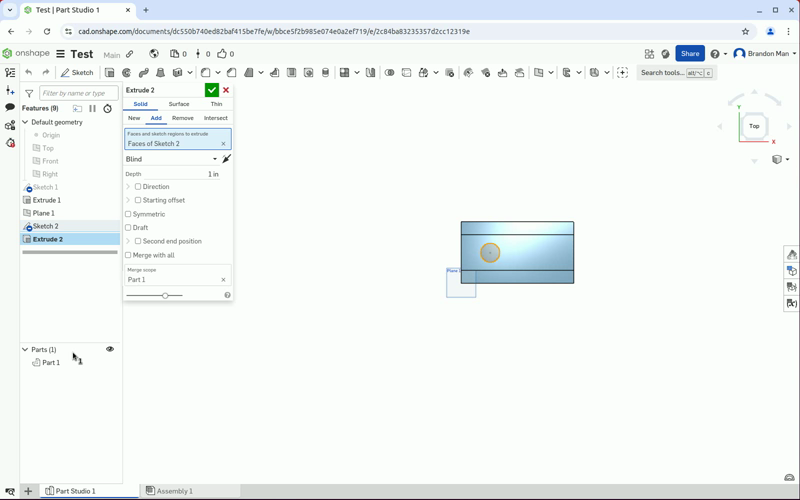
mouse_move(143, 106)
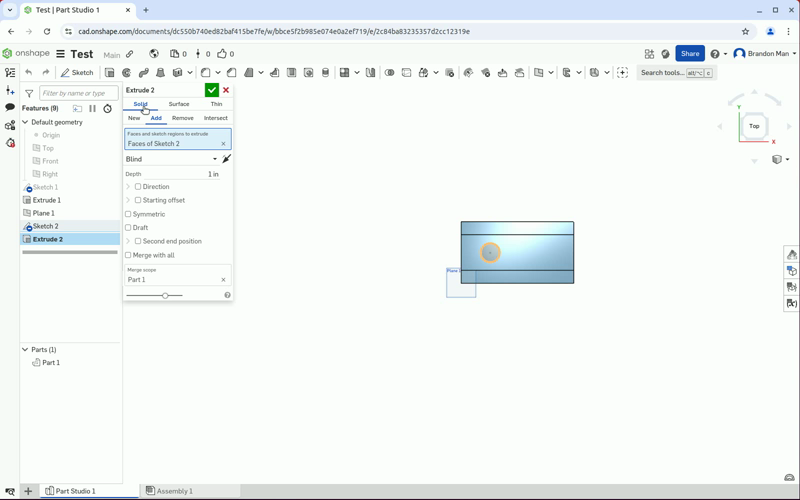
click(143, 106)
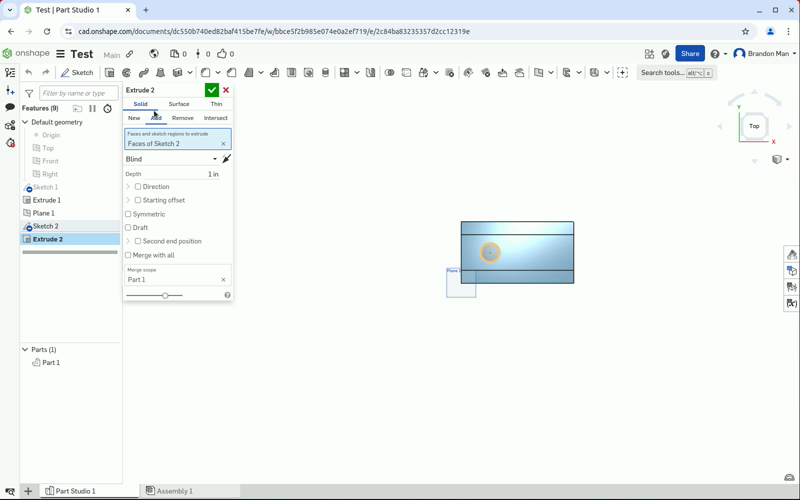
mouse_move(186, 120)
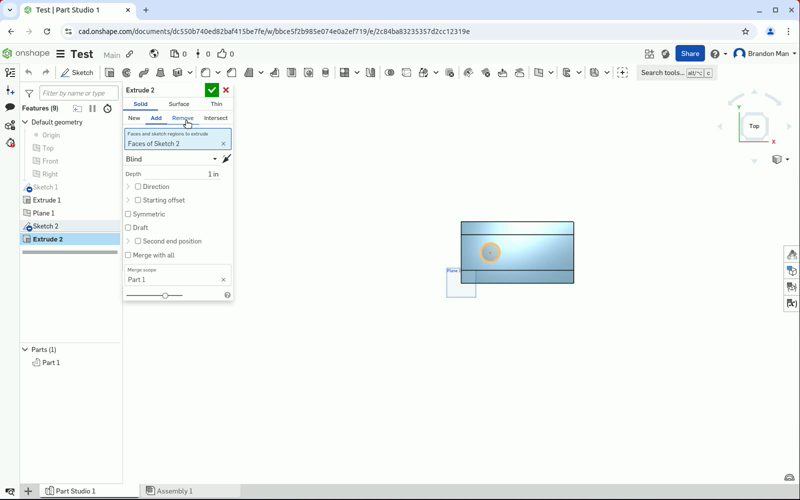
click(186, 120)
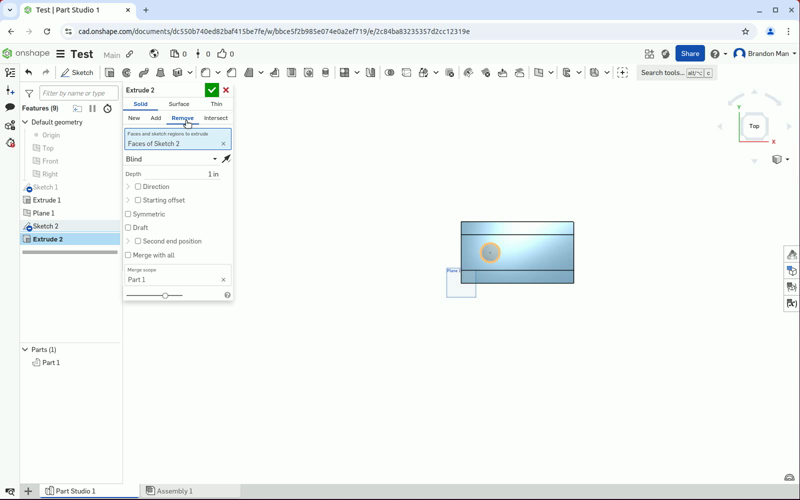
key(tab, 4)
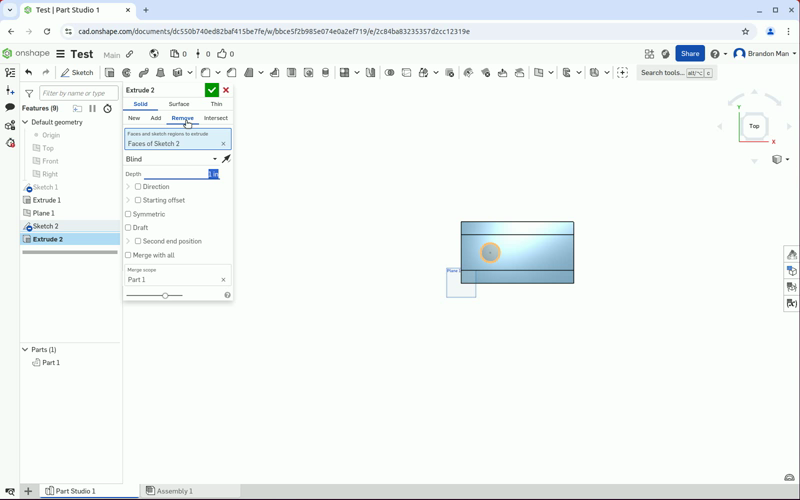
text(30.811)
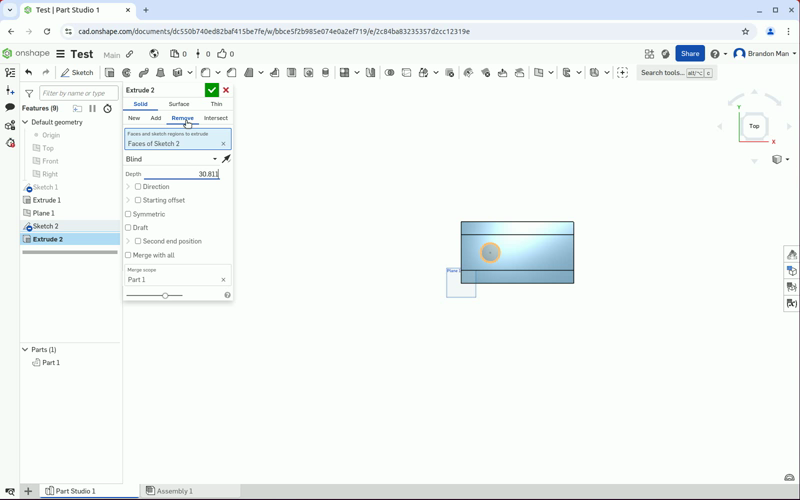
key(tab, 6)
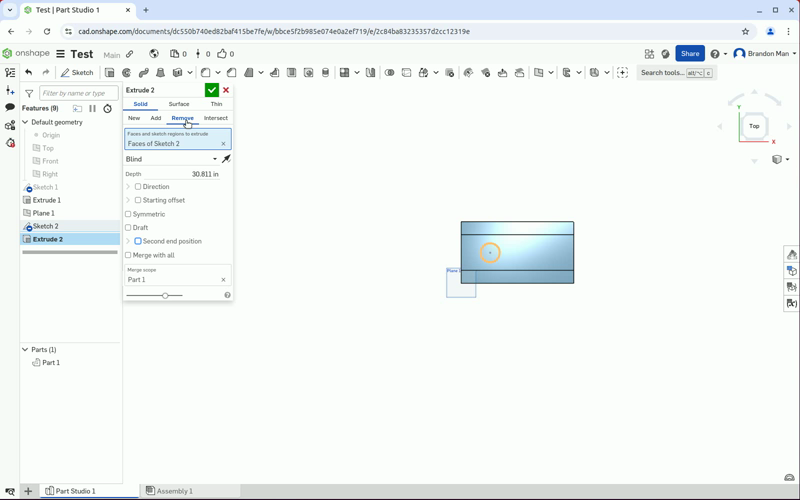
key(space)
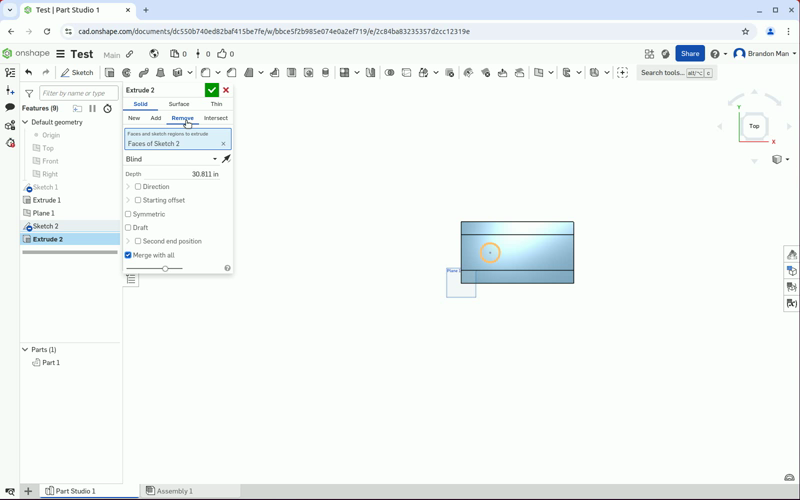
key(enter)
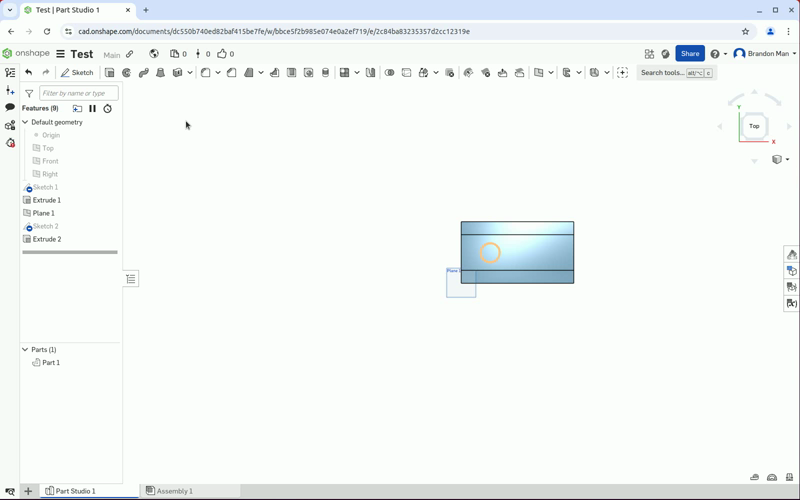
key(shift+h)
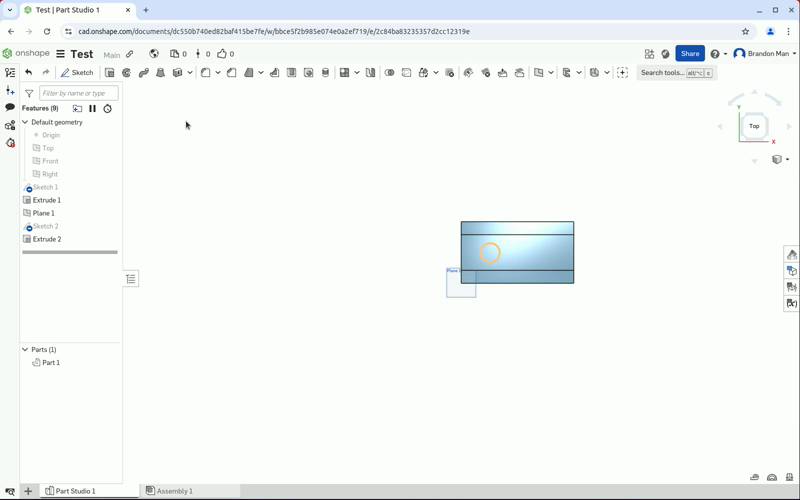
key(shift+h)
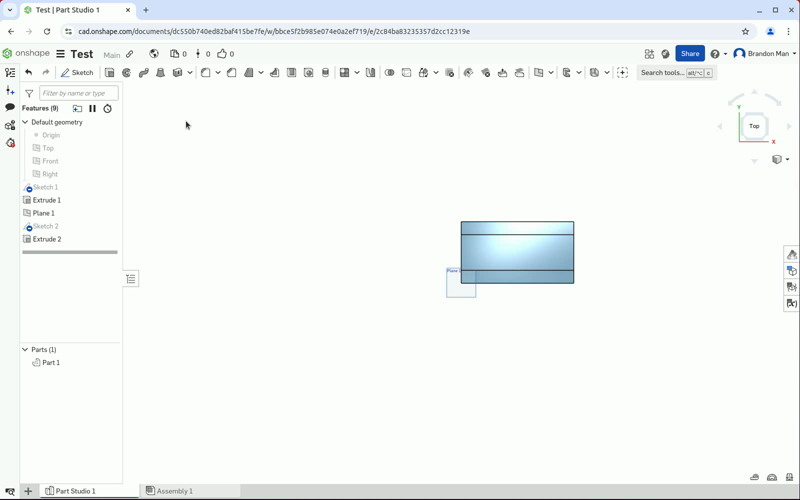
mouse_move(73, 189)
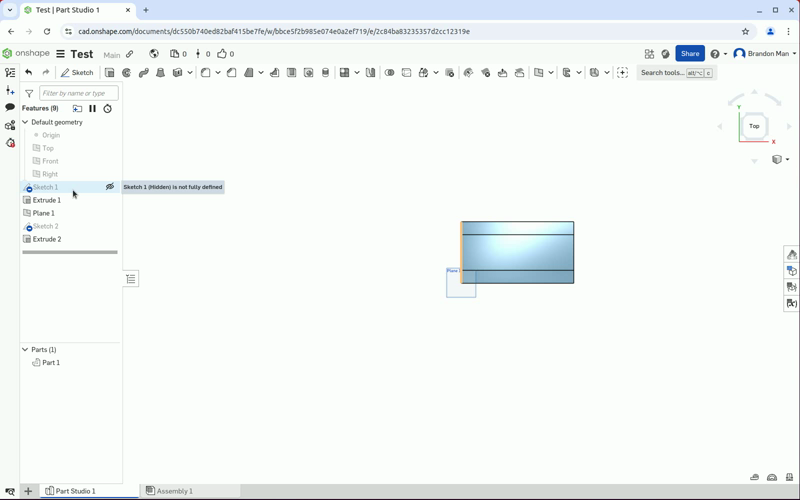
click(73, 189)
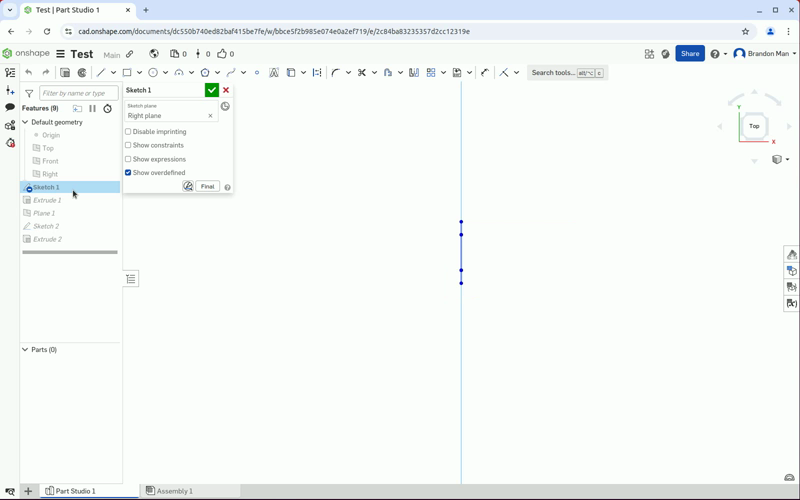
mouse_move(229, 92)
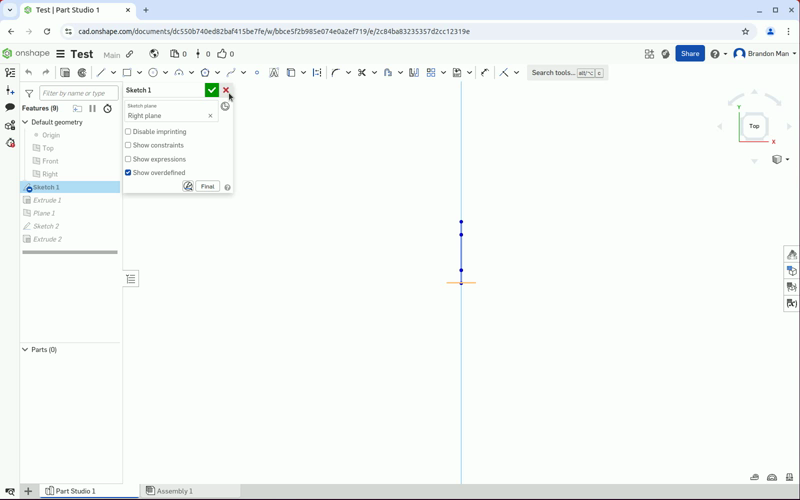
click(229, 92)
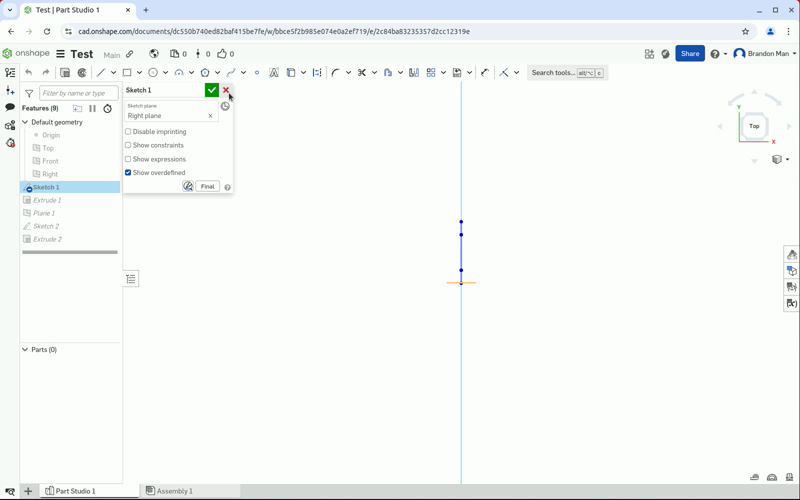
key(shift+s)
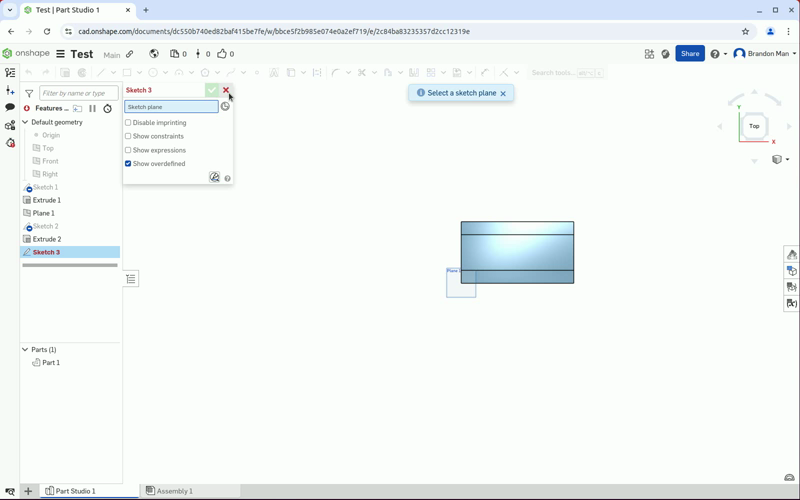
mouse_move(73, 215)
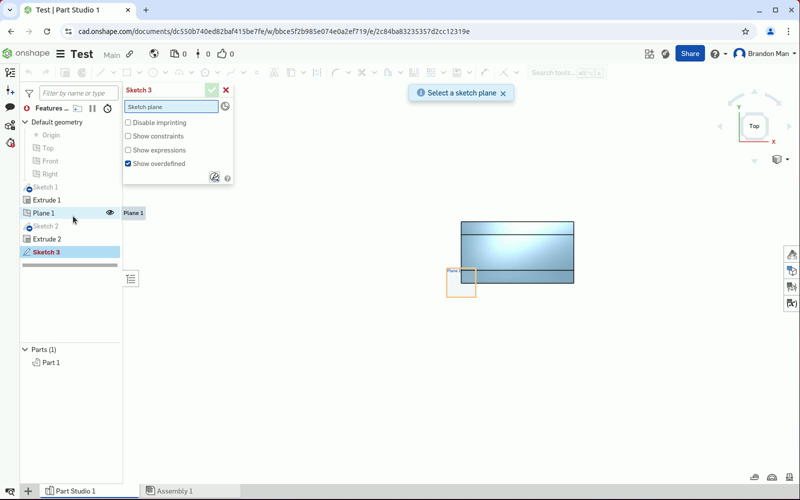
click(73, 215)
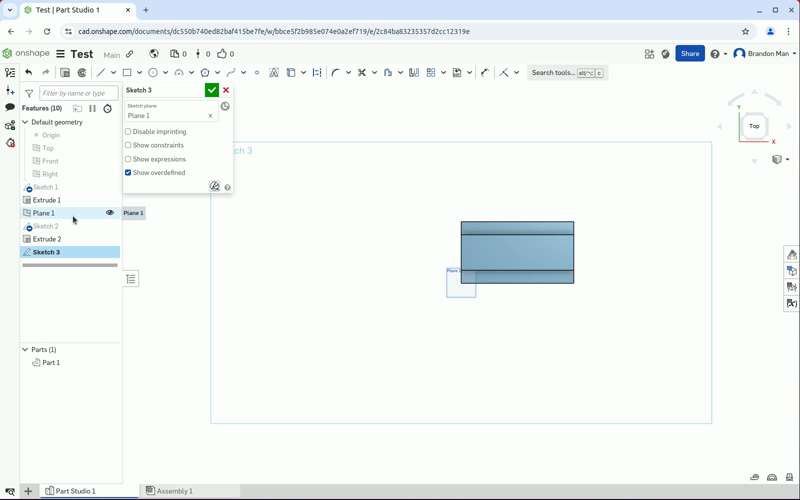
mouse_move(73, 352)
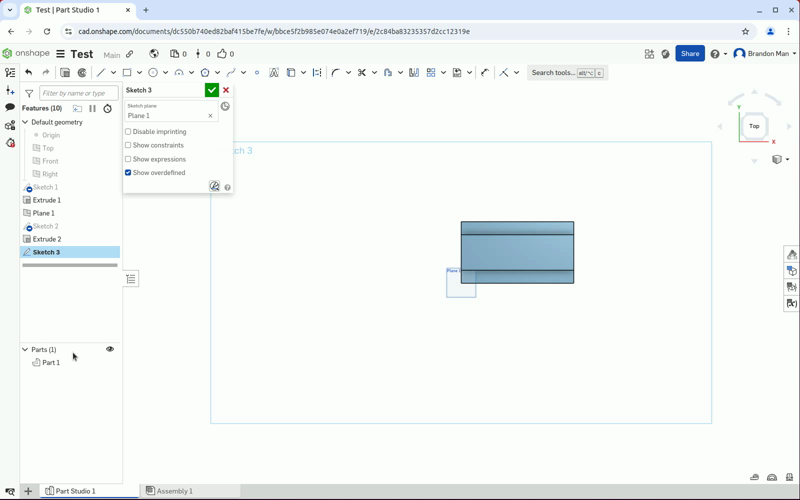
key(y)
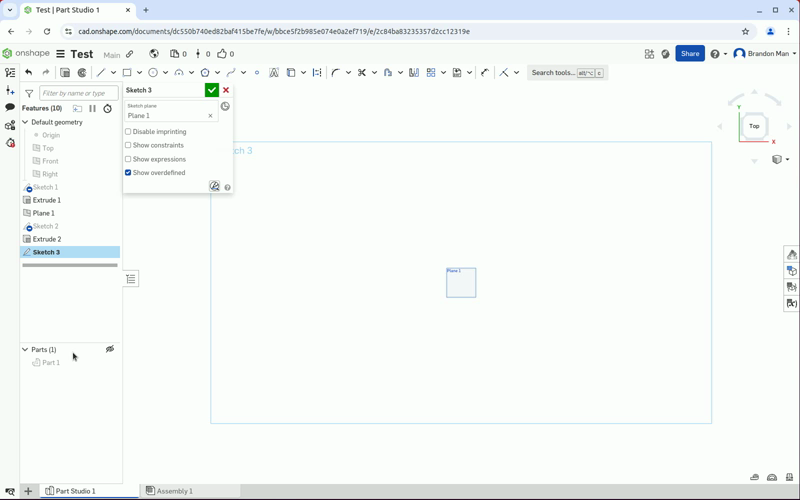
key(c)
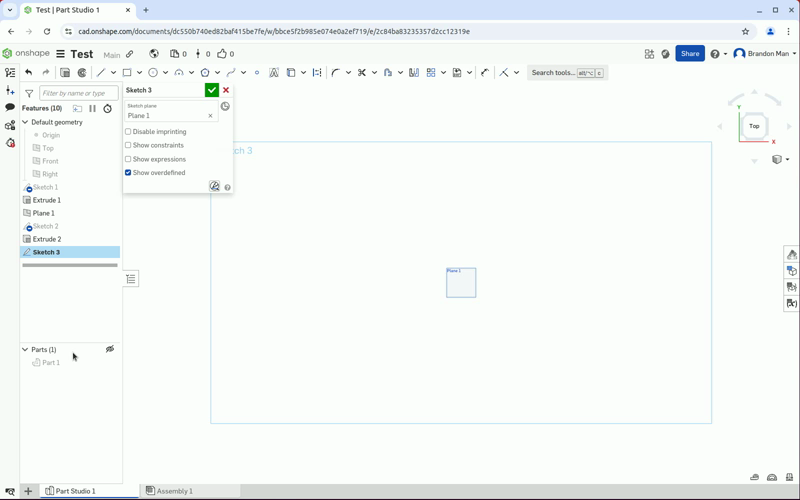
key_down(shift)
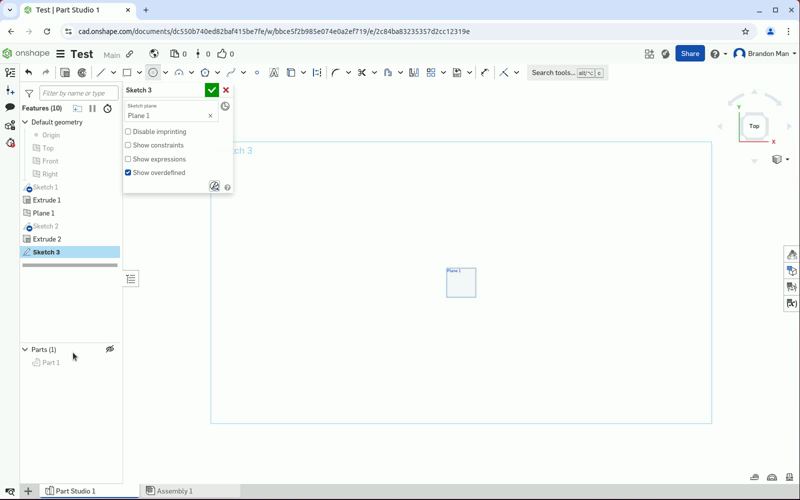
mouse_move(554, 252)
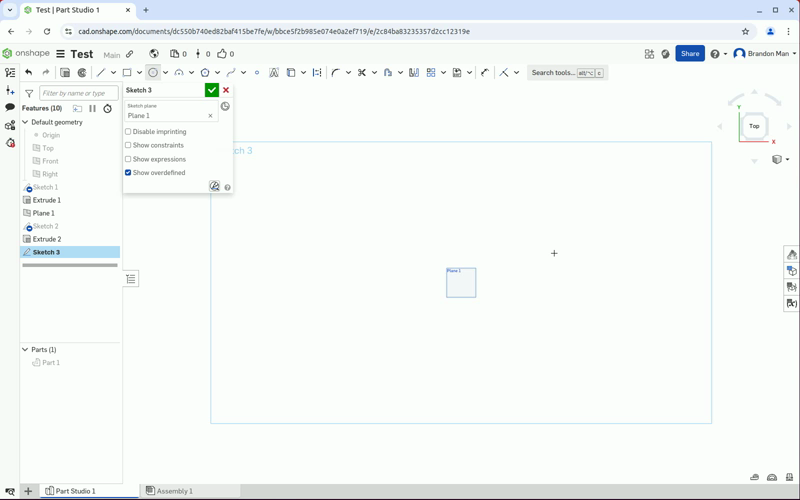
click(554, 252)
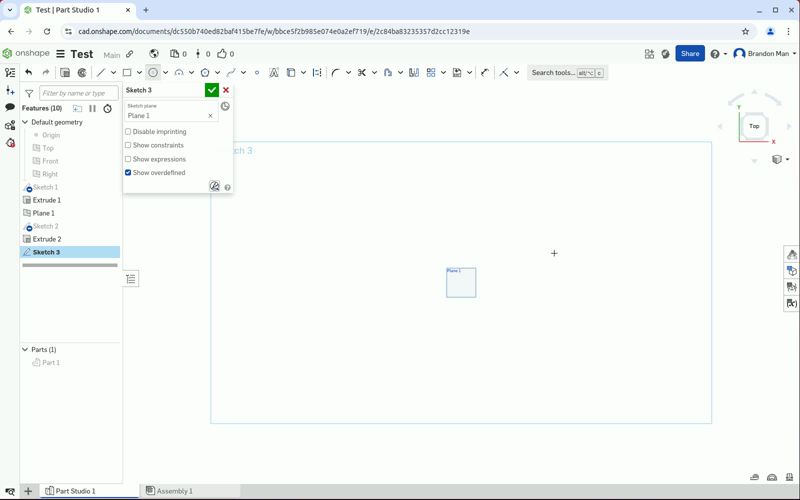
key_up(shift)
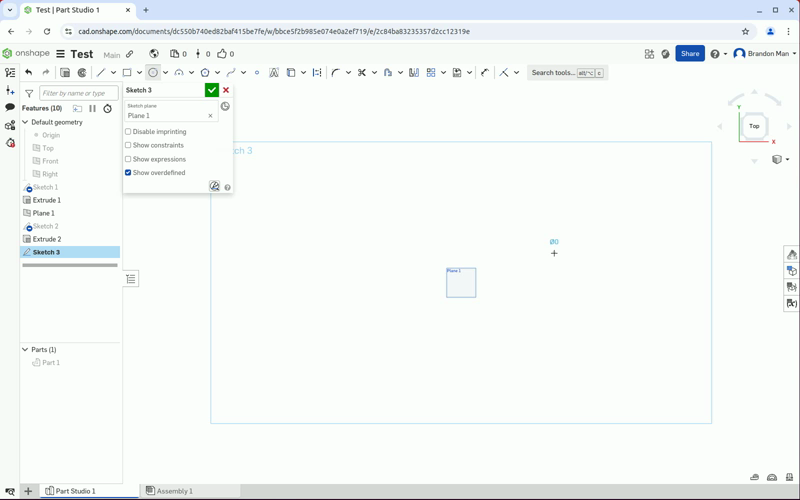
mouse_move(563, 252)
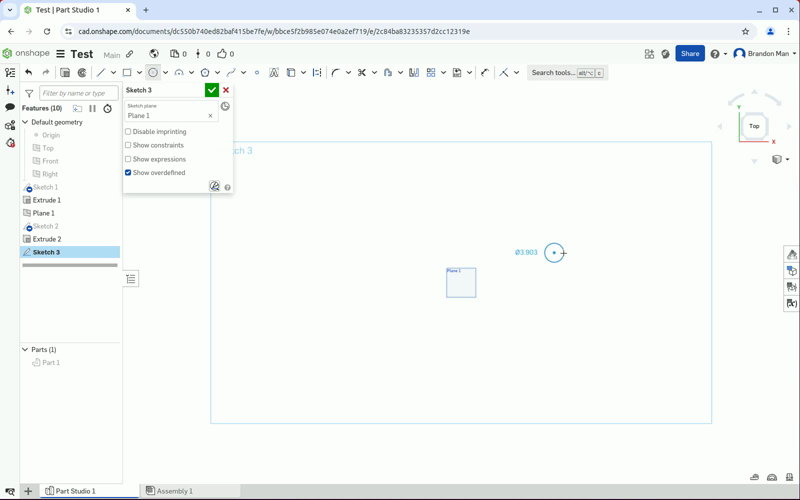
click(563, 252)
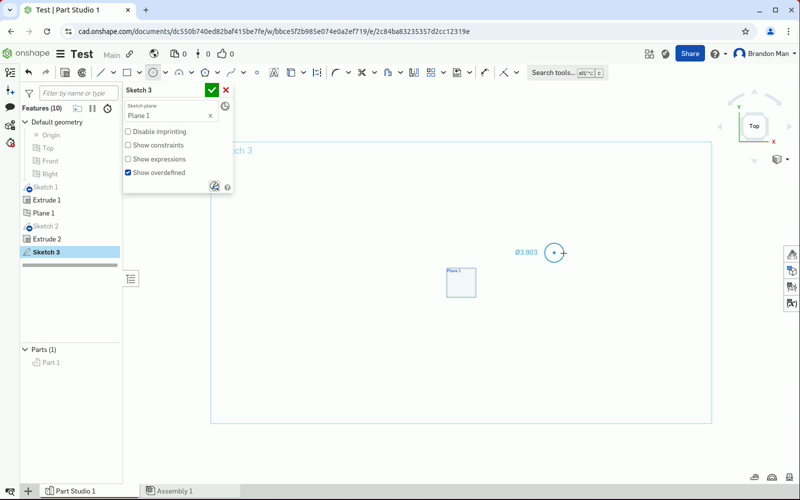
key(esc)
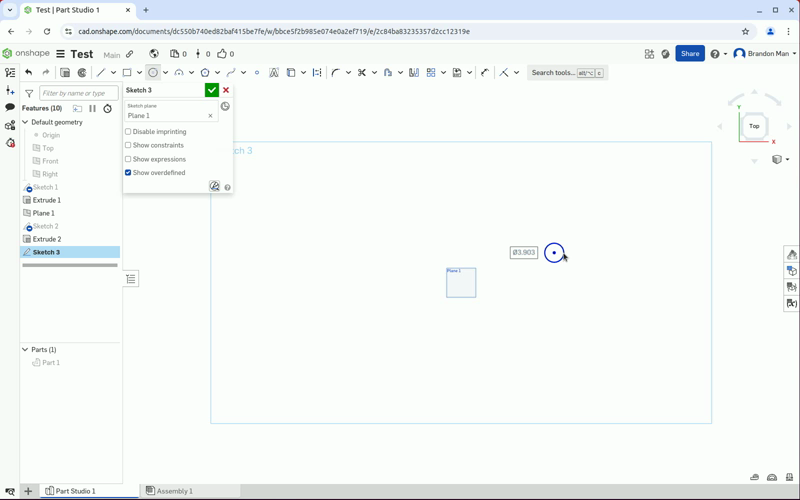
mouse_move(549, 251)
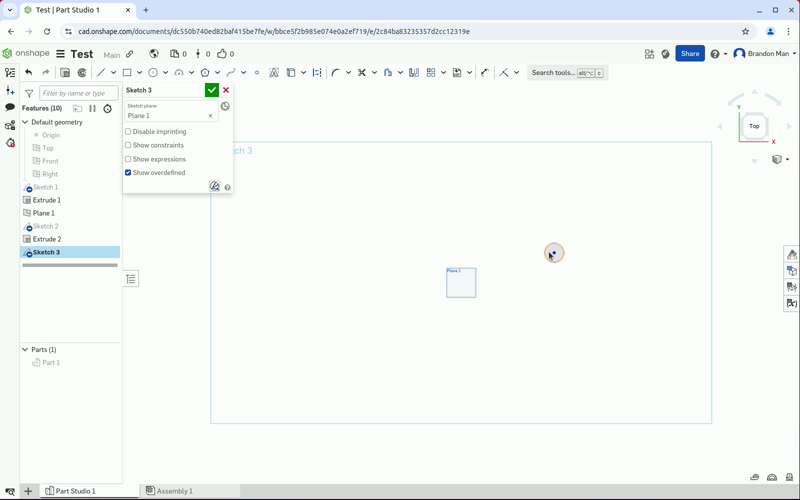
scroll(6)
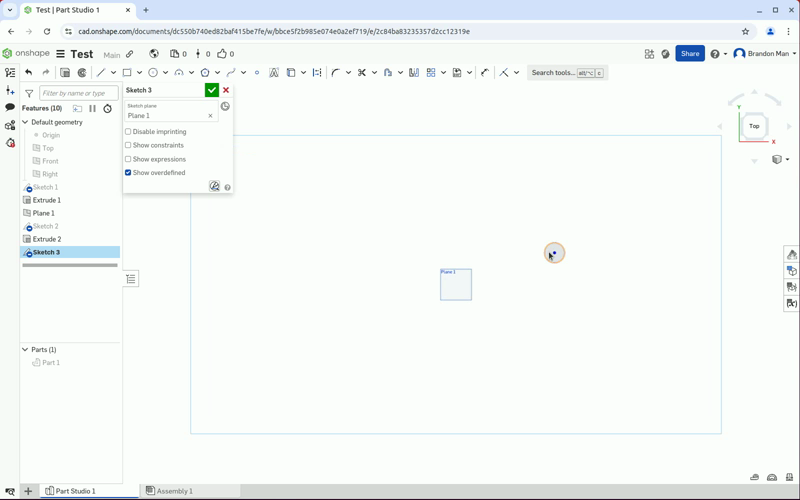
scroll(6)
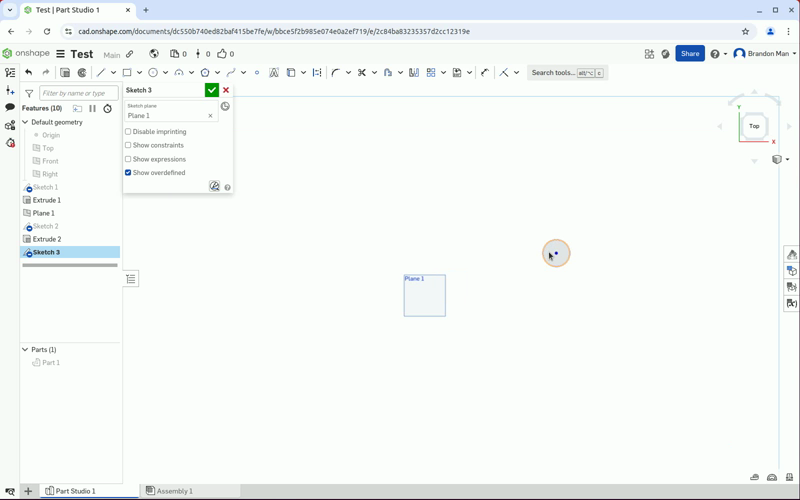
scroll(6)
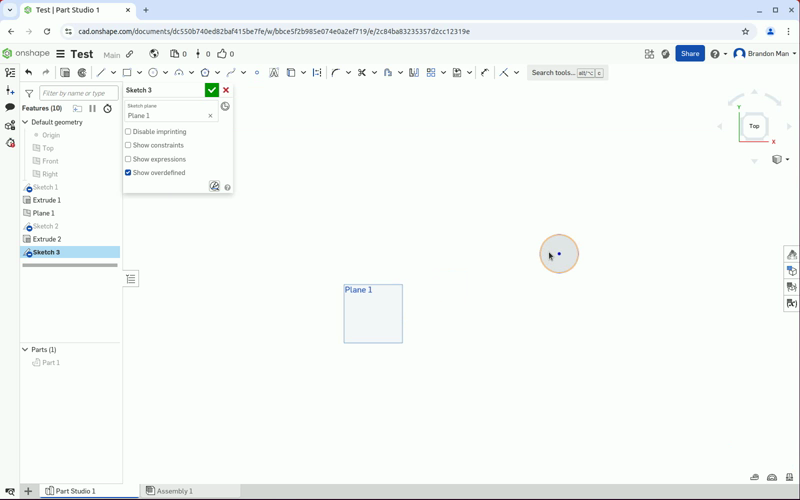
scroll(6)
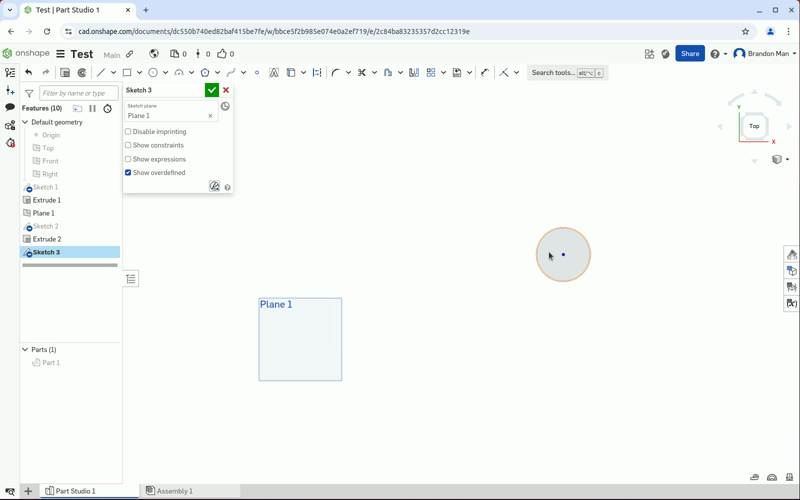
scroll(6)
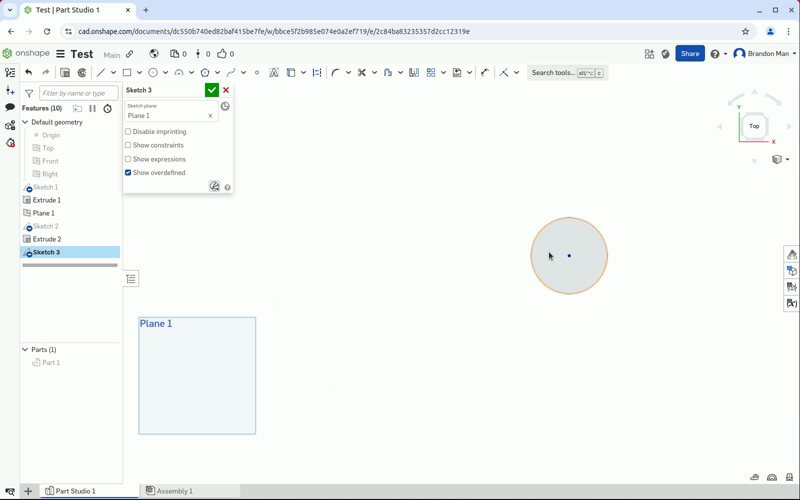
scroll(6)
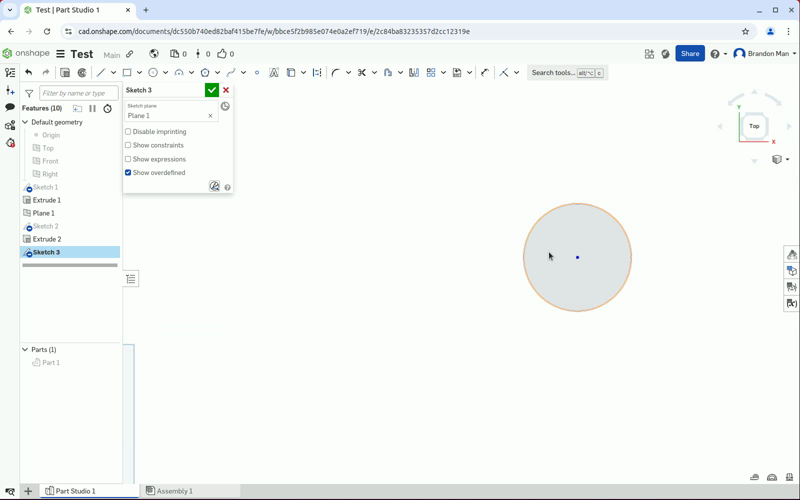
scroll(6)
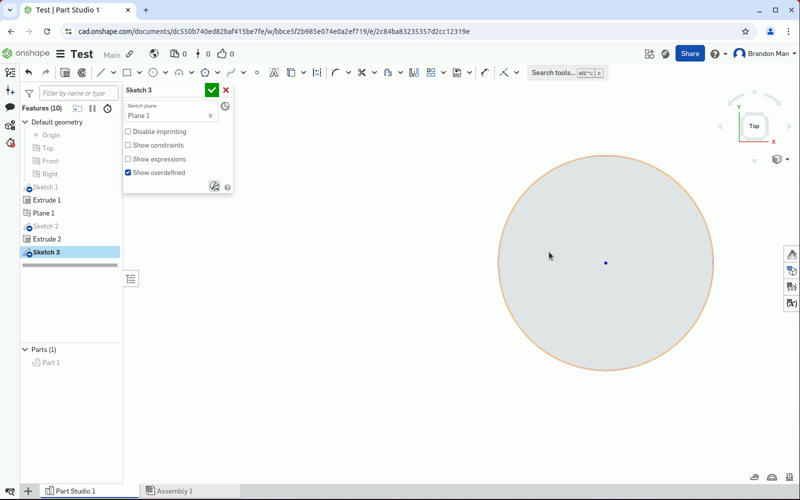
click(549, 251)
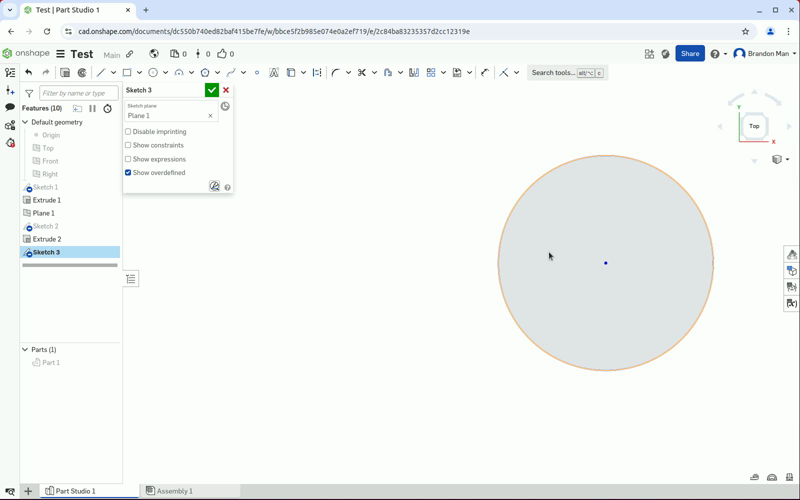
scroll(-6)
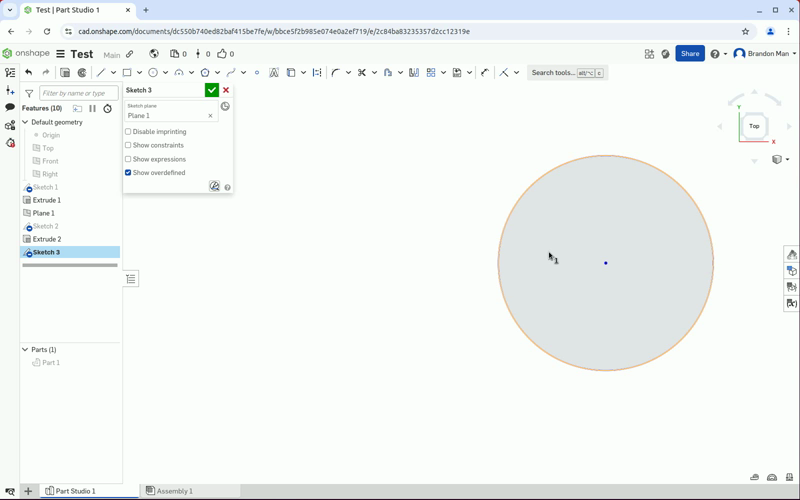
scroll(-6)
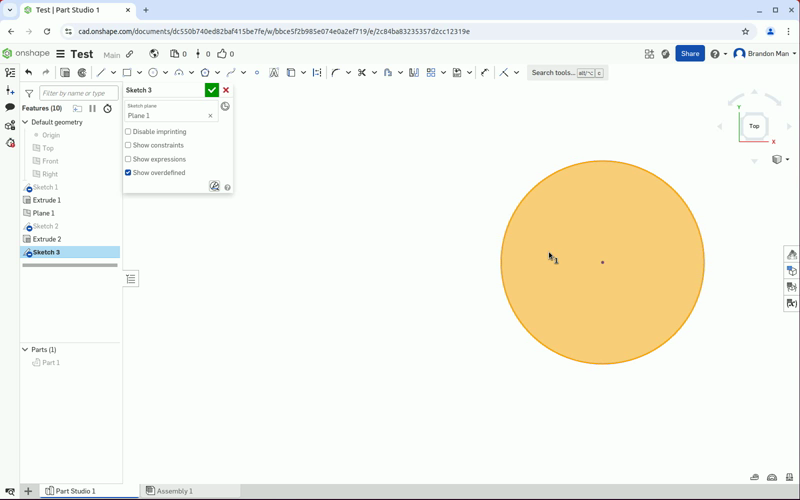
scroll(-6)
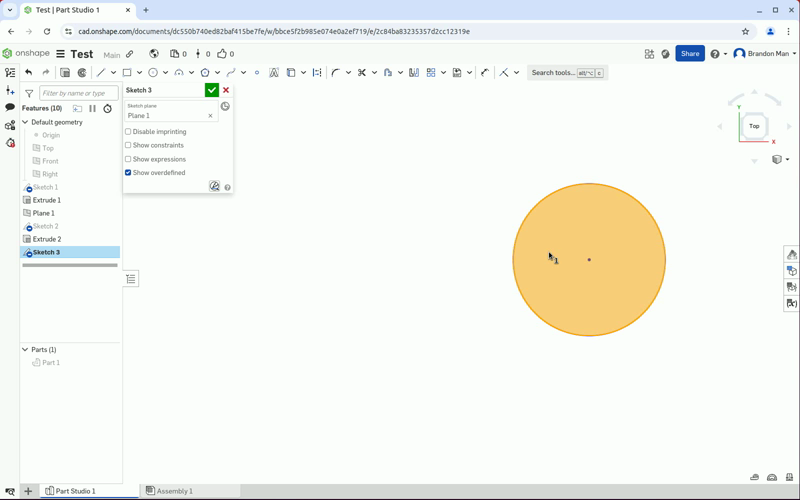
scroll(-6)
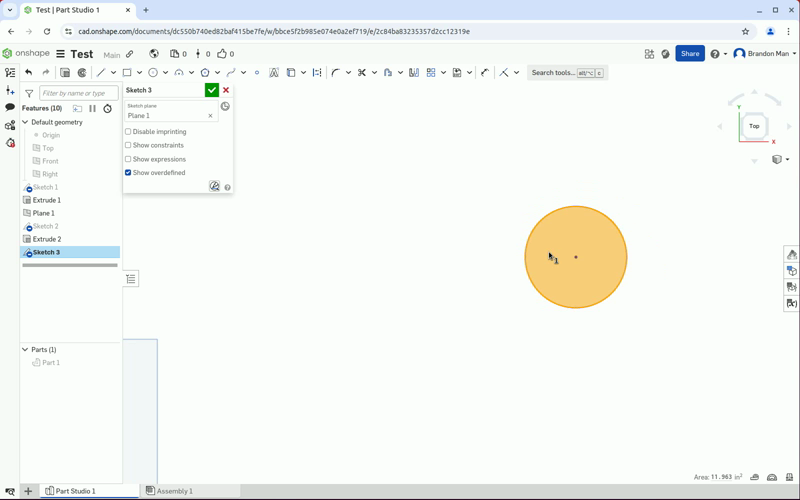
scroll(-6)
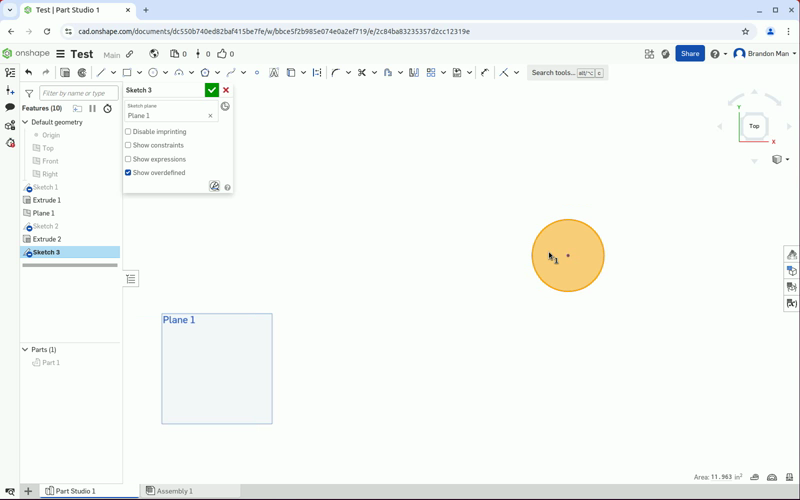
scroll(-6)
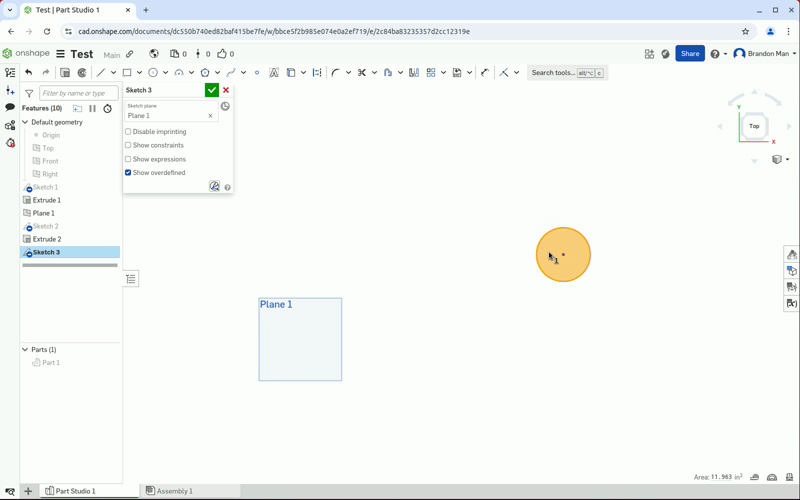
scroll(-6)
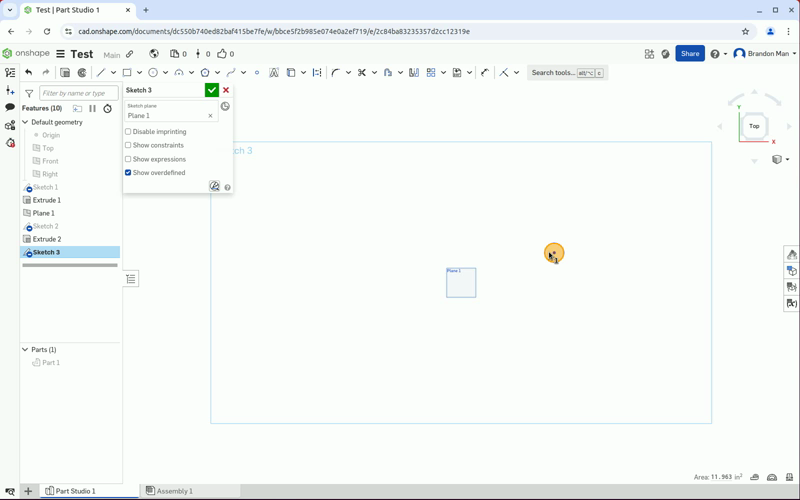
mouse_move(73, 352)
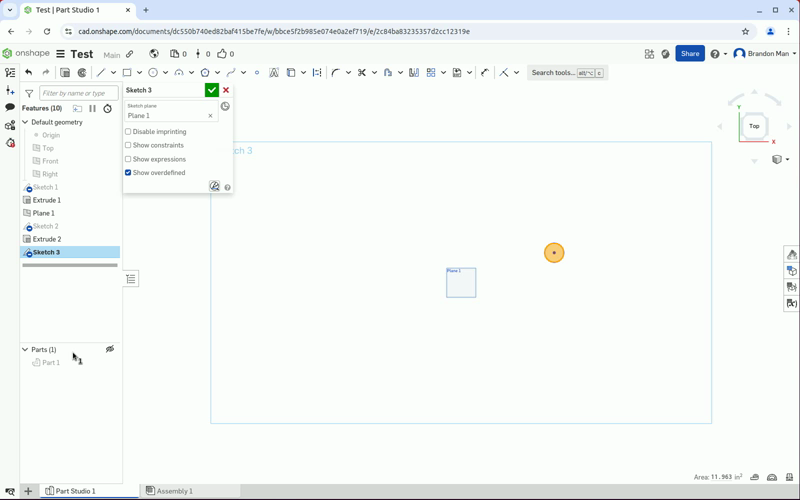
key(shift+y)
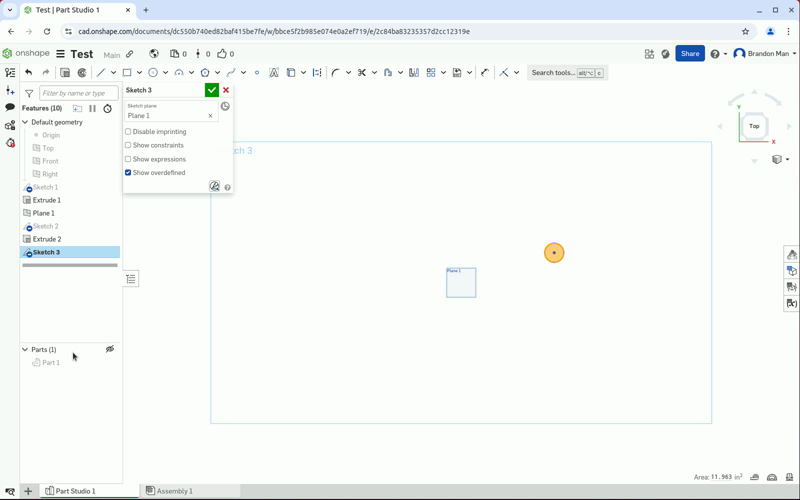
key(shift+e)
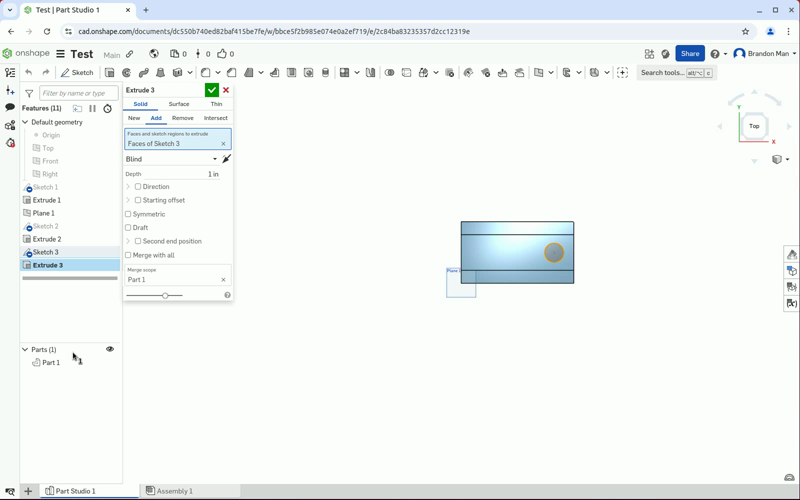
mouse_move(143, 106)
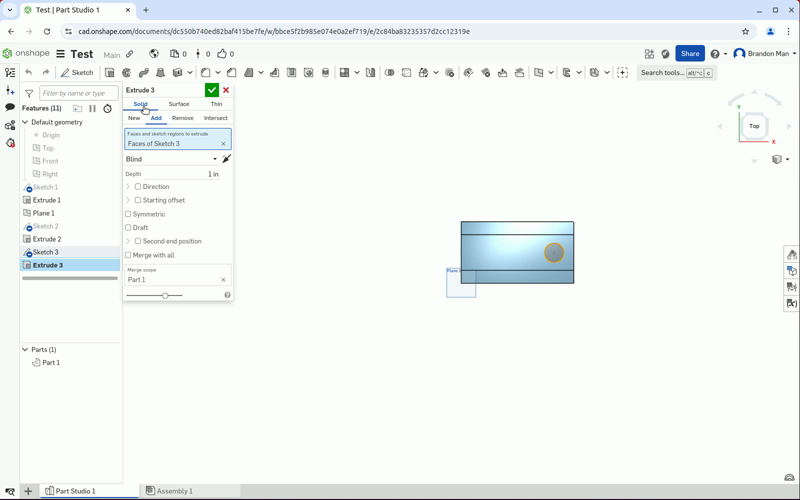
click(143, 106)
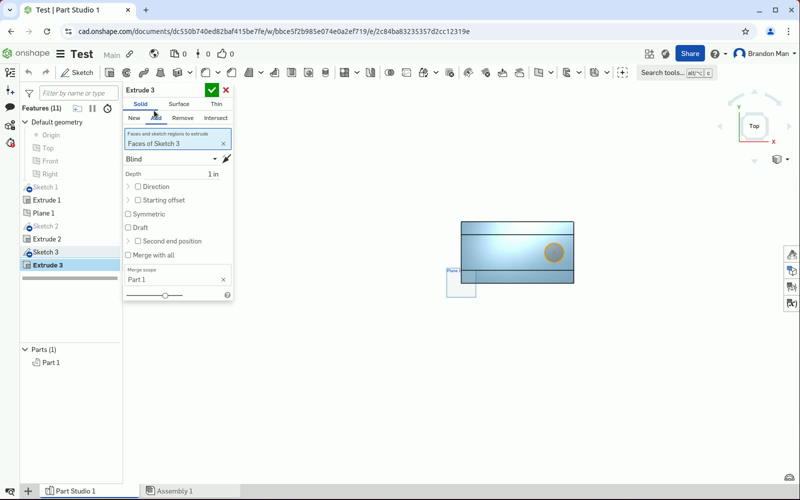
mouse_move(186, 120)
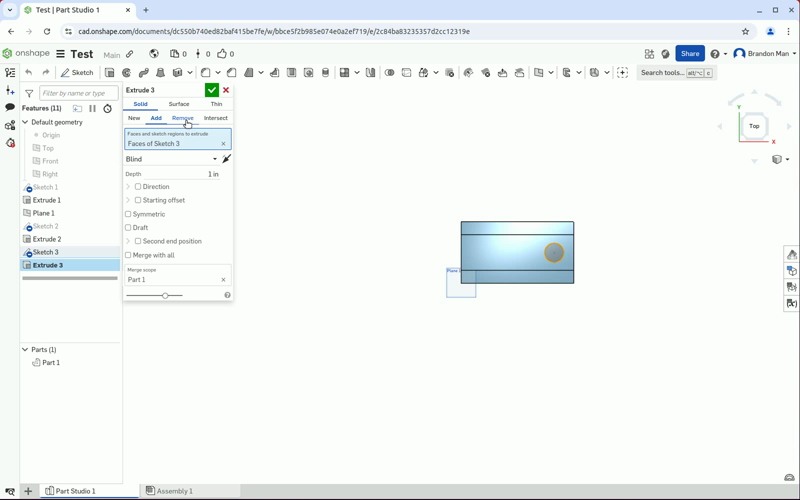
click(186, 120)
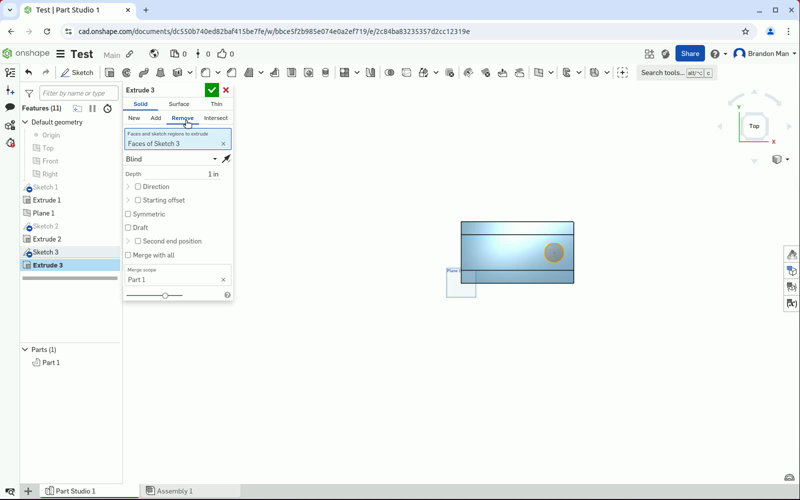
key(tab, 4)
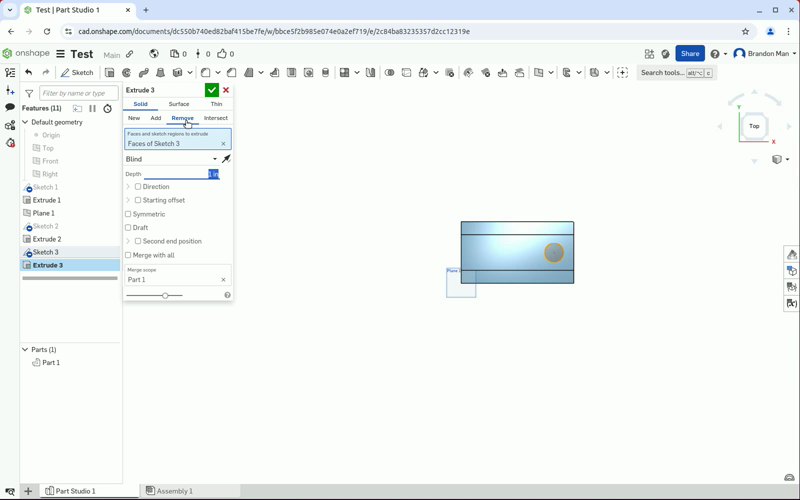
text(30.811)
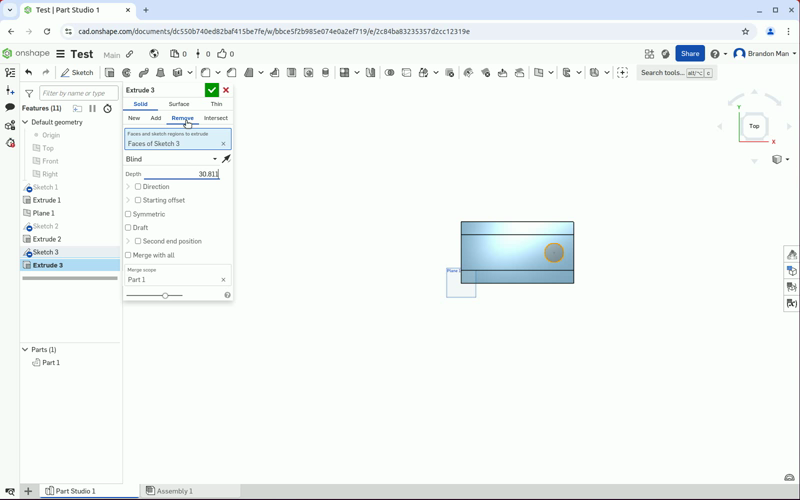
key(tab, 6)
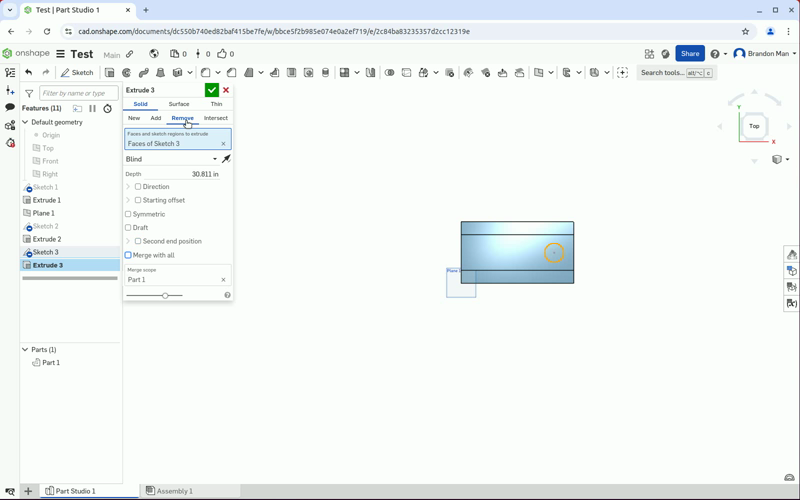
key(space)
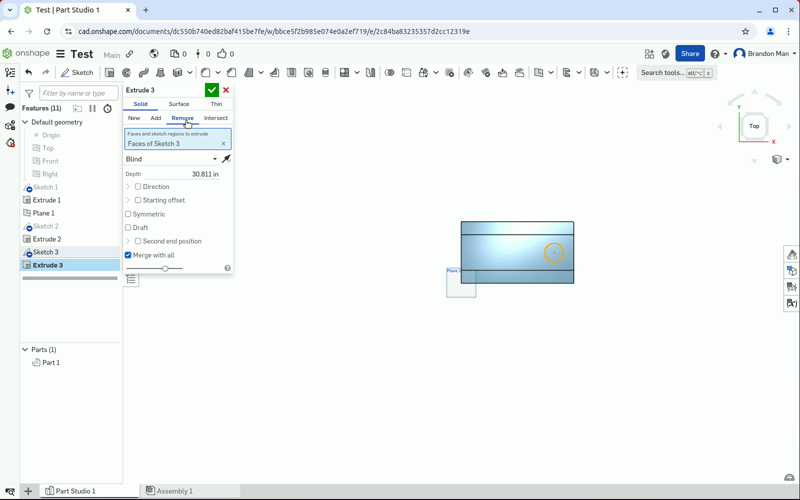
key(enter)
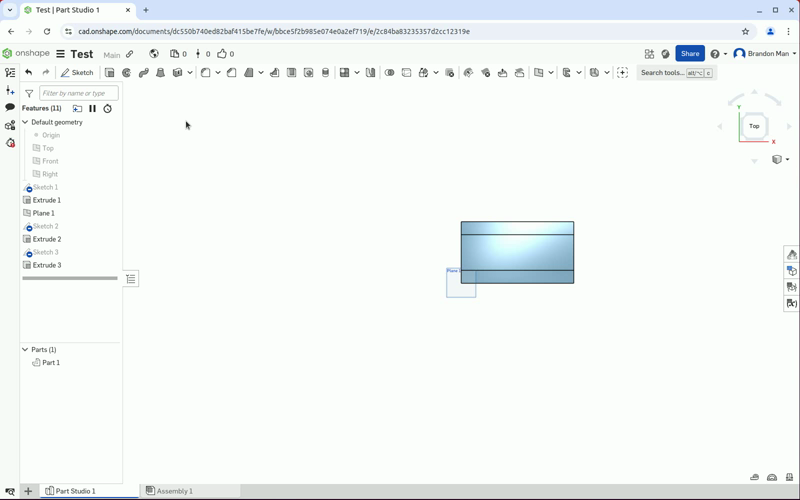
key(shift+h)
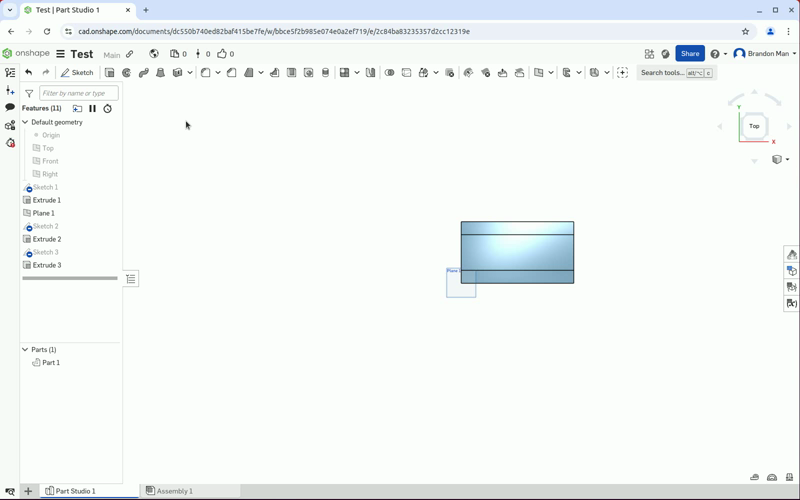
key(shift+h)
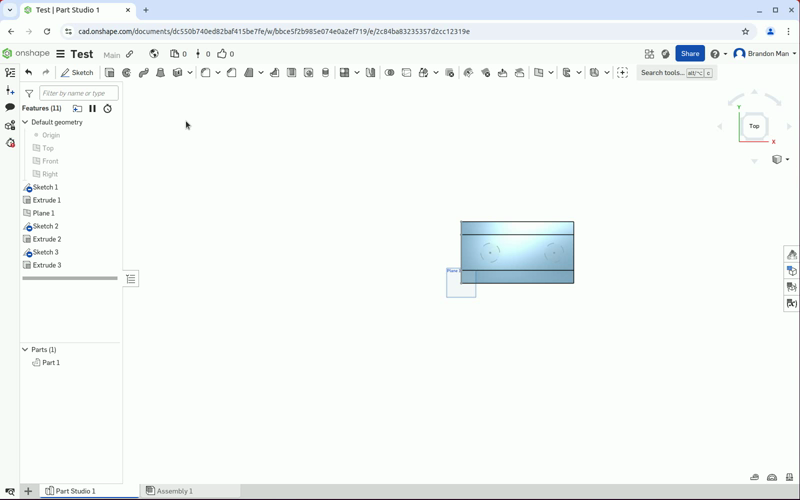
key(shift+7)
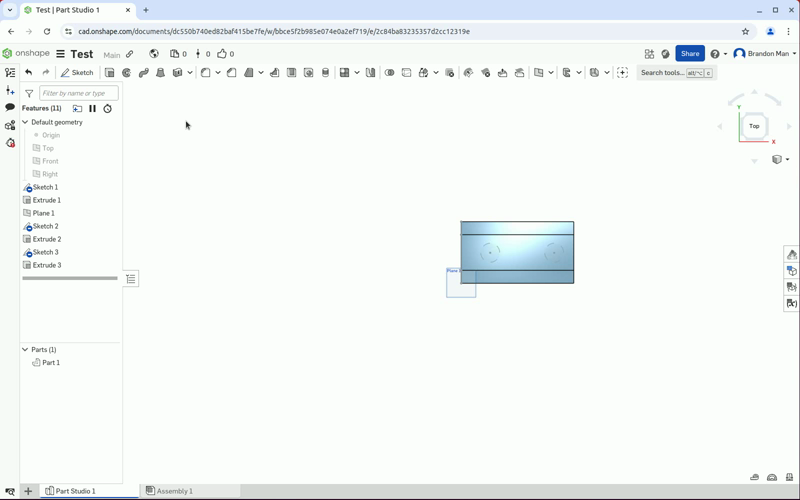
key(up, 3)
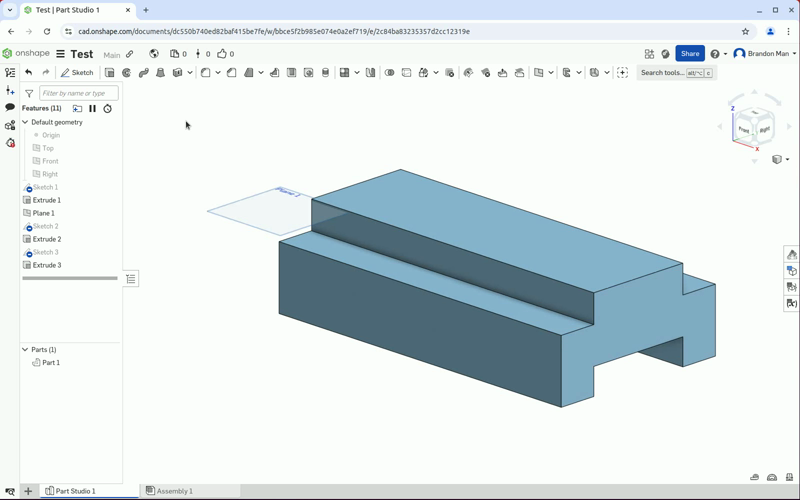
key(left, 3)
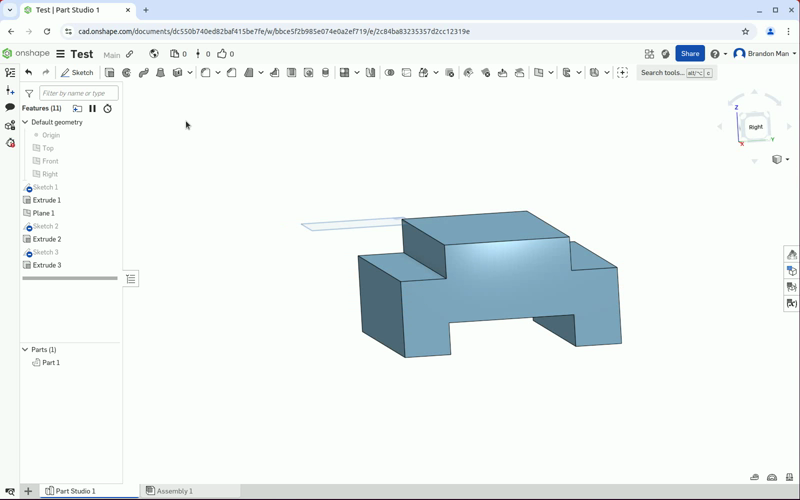
key(right, 3)
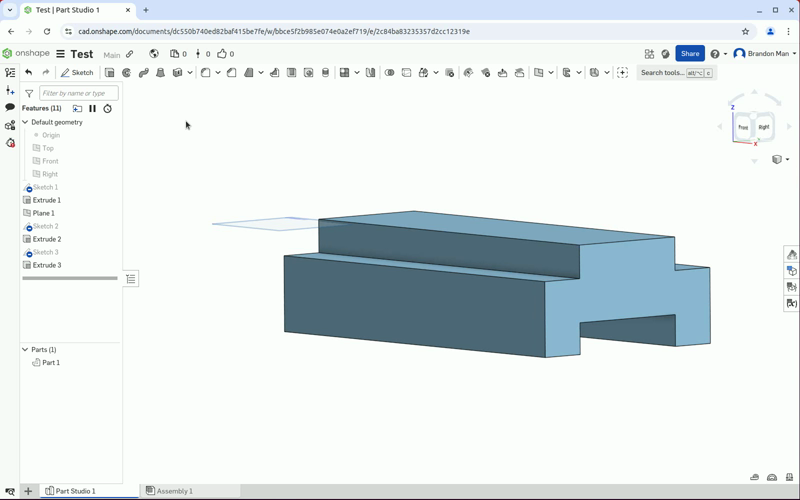
key(down, 3)
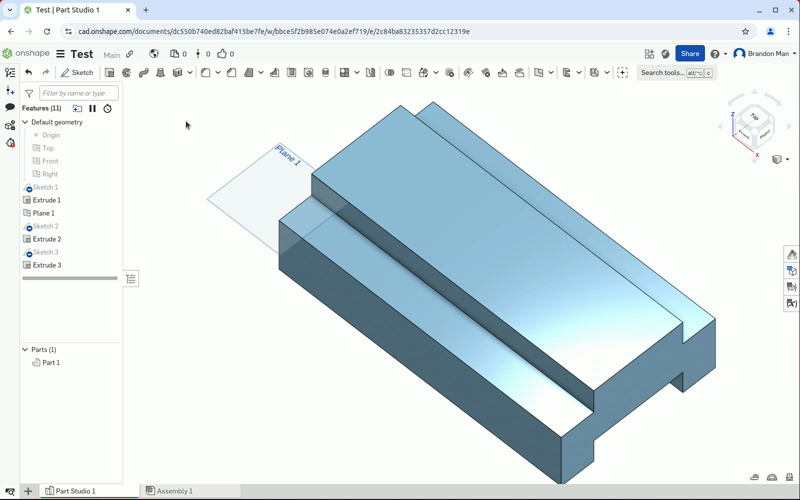
mouse_move(73, 189)
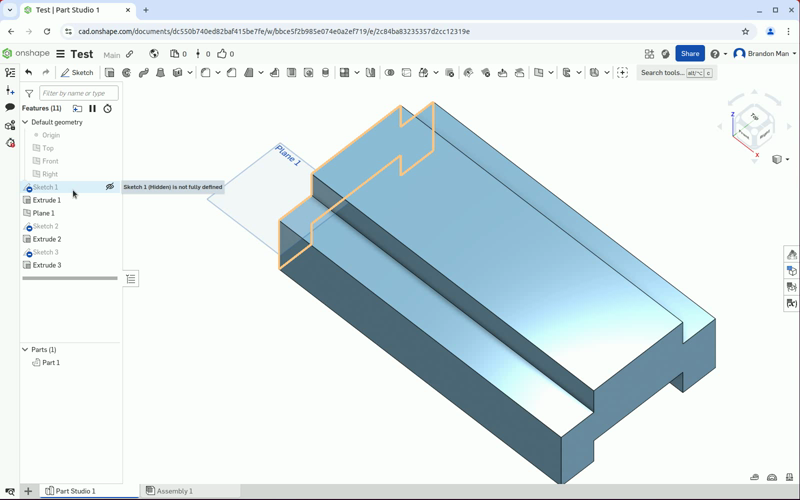
click(73, 189)